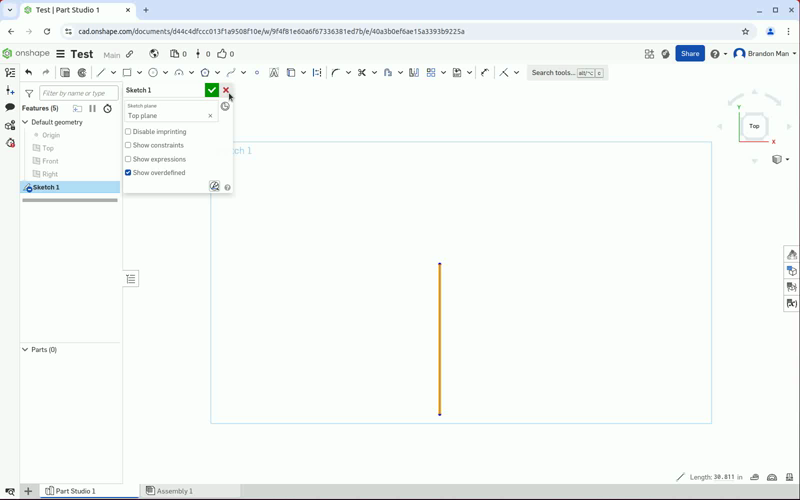
key(shift+h)
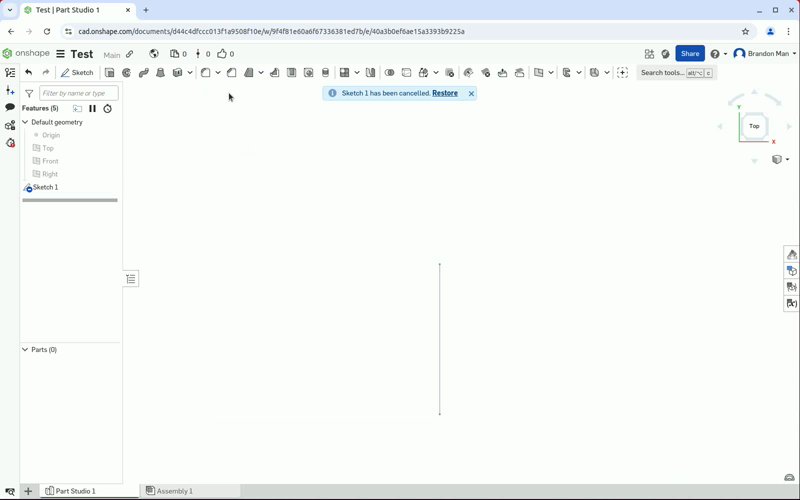
key(shift+s)
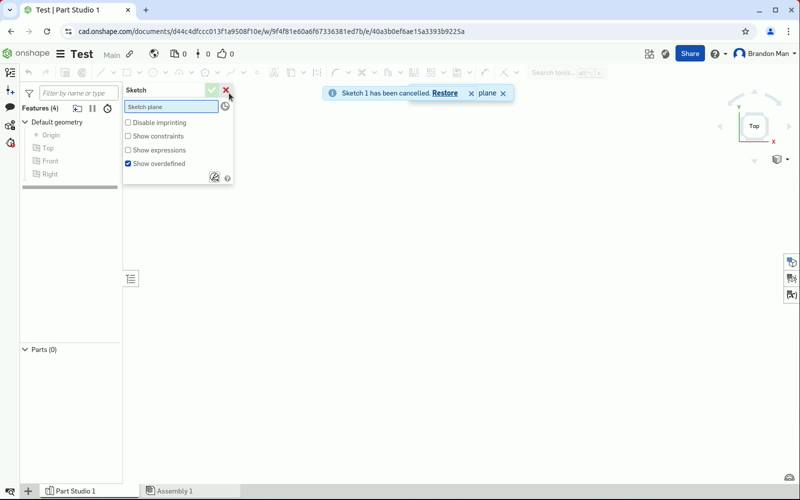
mouse_move(73, 150)
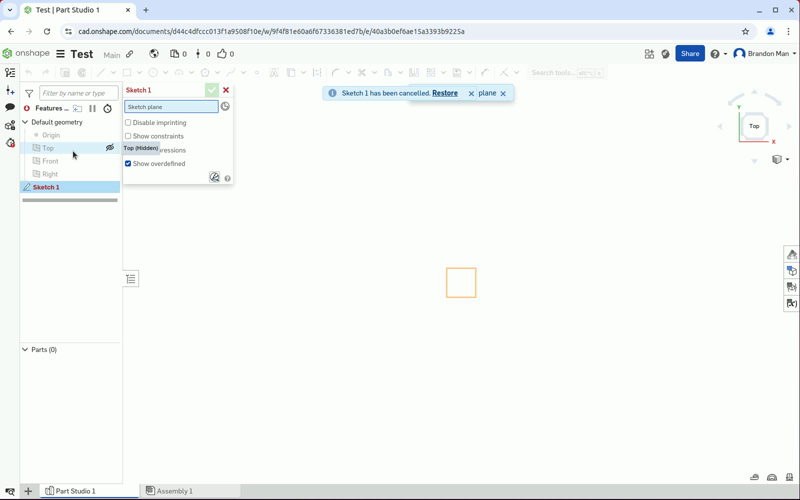
click(73, 150)
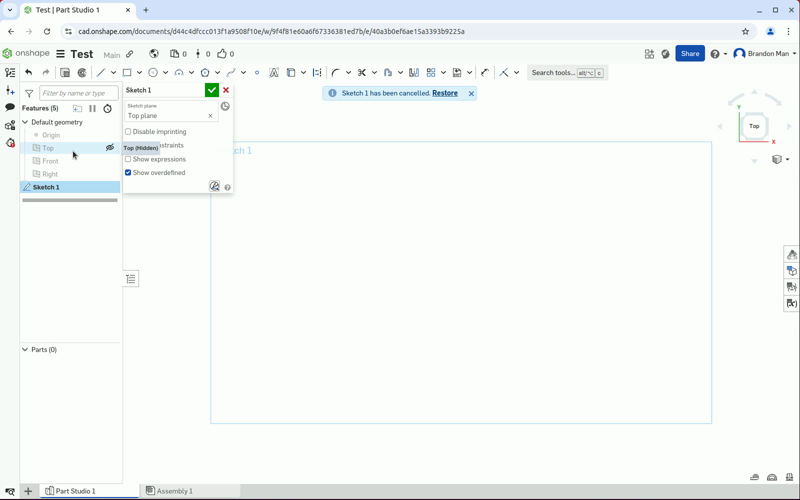
mouse_move(73, 352)
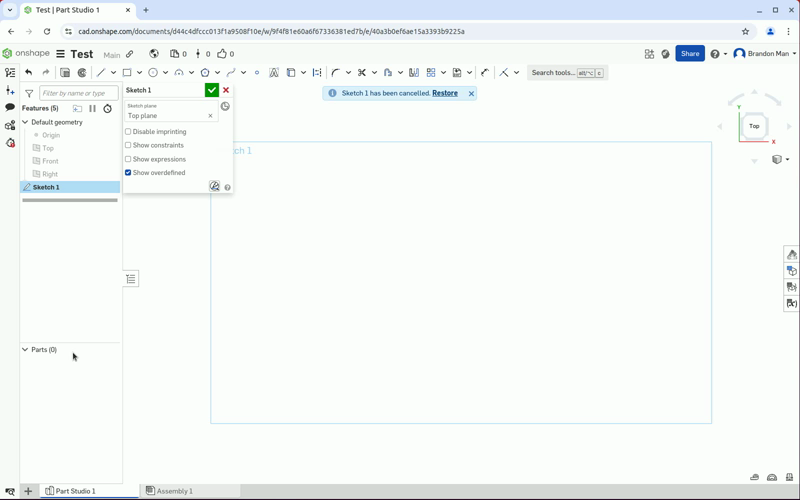
key(y)
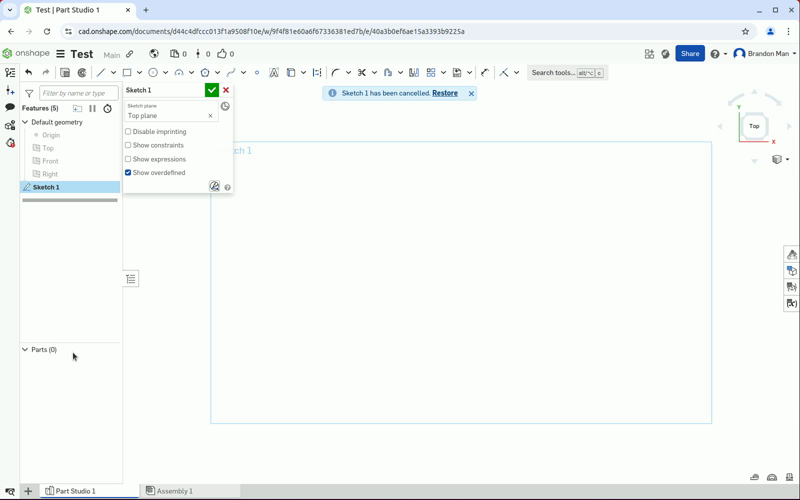
key(l)
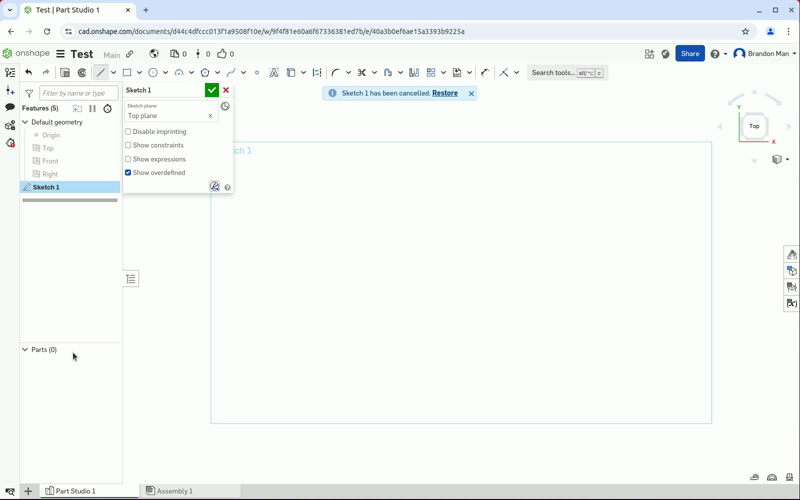
key_down(shift)
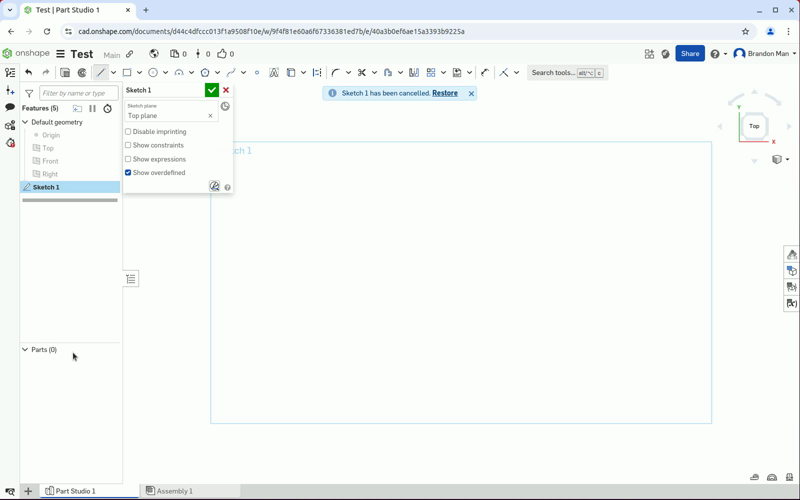
mouse_move(460, 282)
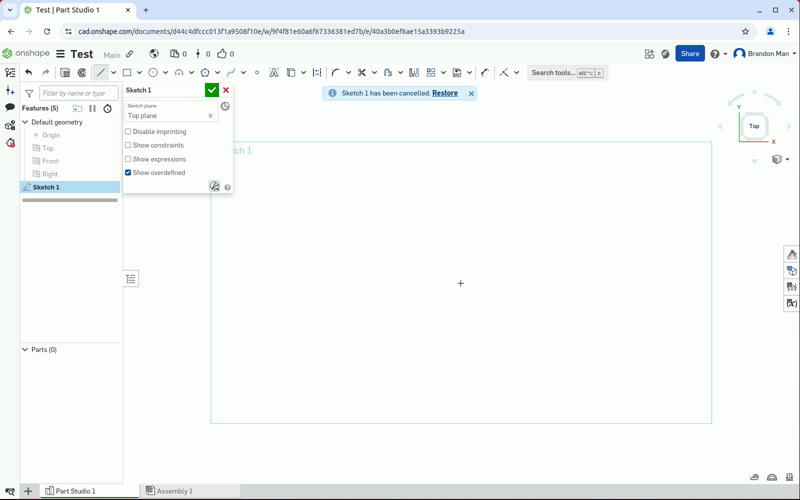
click(460, 282)
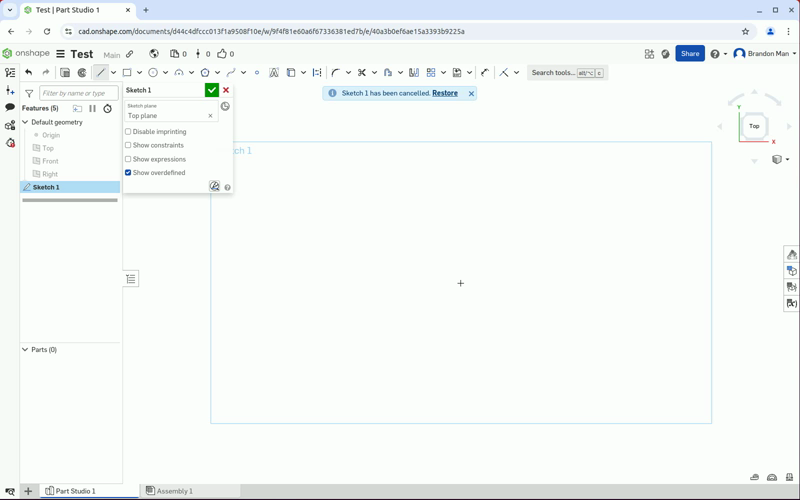
key_up(shift)
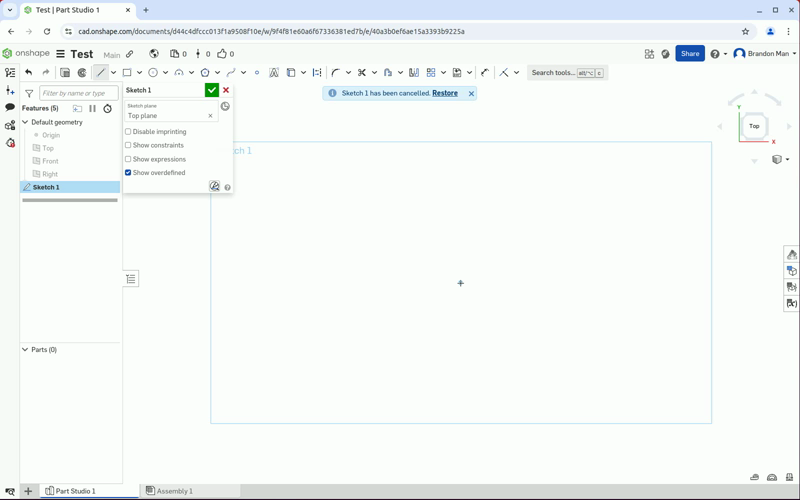
key_down(shift)
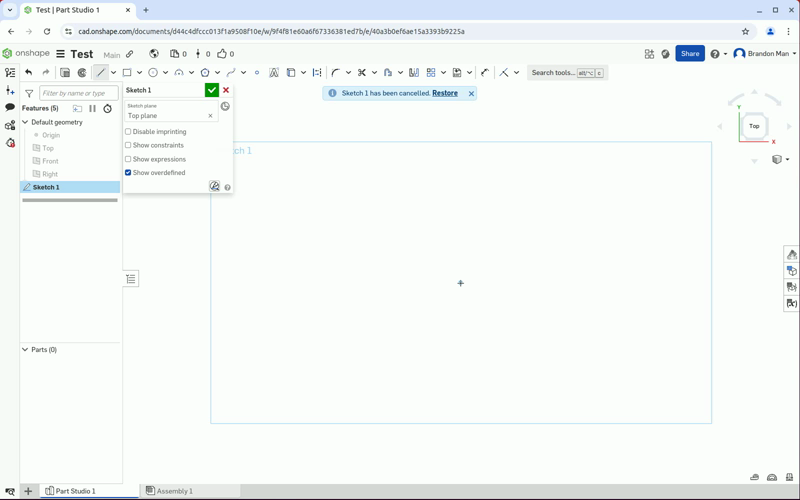
mouse_move(573, 282)
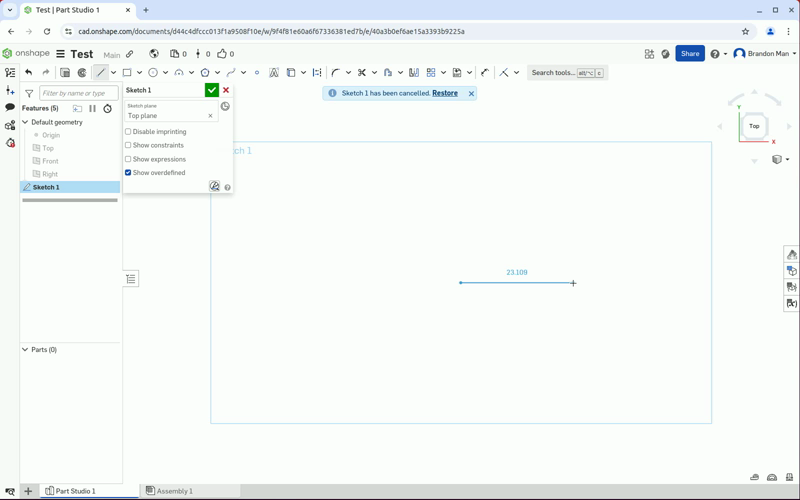
click(573, 282)
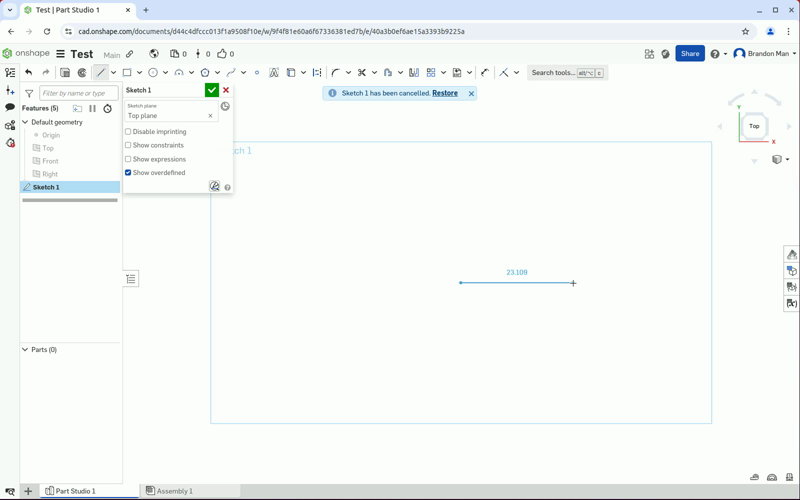
key_up(shift)
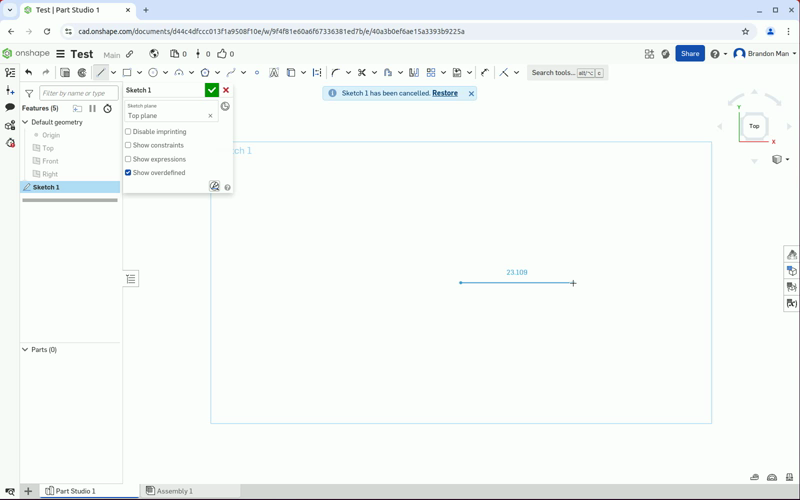
key_down(shift)
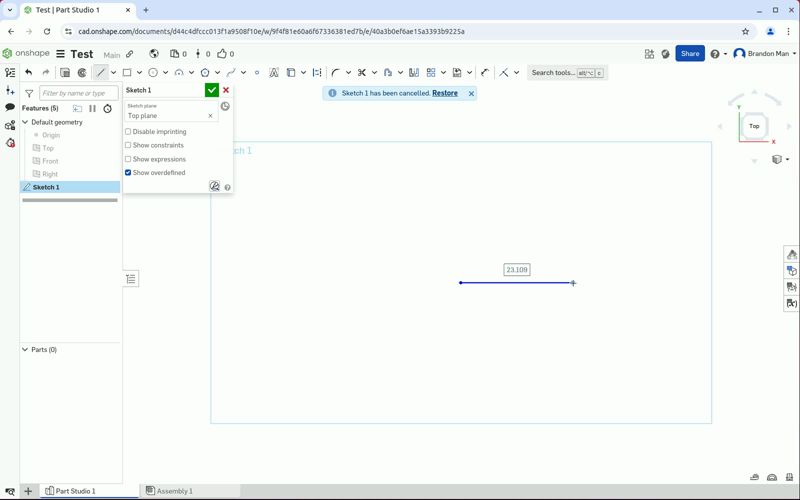
mouse_move(573, 170)
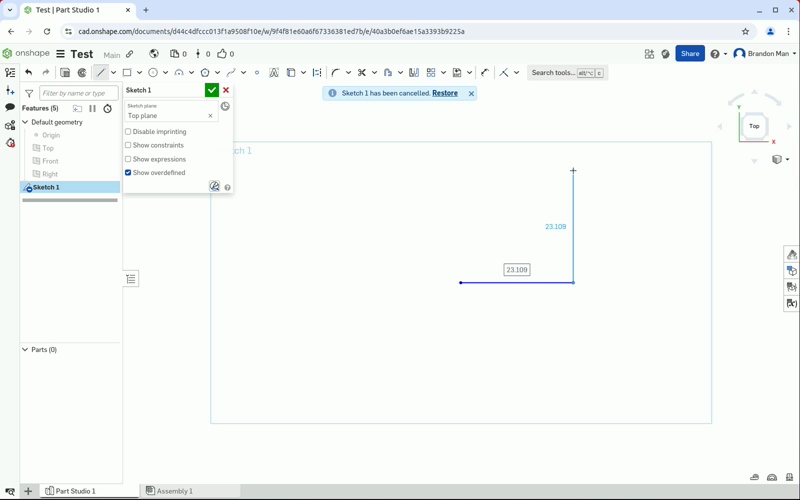
click(573, 170)
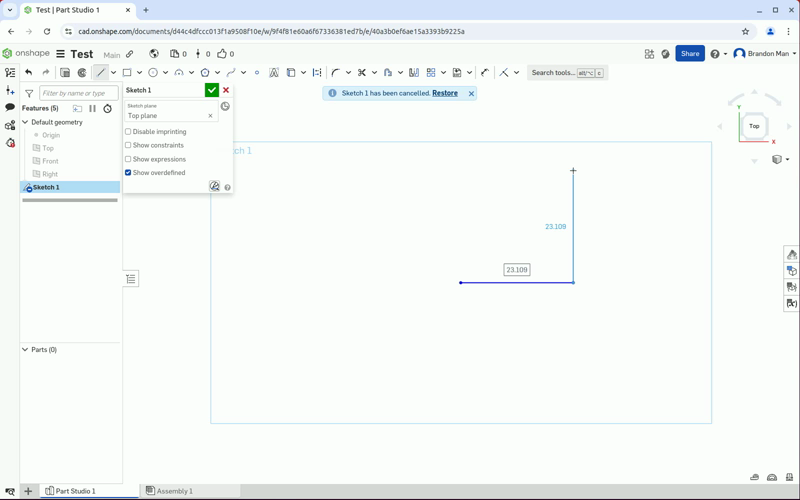
key_up(shift)
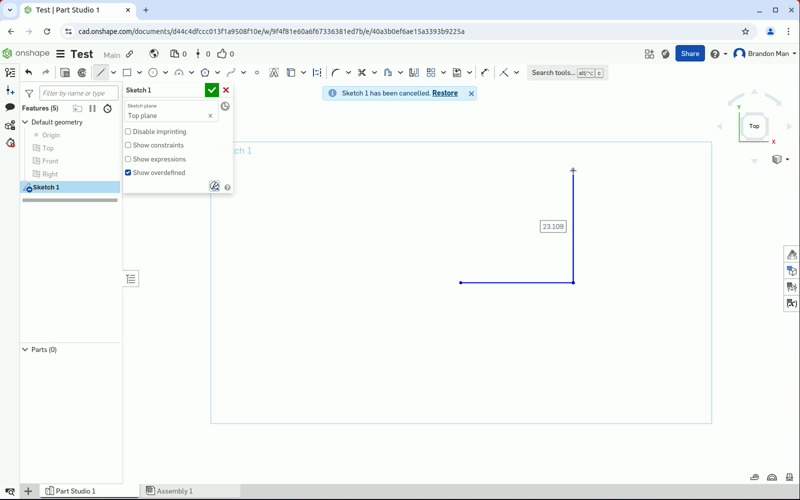
key_down(shift)
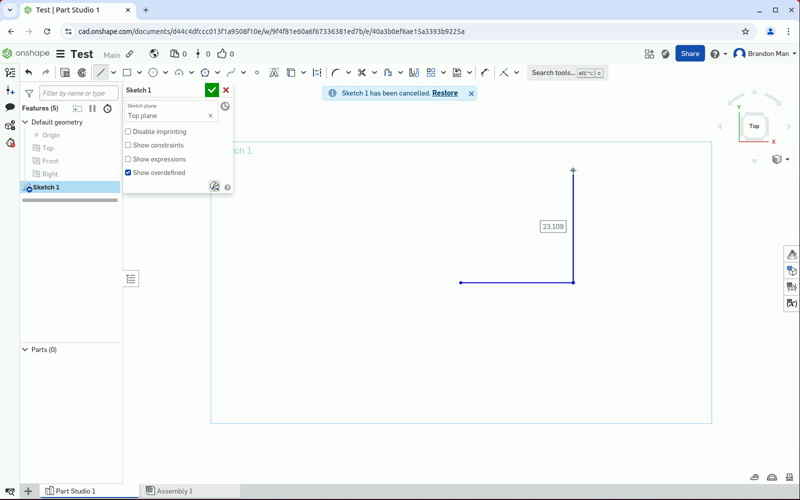
mouse_move(460, 170)
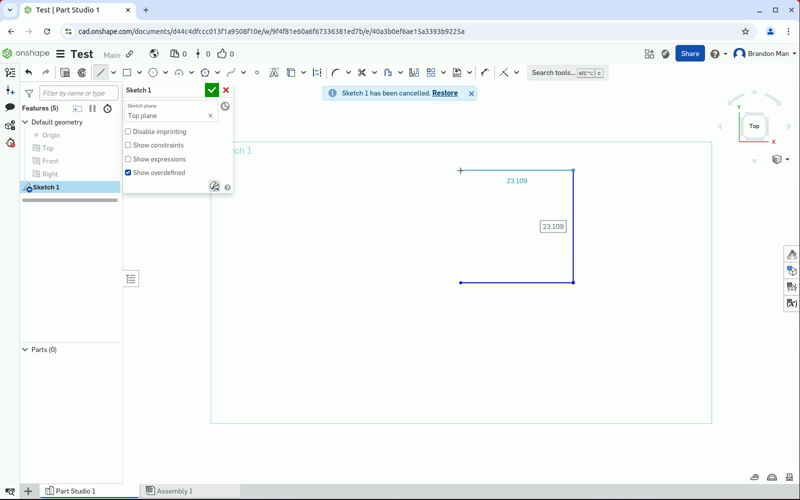
click(460, 170)
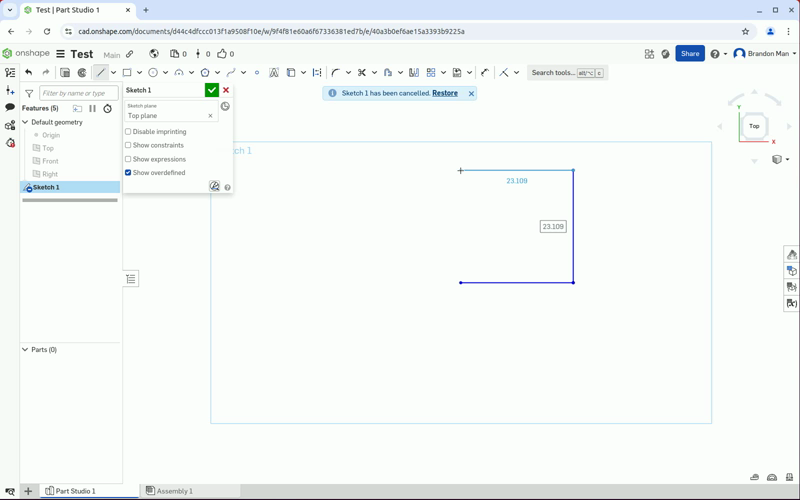
key_up(shift)
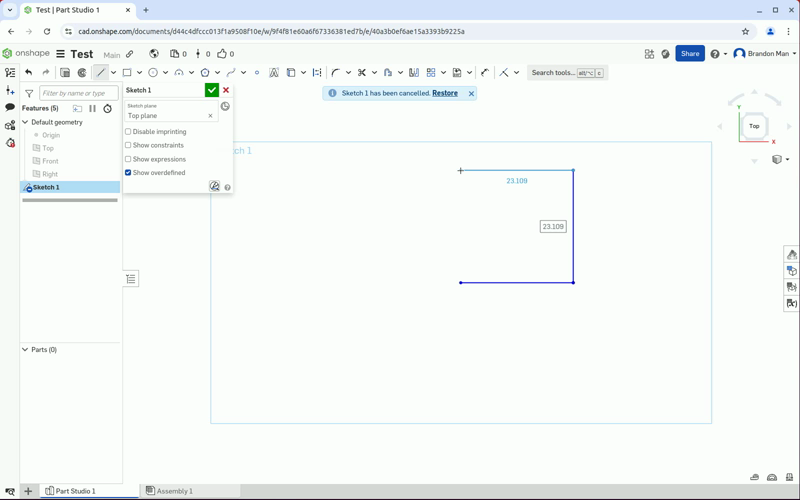
key_down(shift)
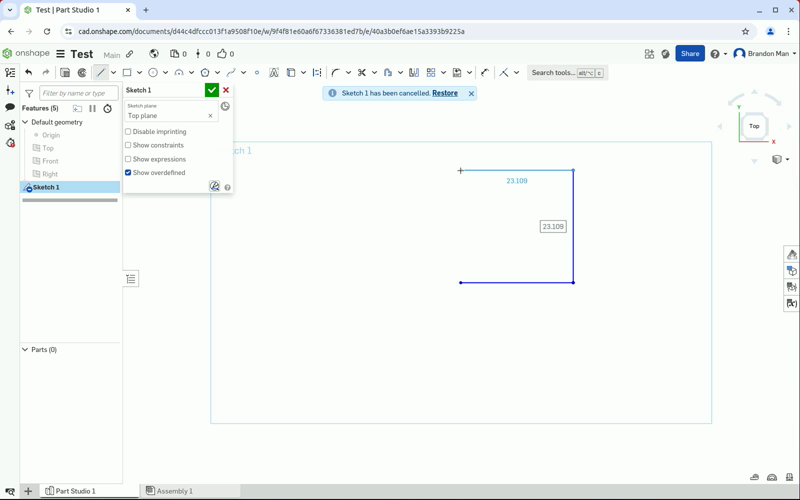
mouse_move(460, 282)
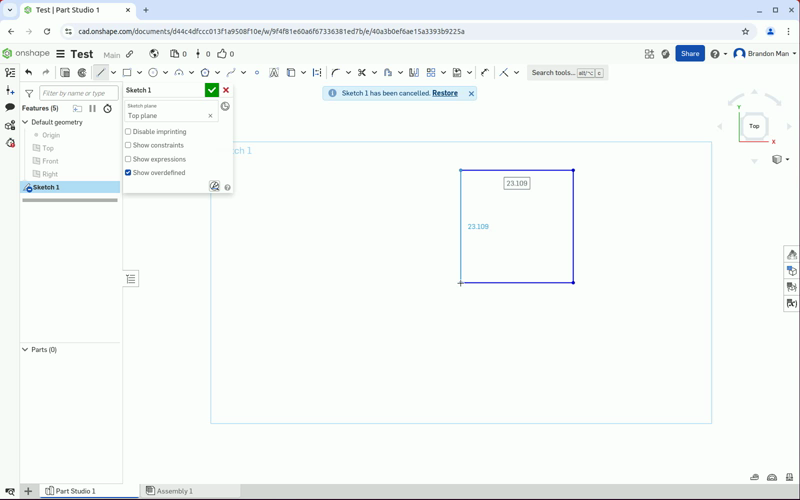
key_up(shift)
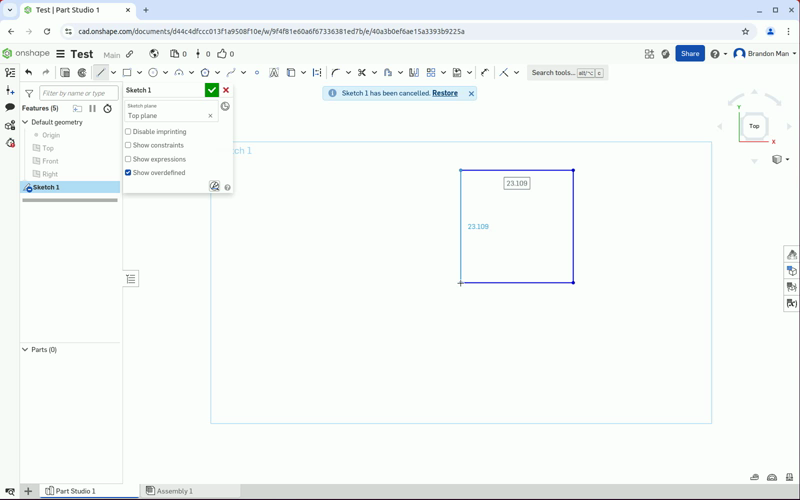
click(460, 282)
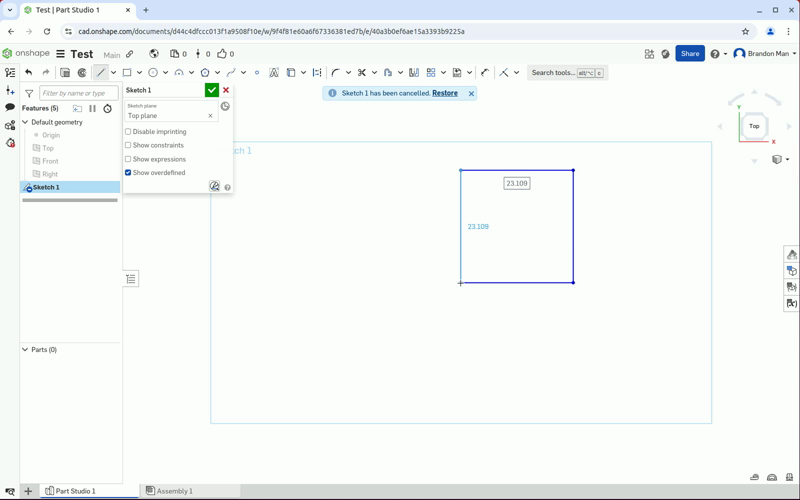
key(esc)
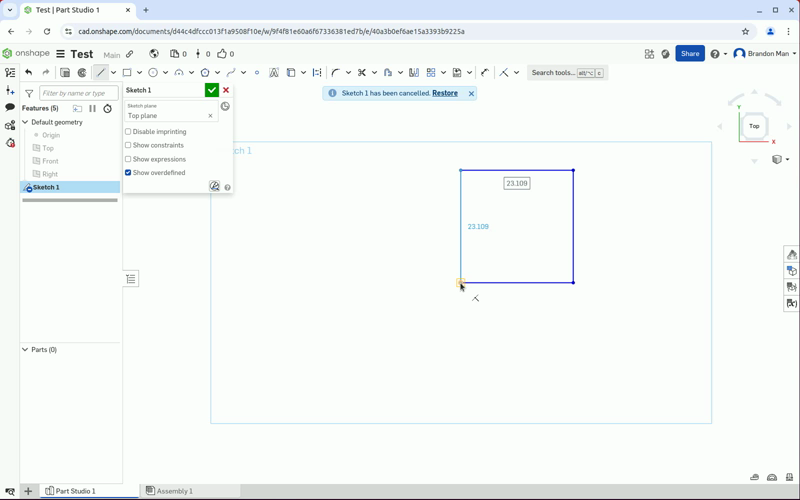
mouse_move(509, 259)
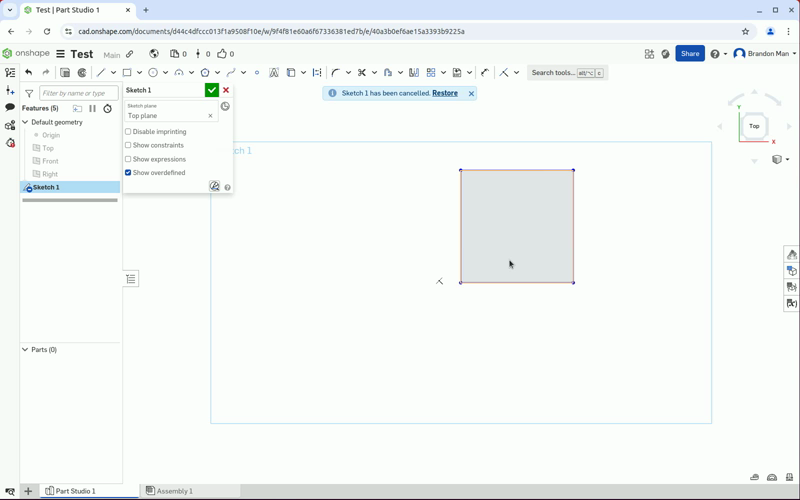
click(509, 259)
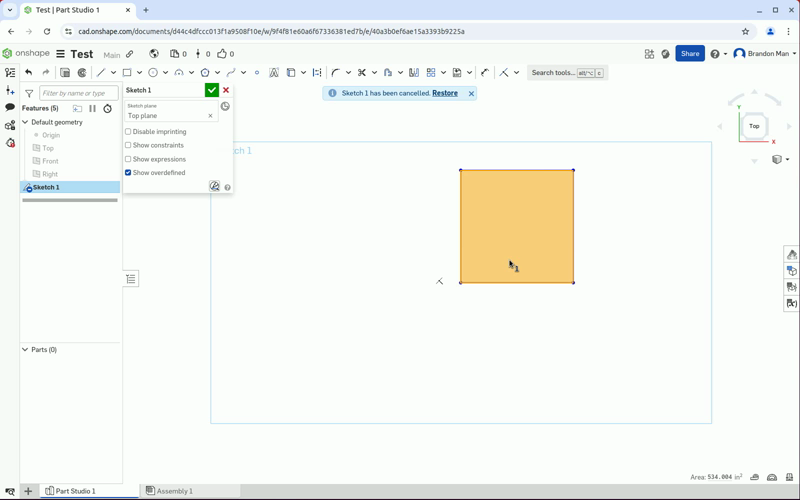
mouse_move(73, 352)
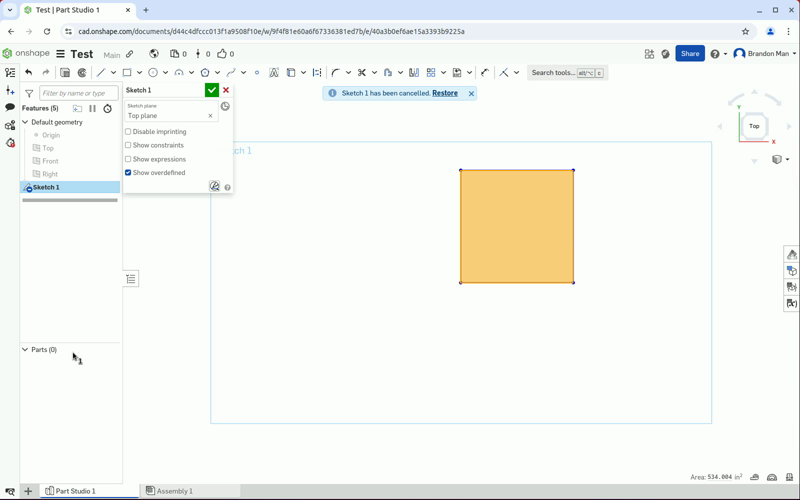
key(shift+y)
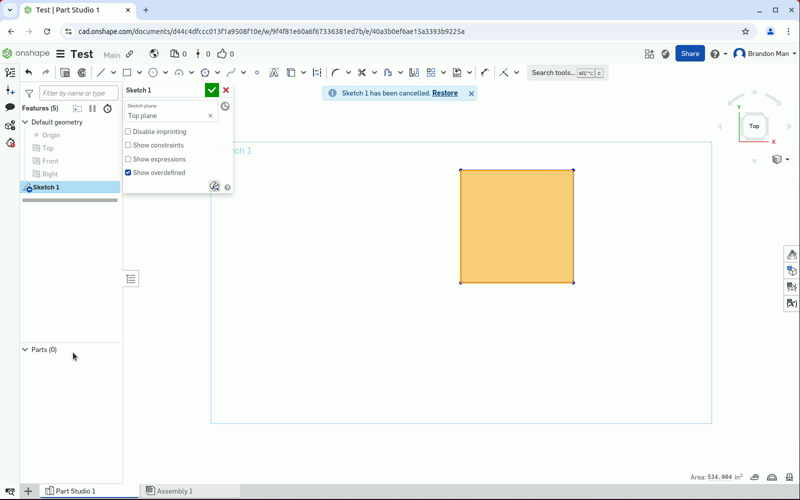
key(shift+e)
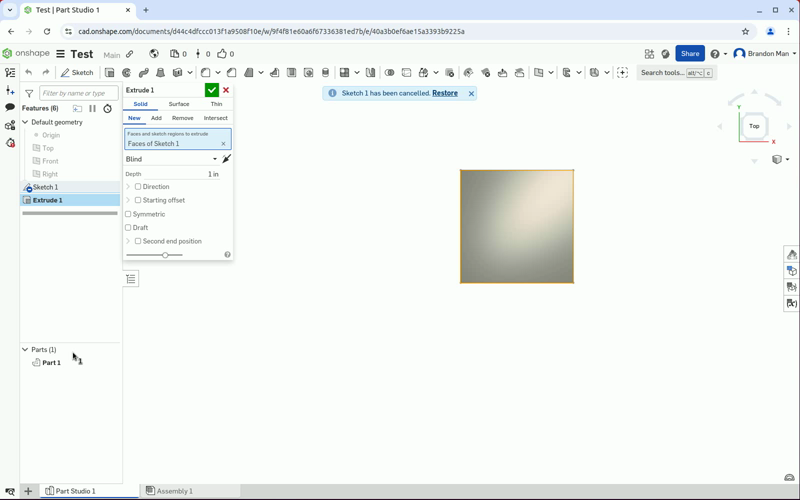
mouse_move(143, 106)
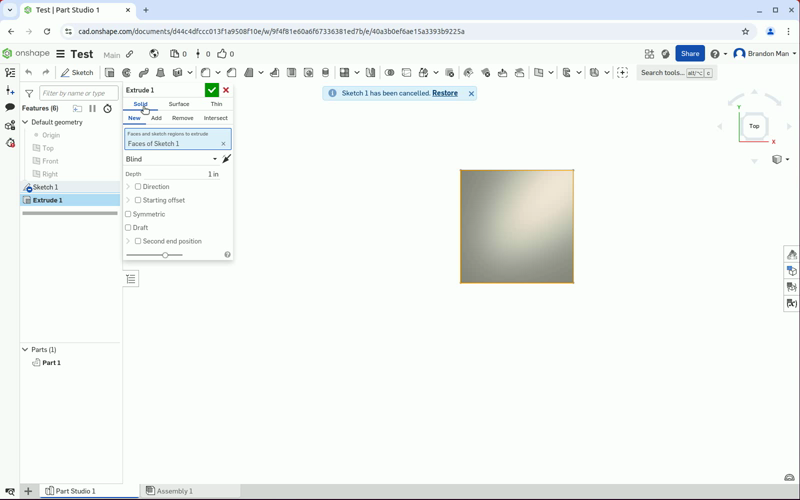
click(143, 106)
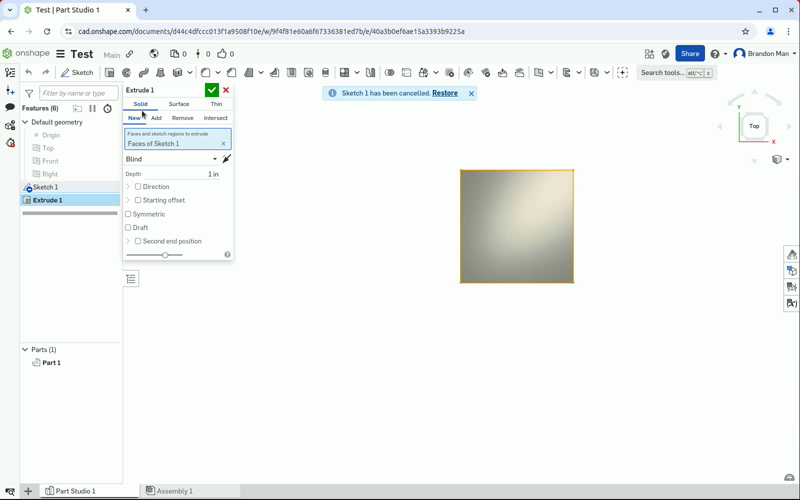
mouse_move(137, 120)
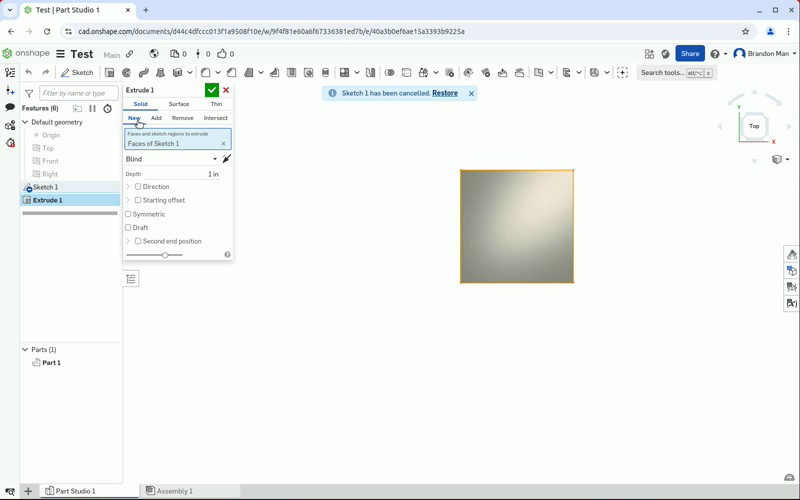
click(137, 120)
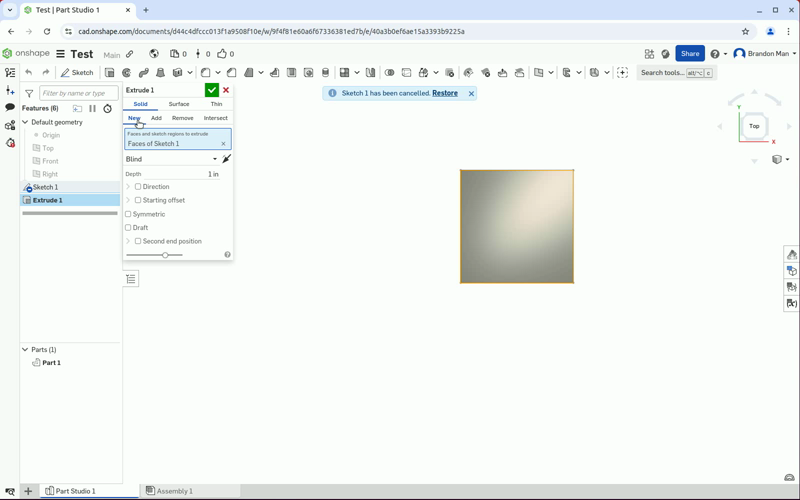
key(tab, 4)
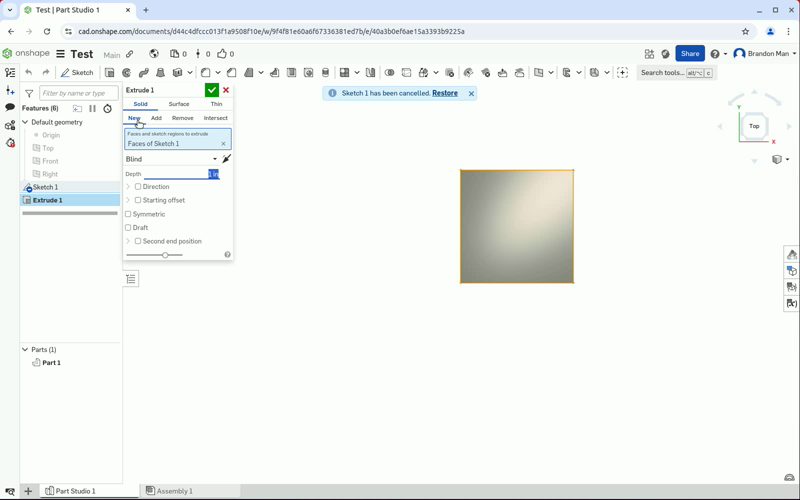
text(23.108)
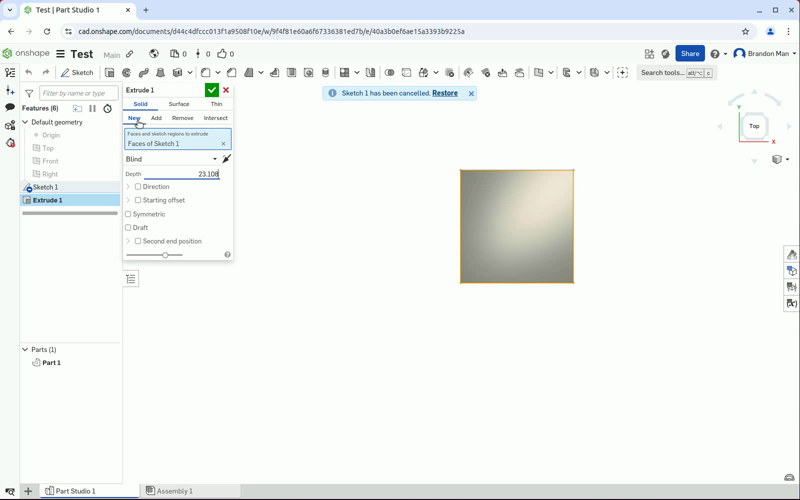
key(enter)
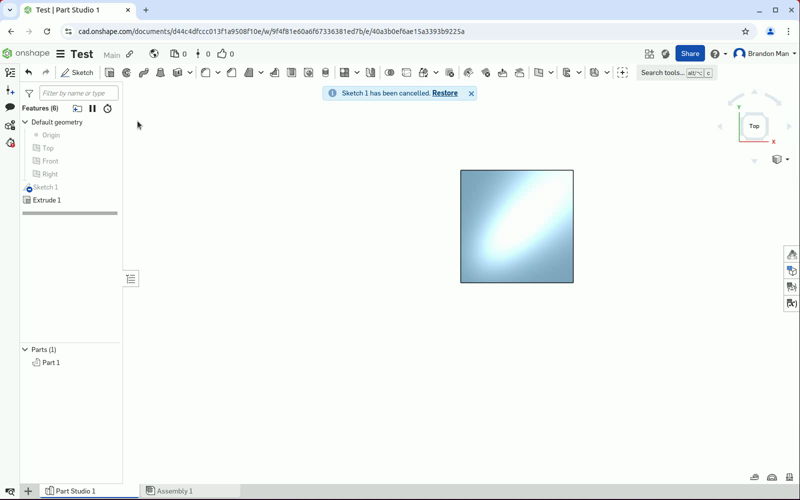
key(shift+h)
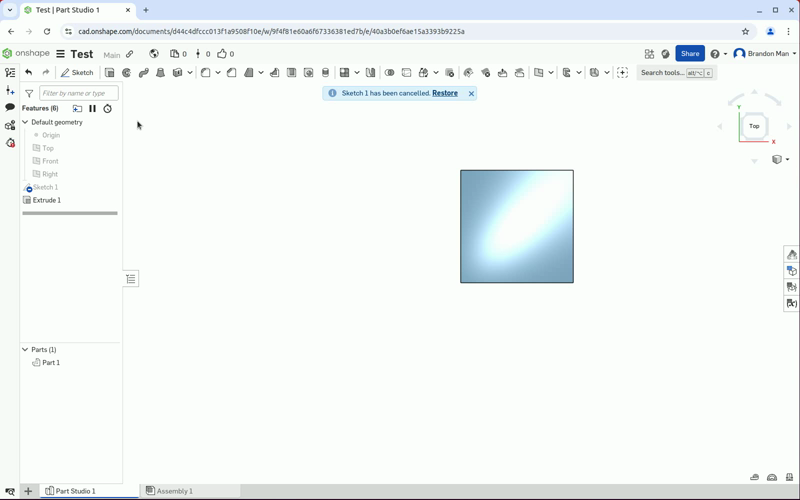
key(shift+h)
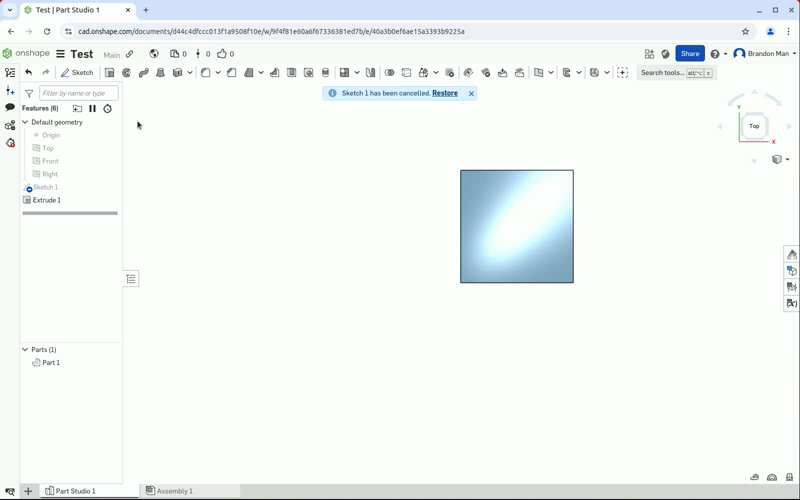
mouse_move(73, 189)
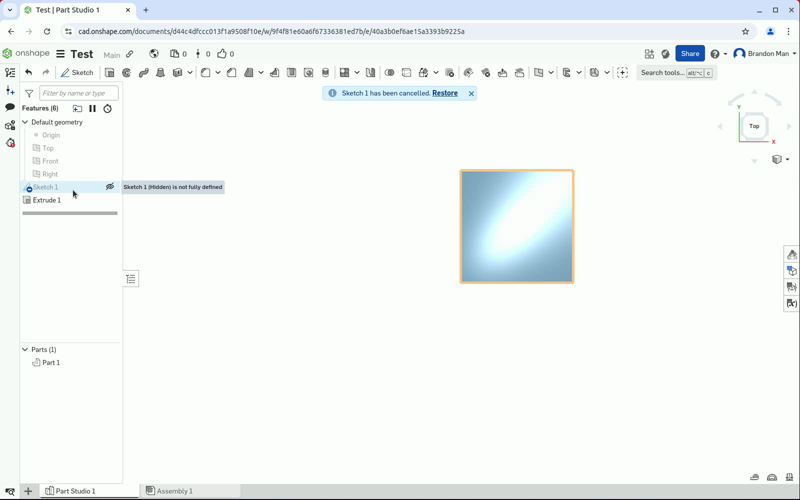
click(73, 189)
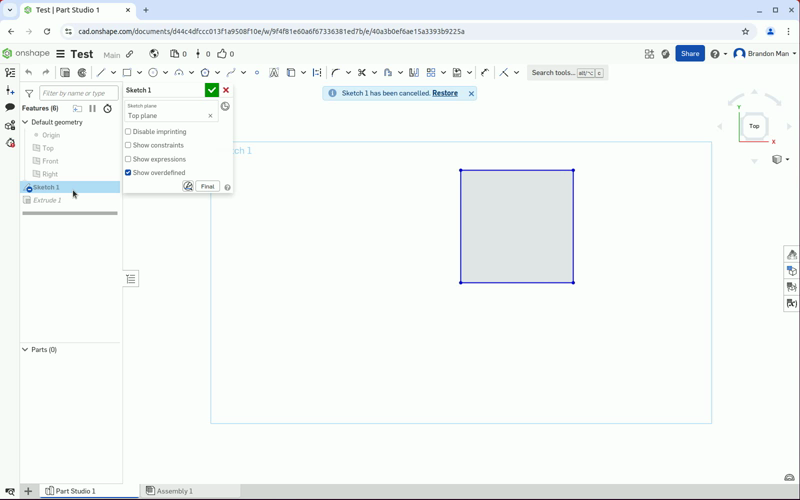
mouse_move(229, 92)
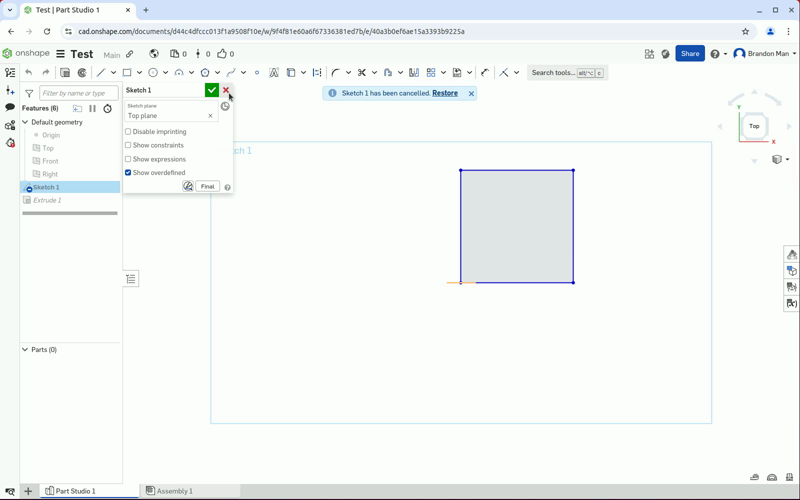
click(229, 92)
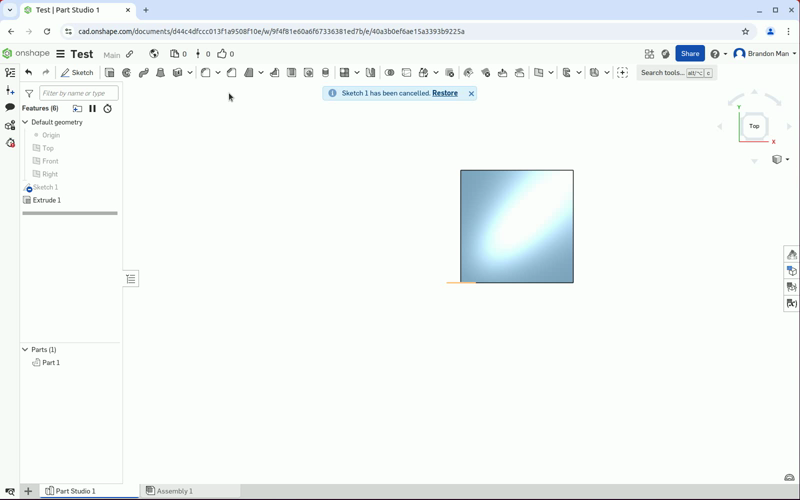
mouse_move(541, 75)
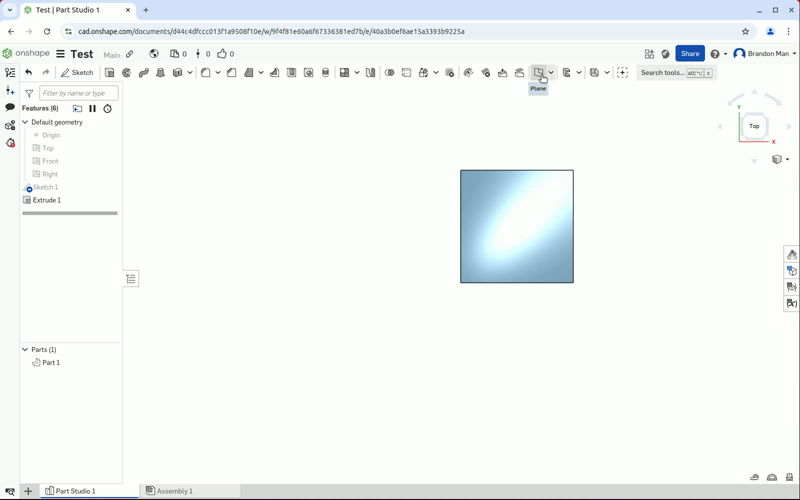
click(541, 75)
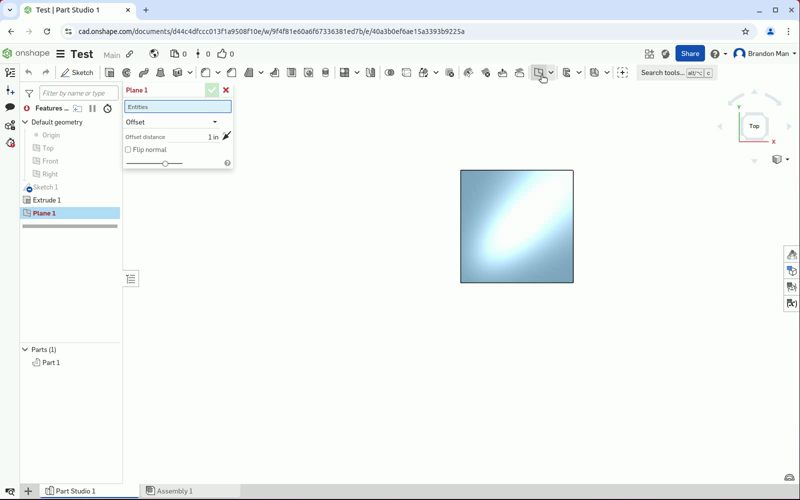
mouse_move(73, 150)
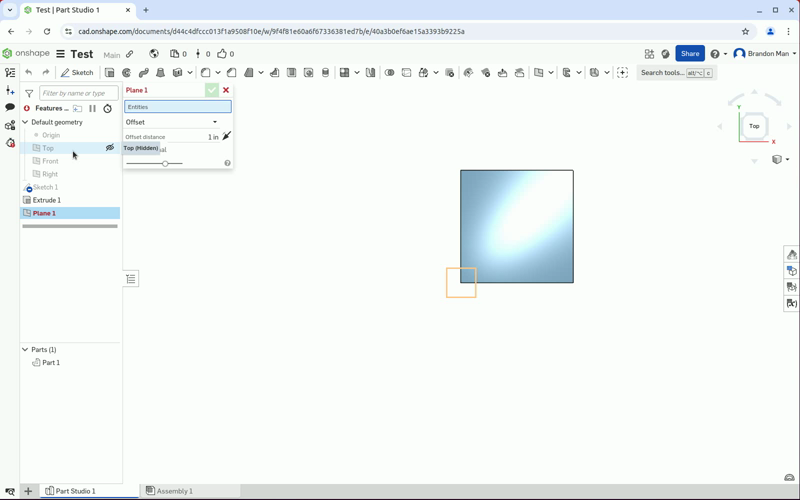
click(73, 150)
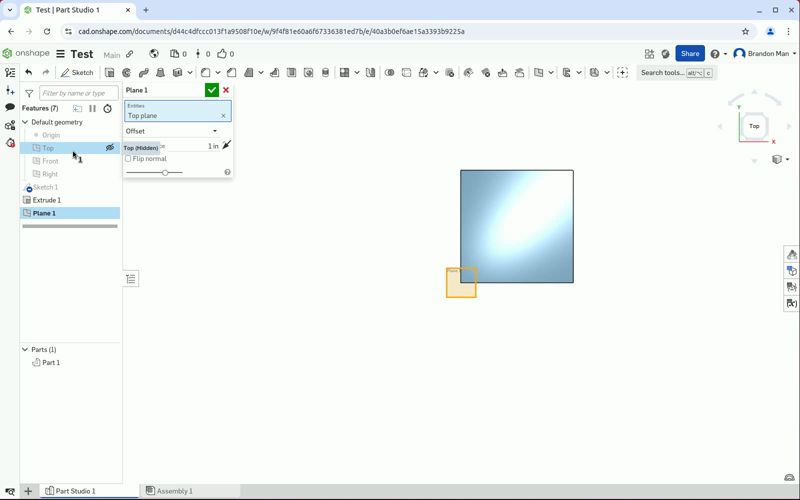
key(tab, 2)
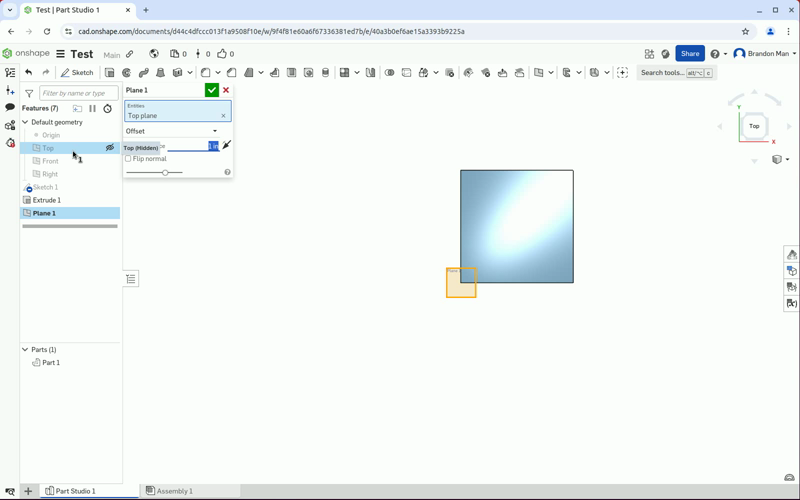
text(23.108)
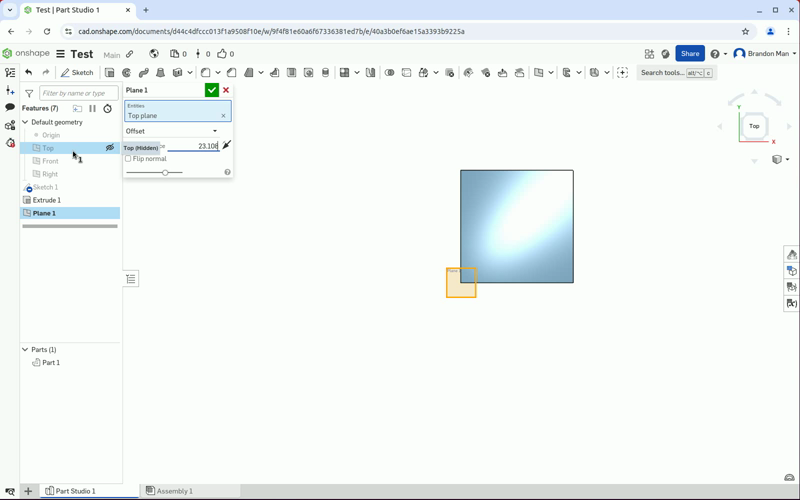
key(enter, 2)
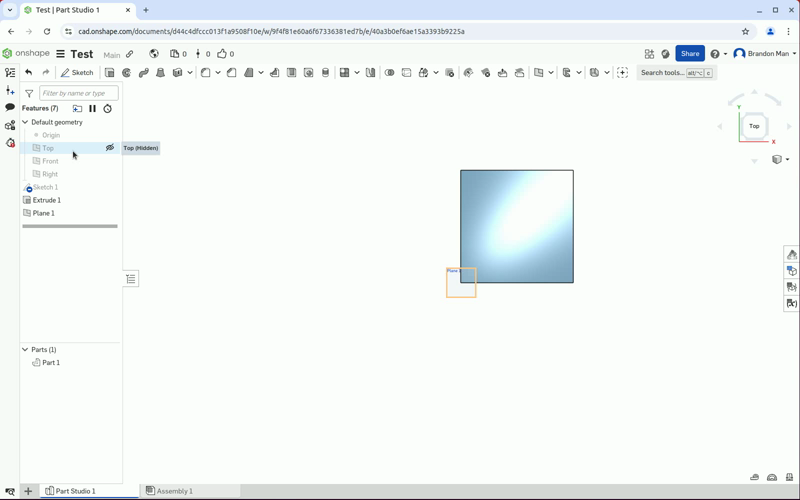
key(shift+s)
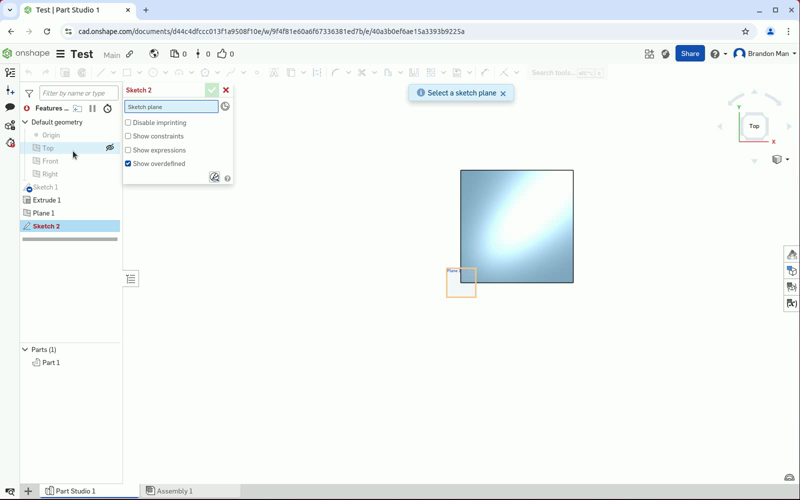
mouse_move(73, 215)
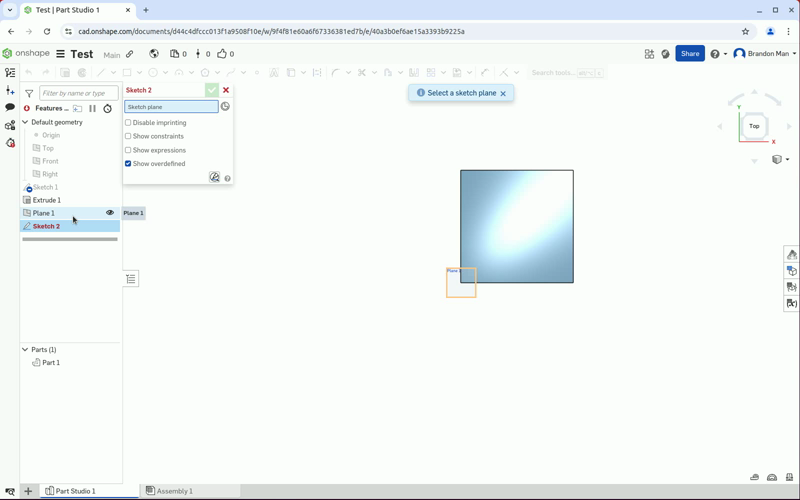
click(73, 215)
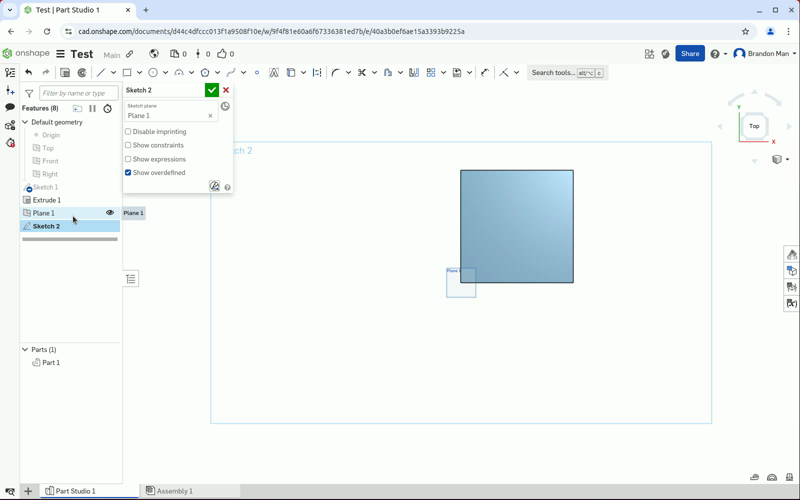
mouse_move(73, 352)
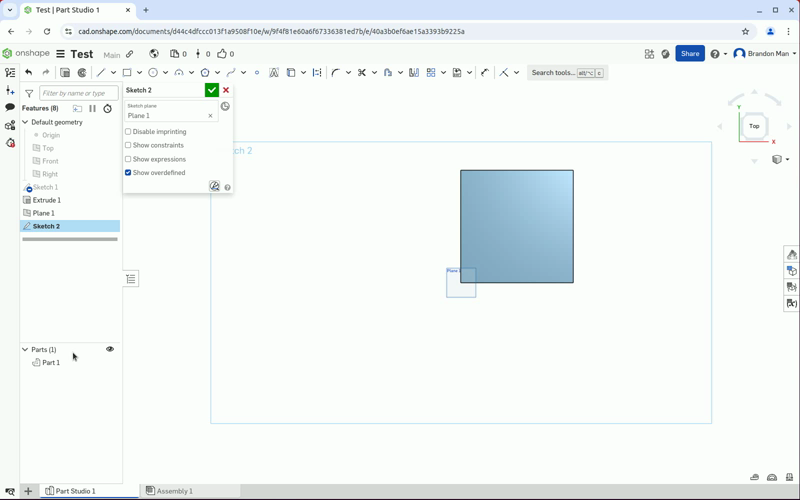
key(y)
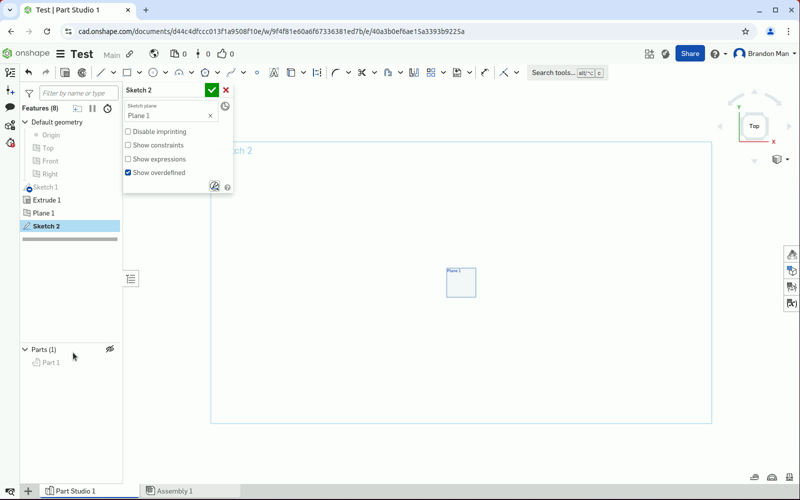
key(l)
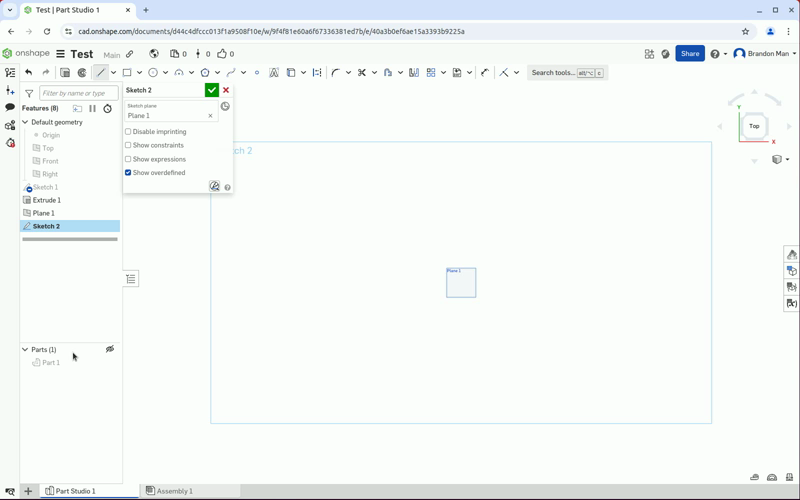
key_down(shift)
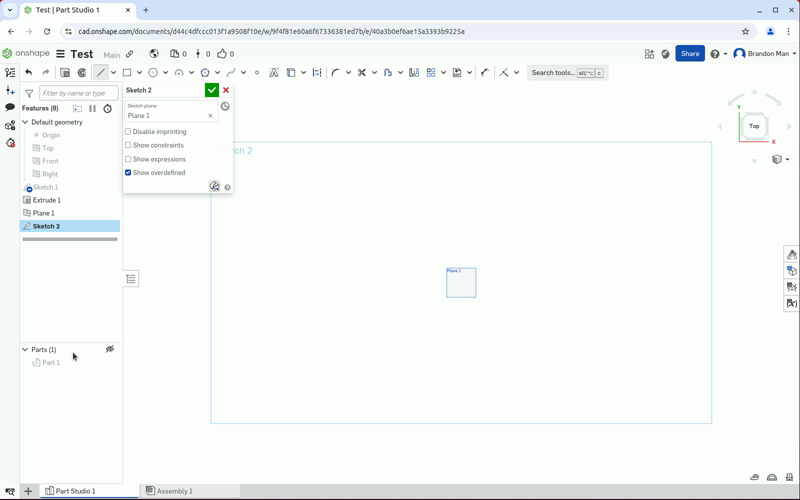
mouse_move(460, 282)
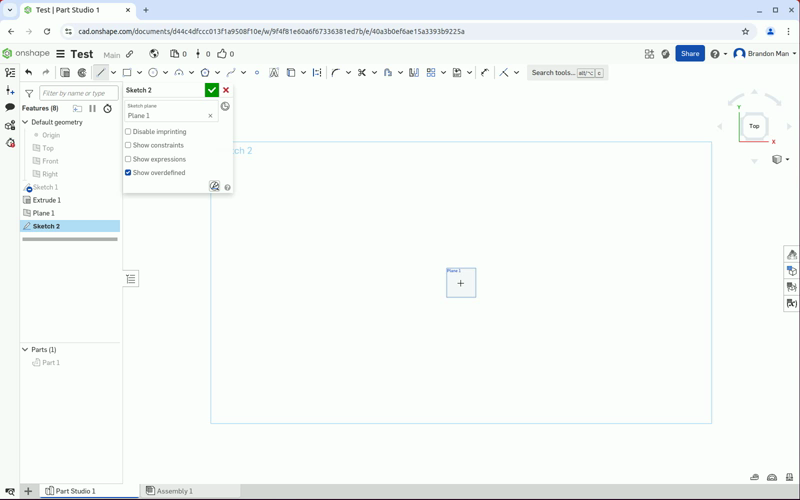
click(460, 282)
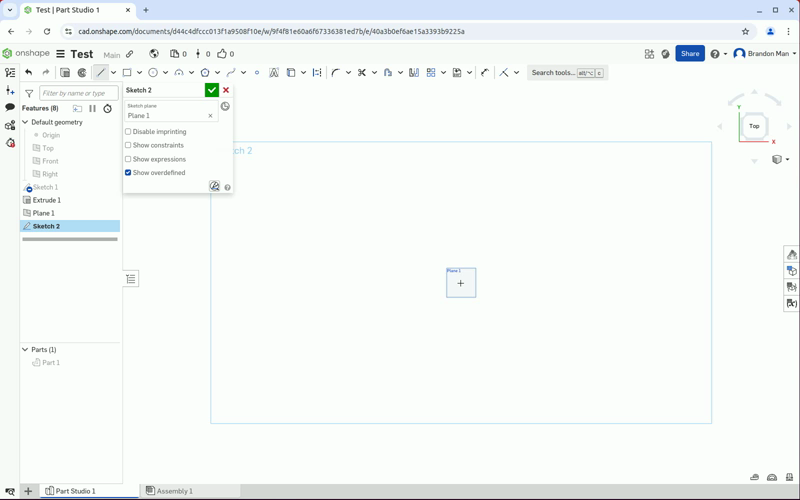
key_up(shift)
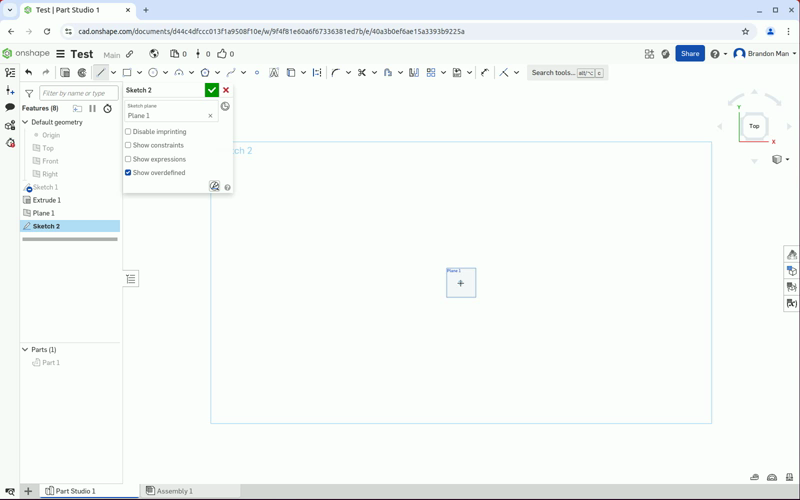
key_down(shift)
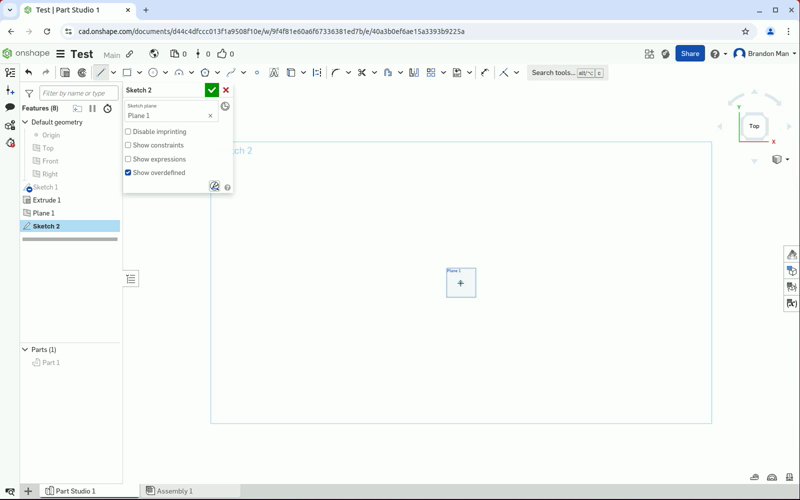
mouse_move(536, 282)
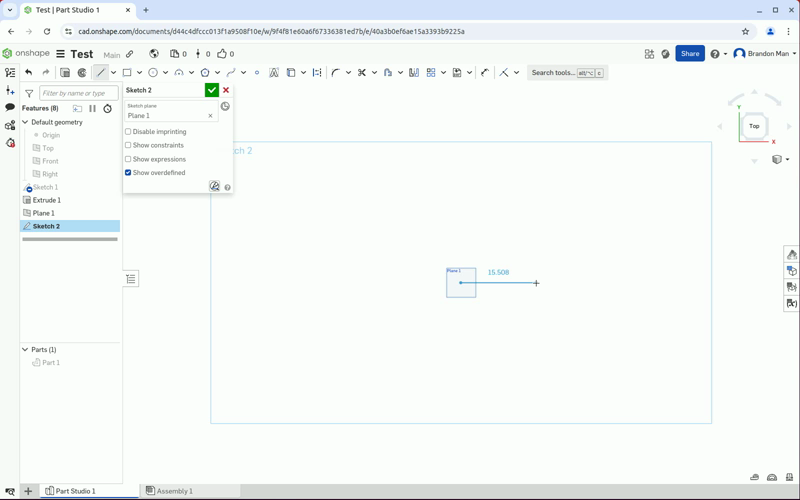
click(536, 282)
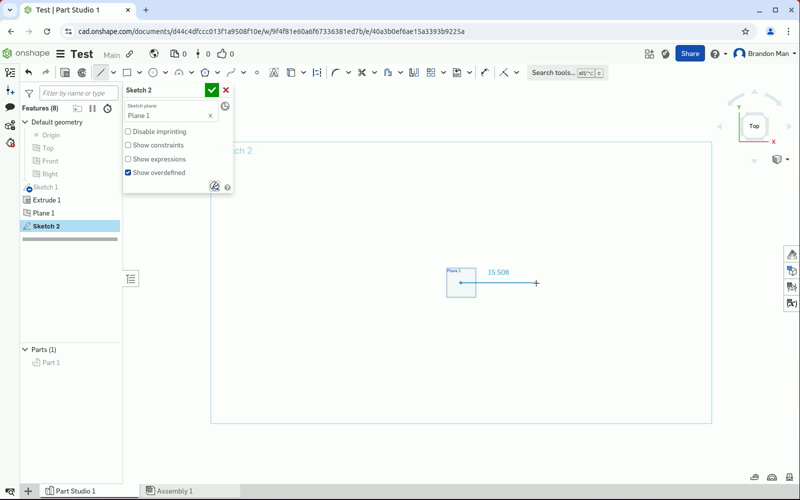
key_up(shift)
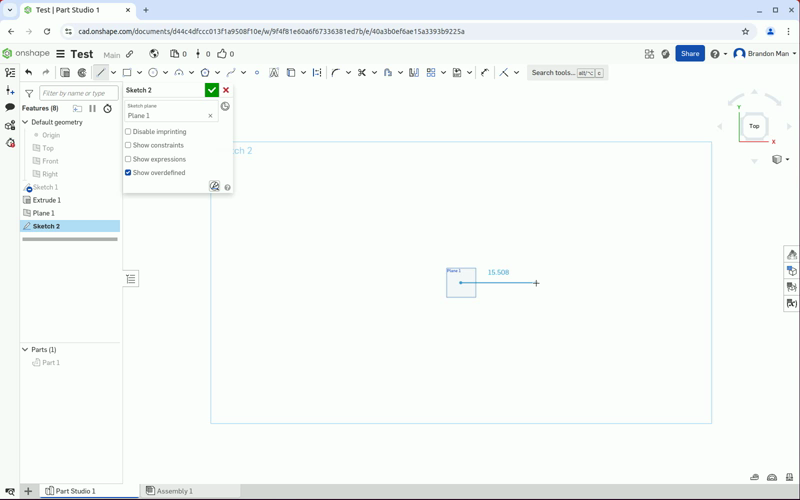
key_down(shift)
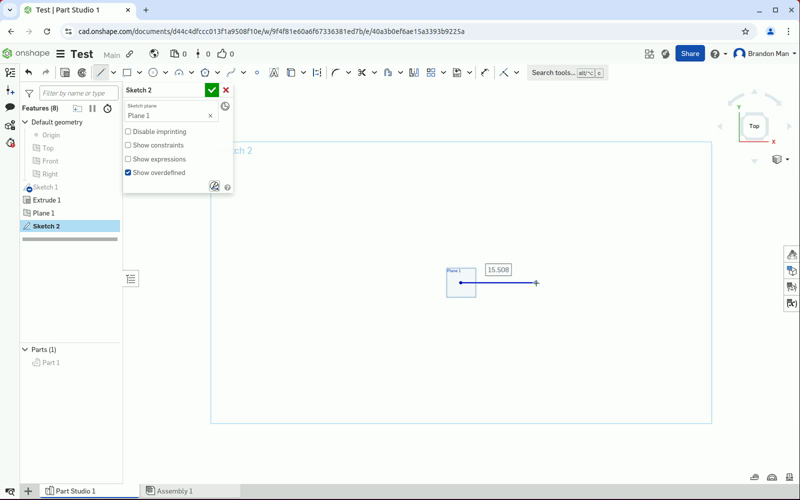
mouse_move(536, 207)
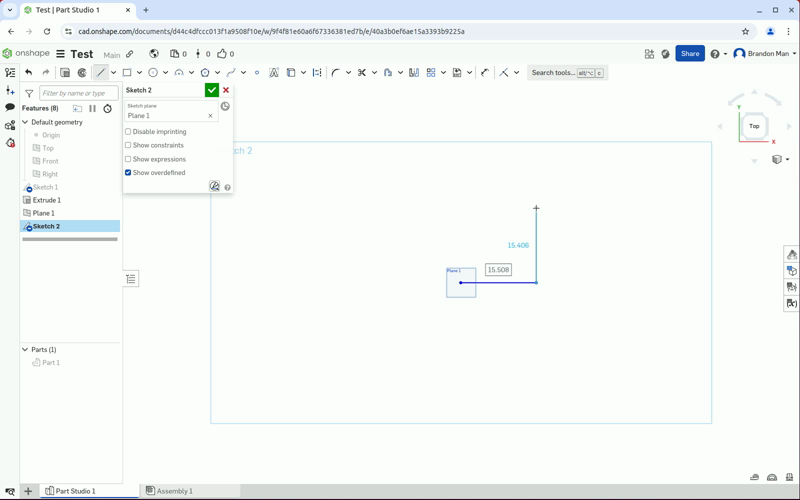
click(536, 207)
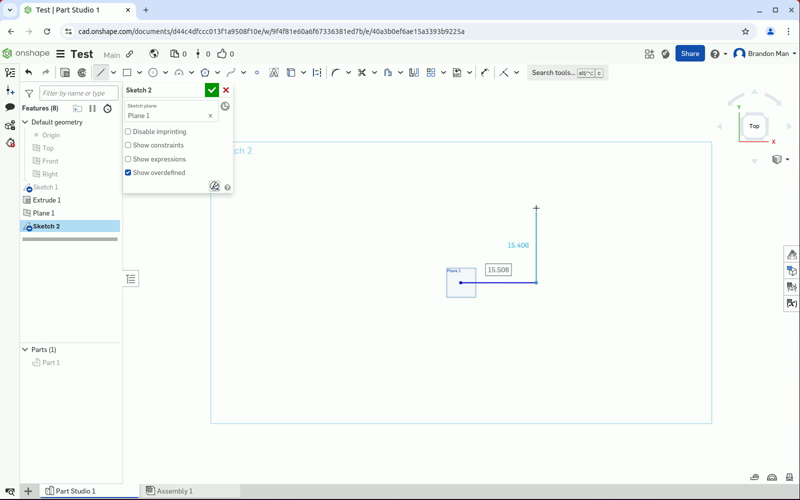
key_up(shift)
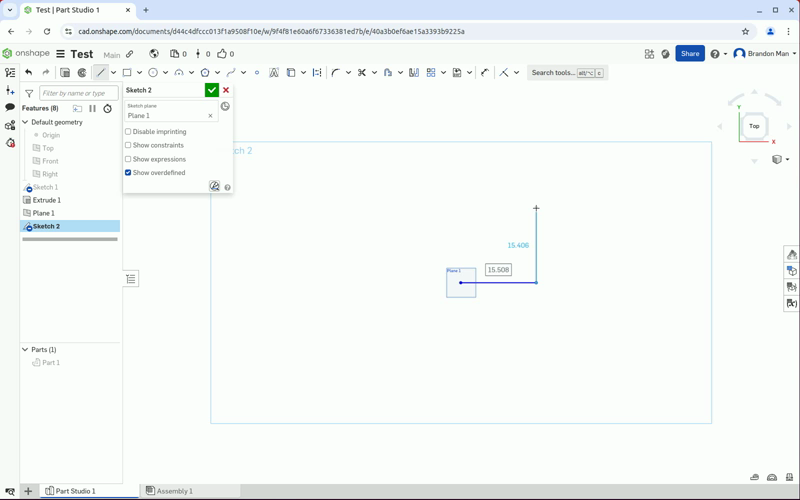
key_down(shift)
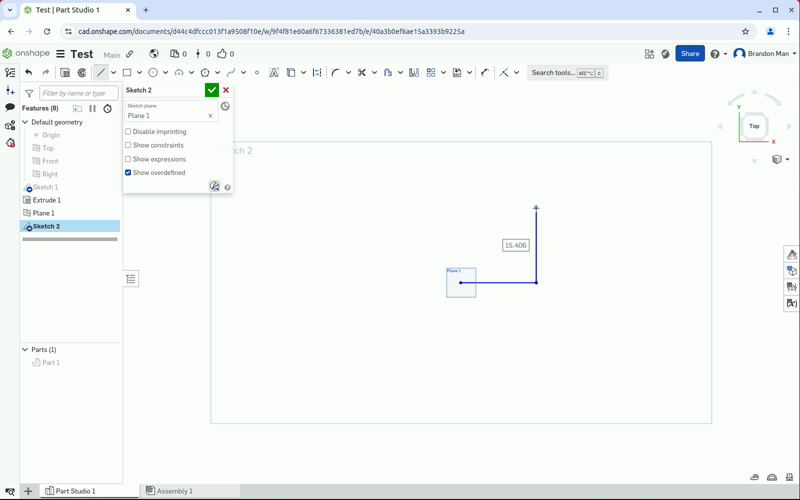
mouse_move(460, 207)
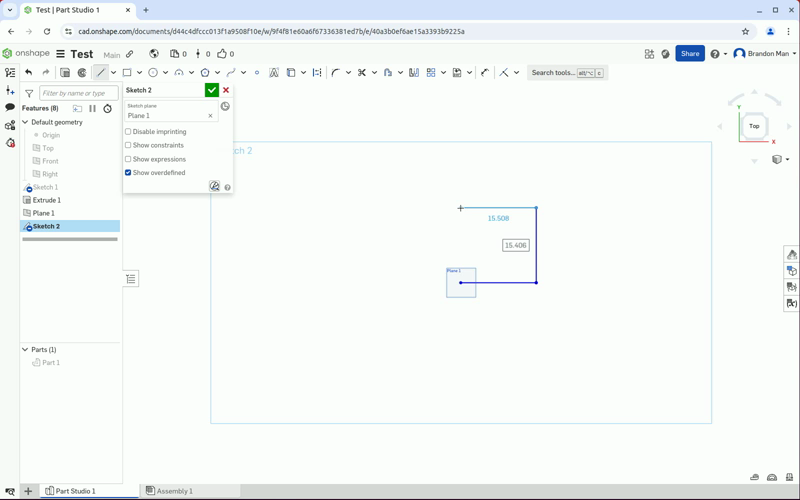
click(460, 207)
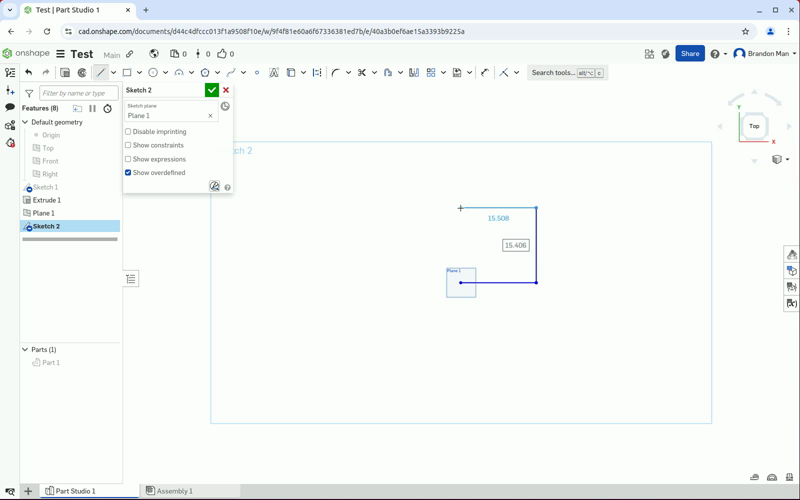
key_up(shift)
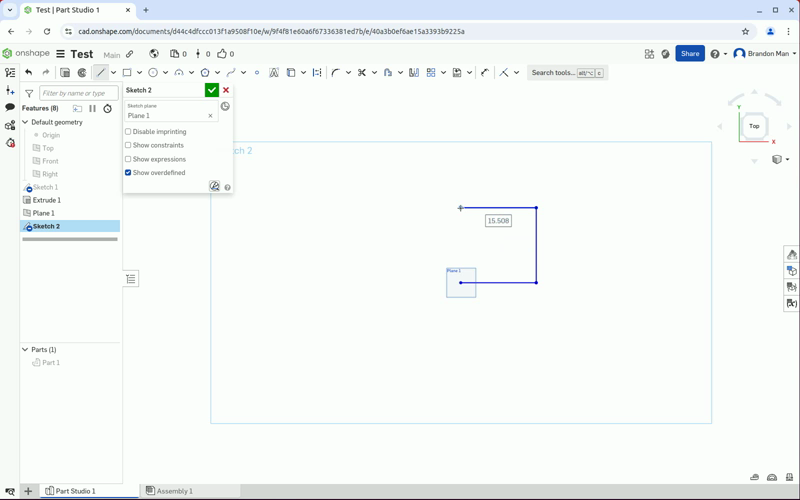
key_down(shift)
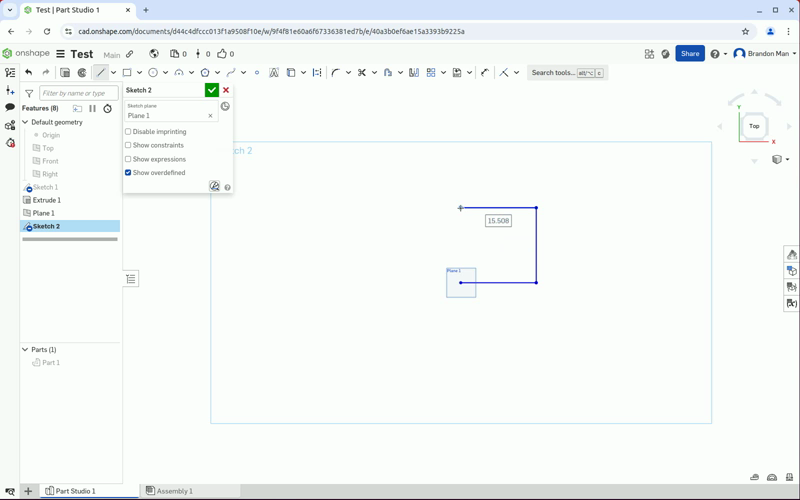
mouse_move(460, 282)
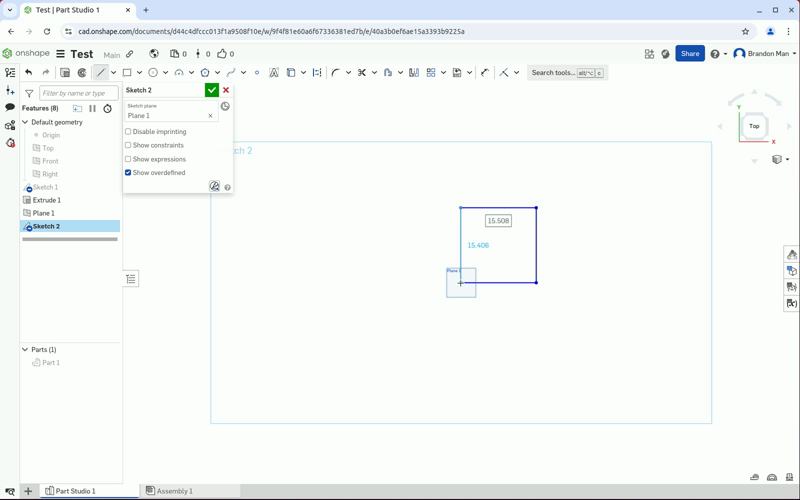
key_up(shift)
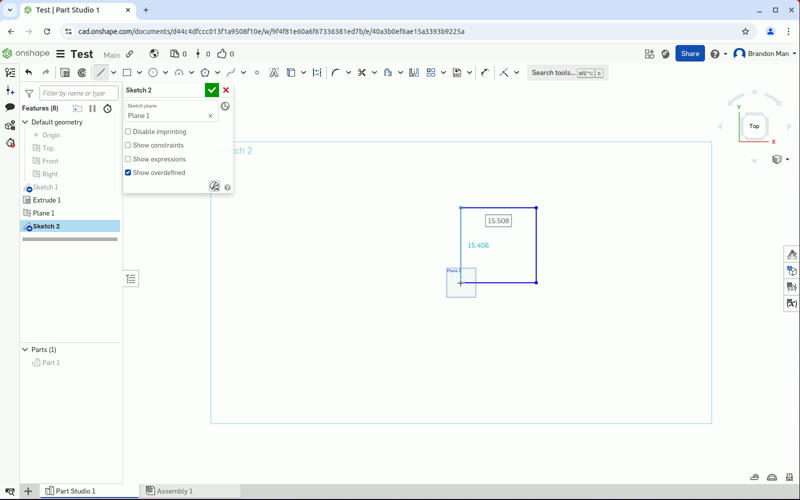
click(460, 282)
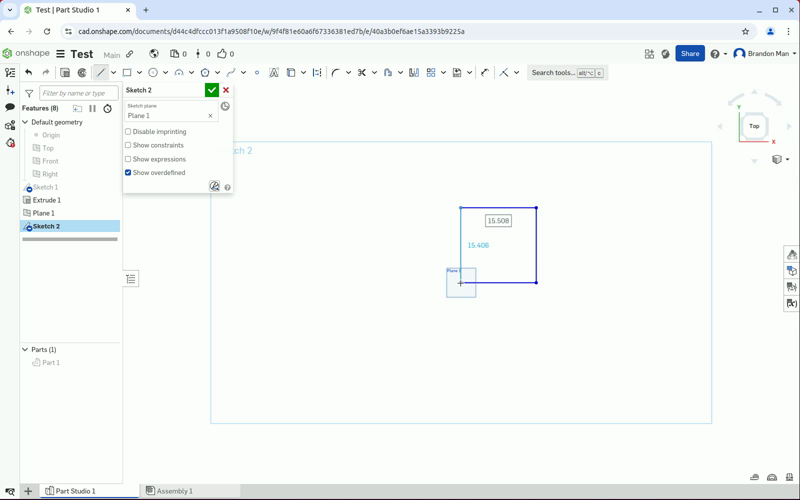
key(esc)
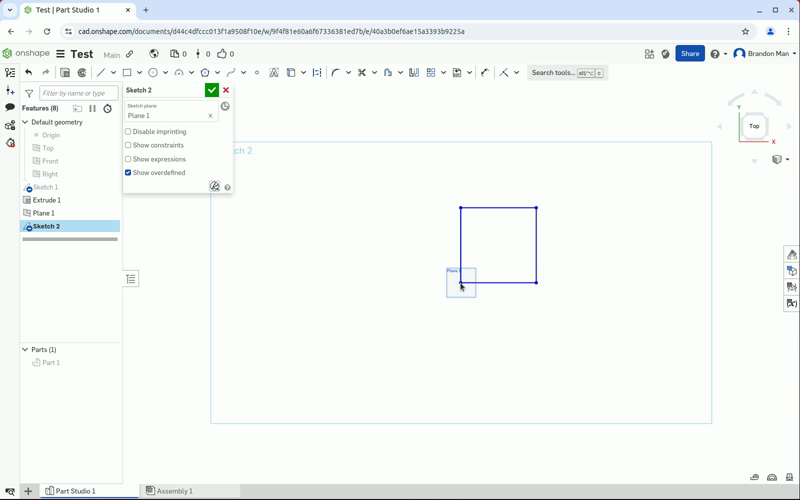
mouse_move(528, 272)
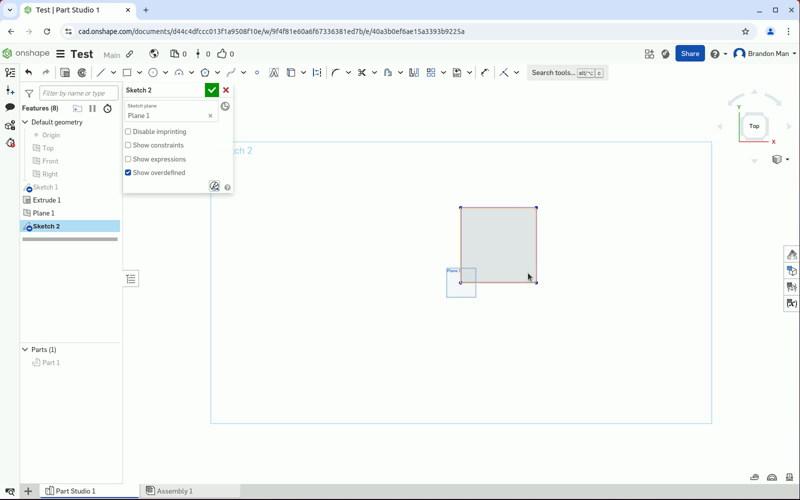
click(528, 272)
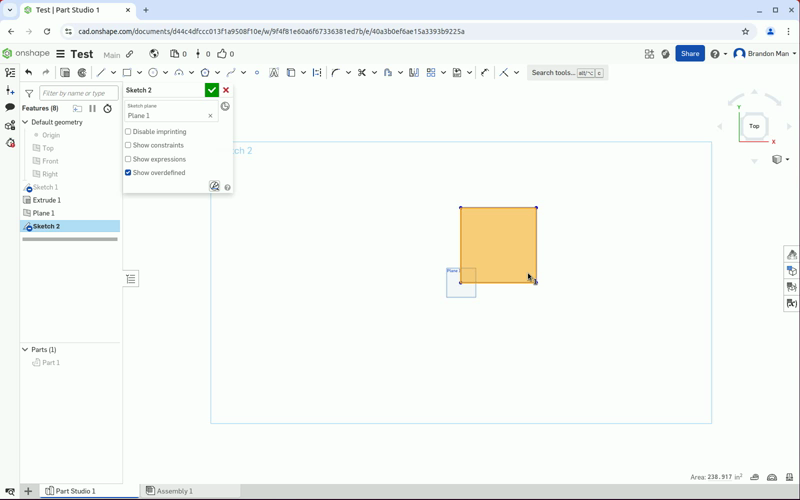
mouse_move(73, 352)
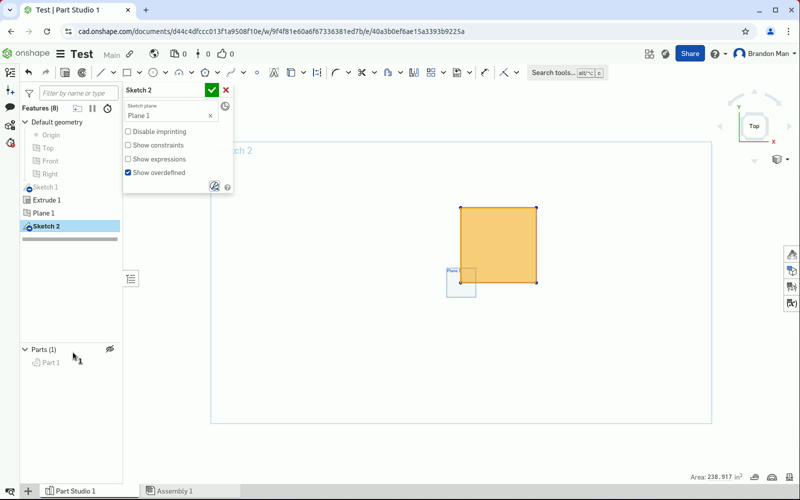
key(shift+y)
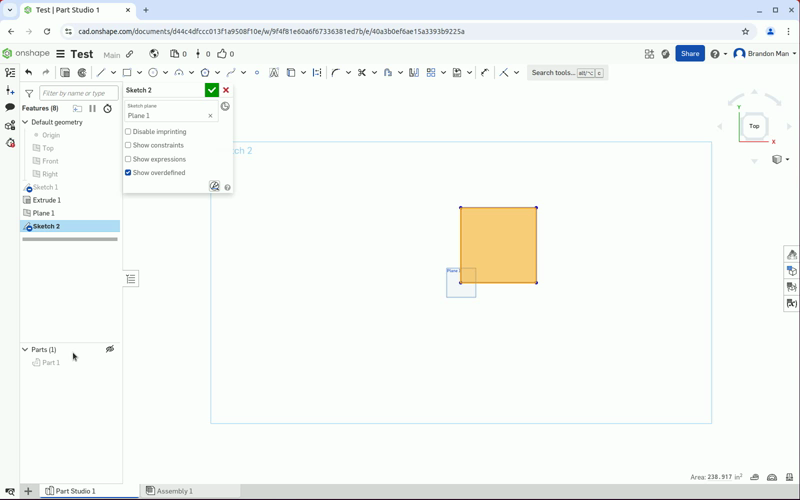
key(shift+e)
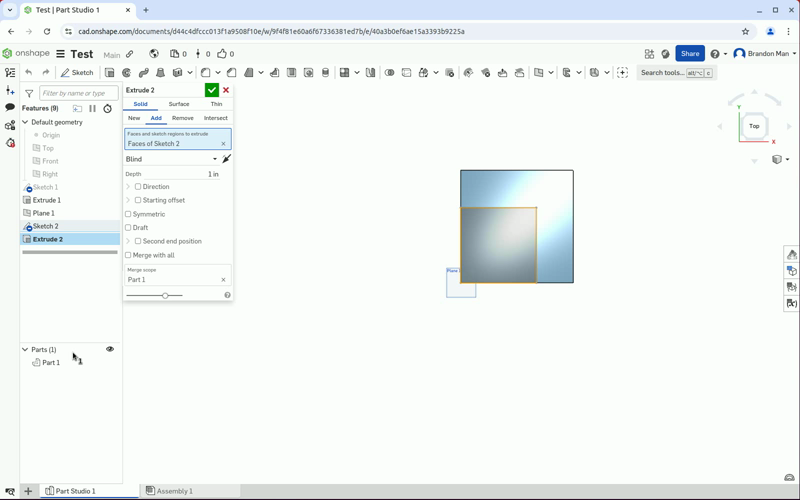
mouse_move(143, 106)
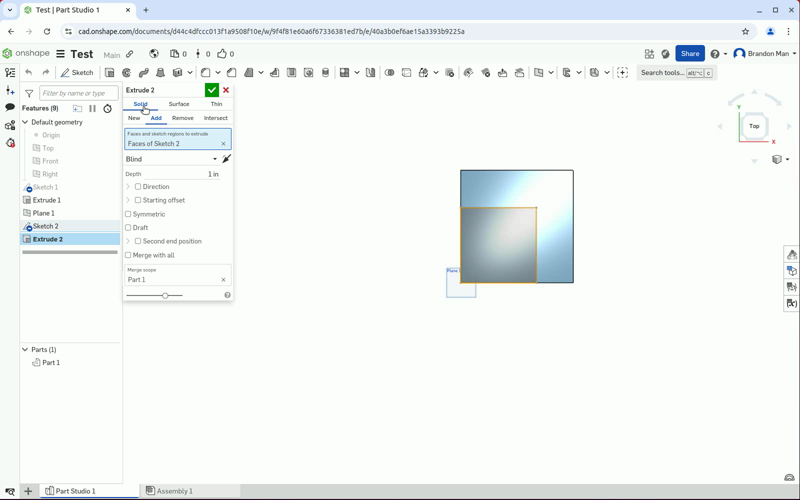
click(143, 106)
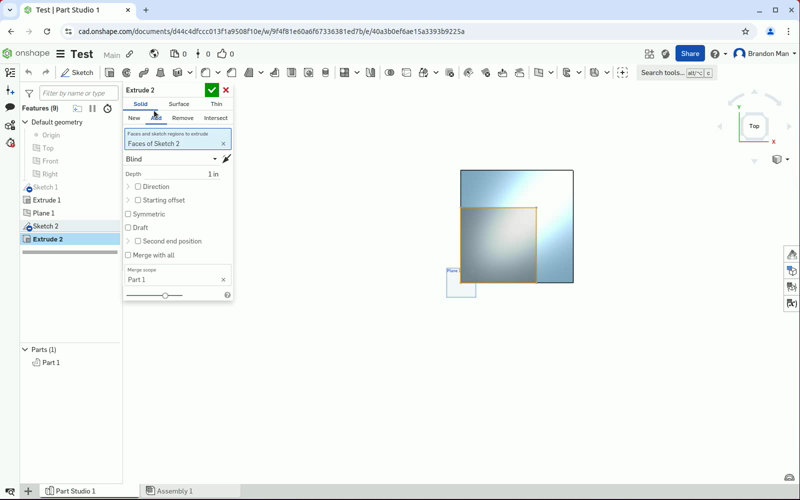
mouse_move(186, 120)
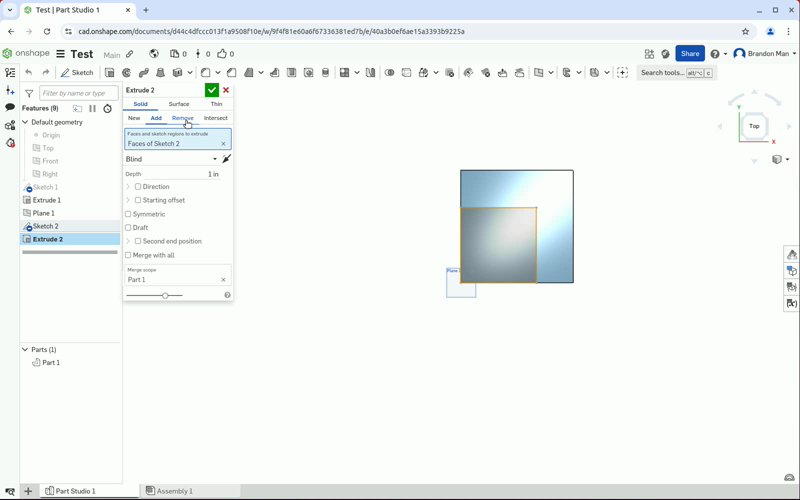
click(186, 120)
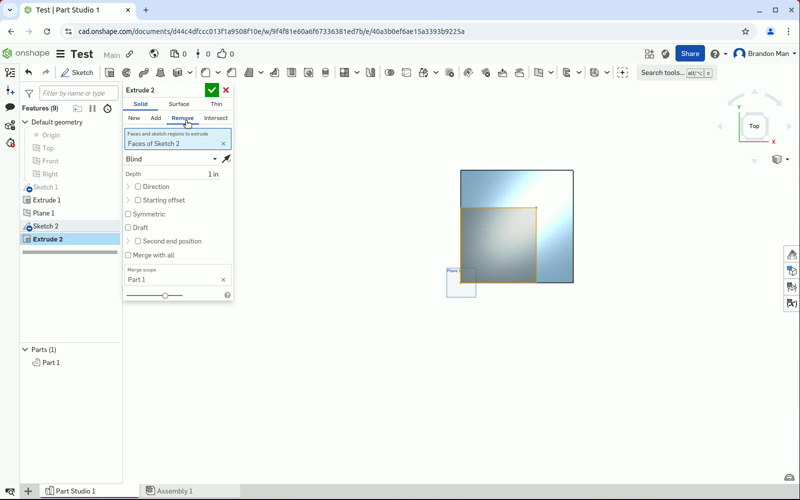
key(tab, 4)
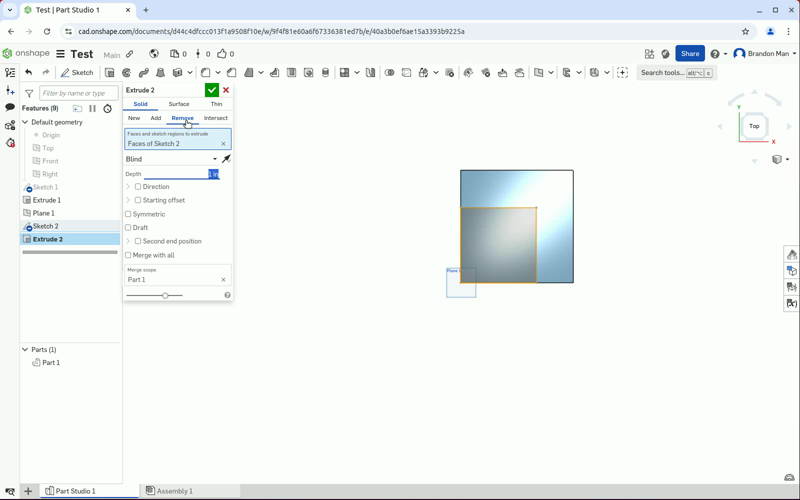
text(15.405)
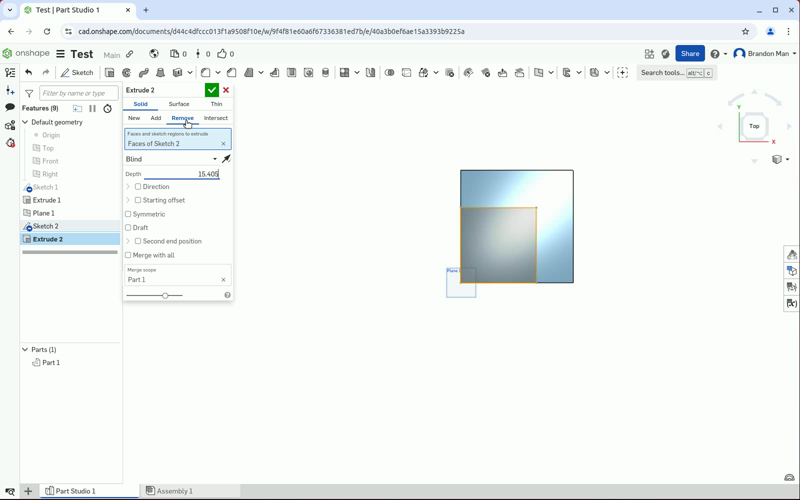
key(tab, 6)
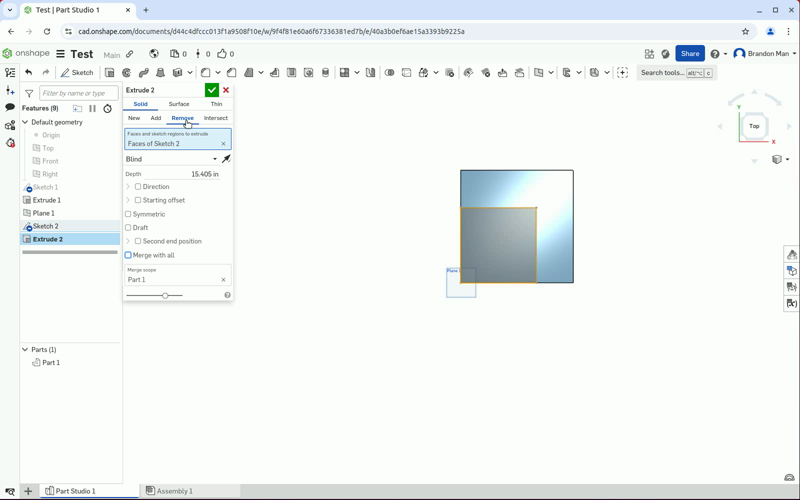
key(space)
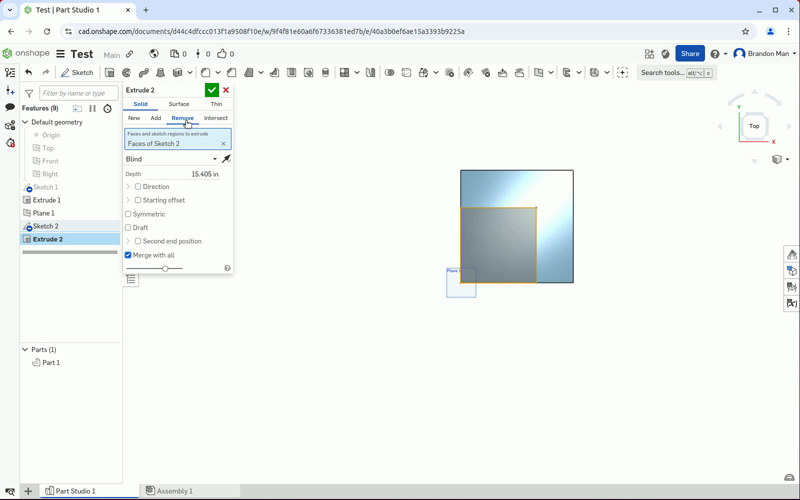
key(enter)
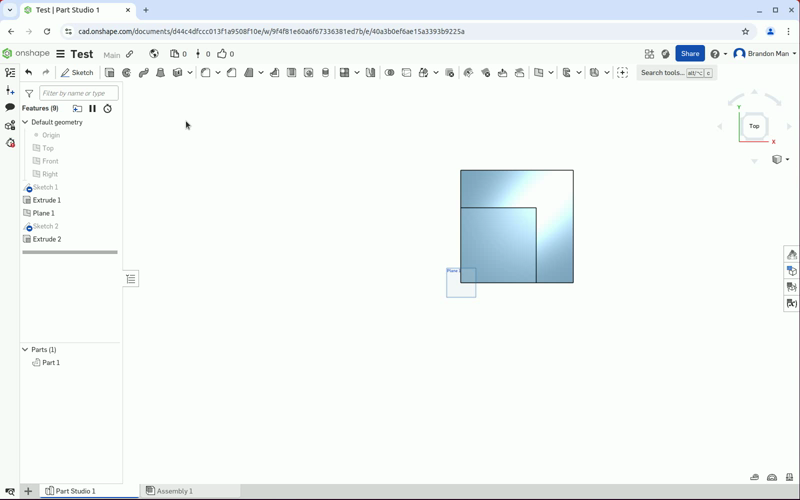
key(shift+h)
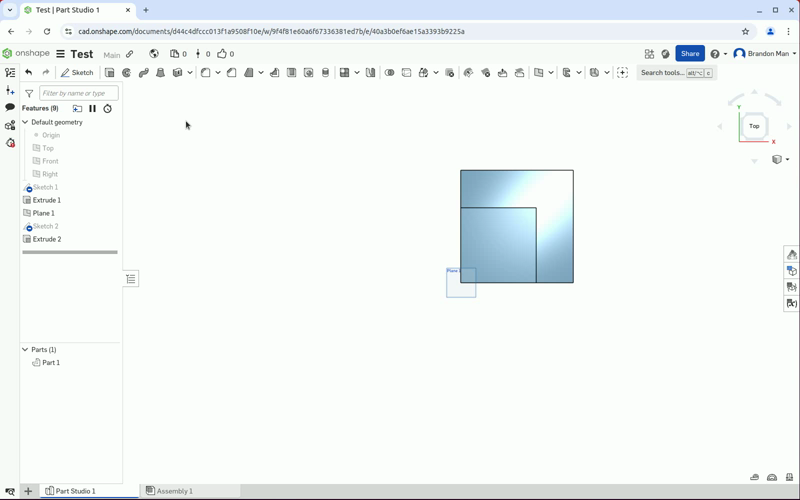
key(shift+h)
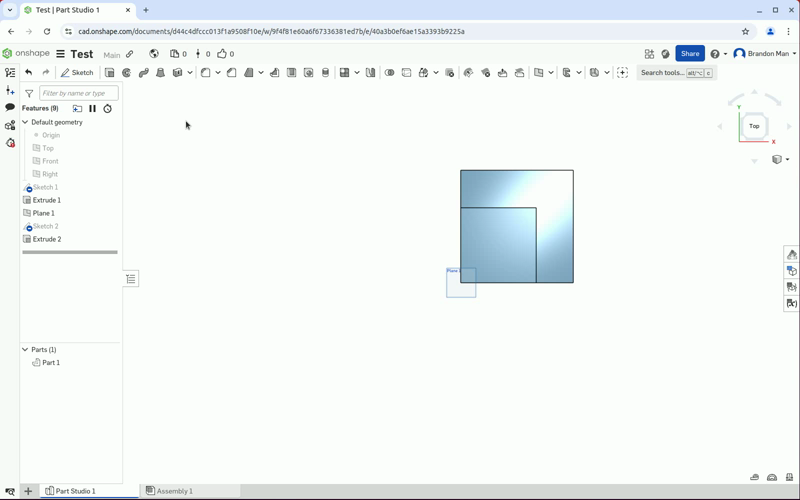
mouse_move(73, 189)
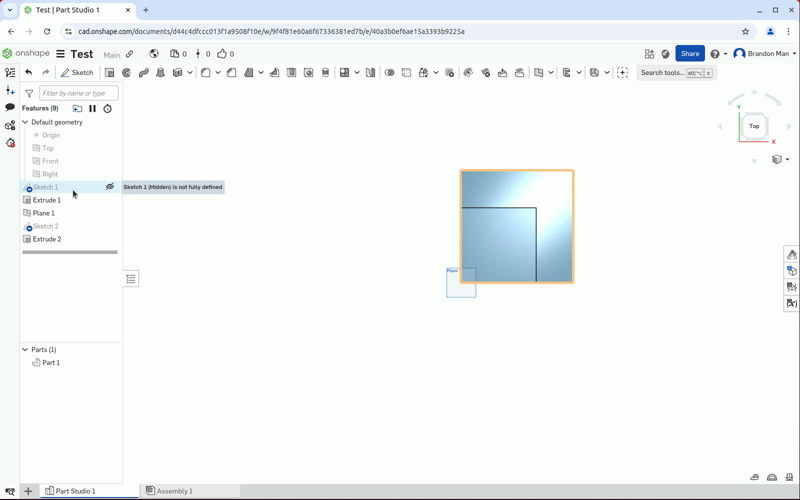
click(73, 189)
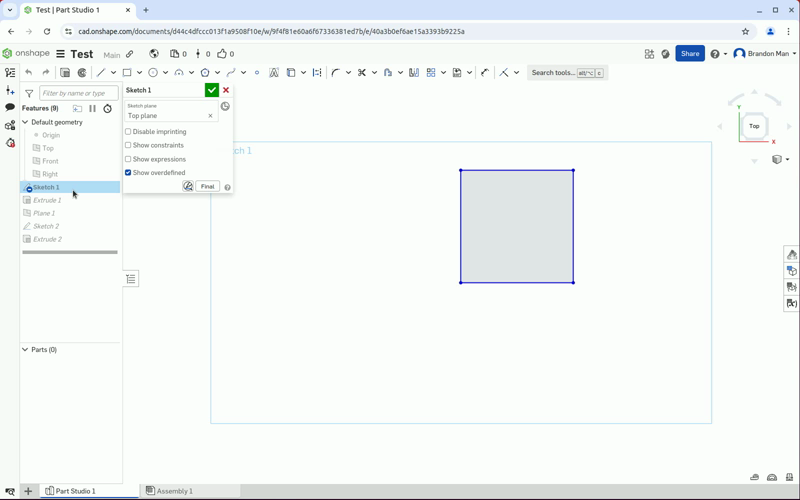
mouse_move(229, 92)
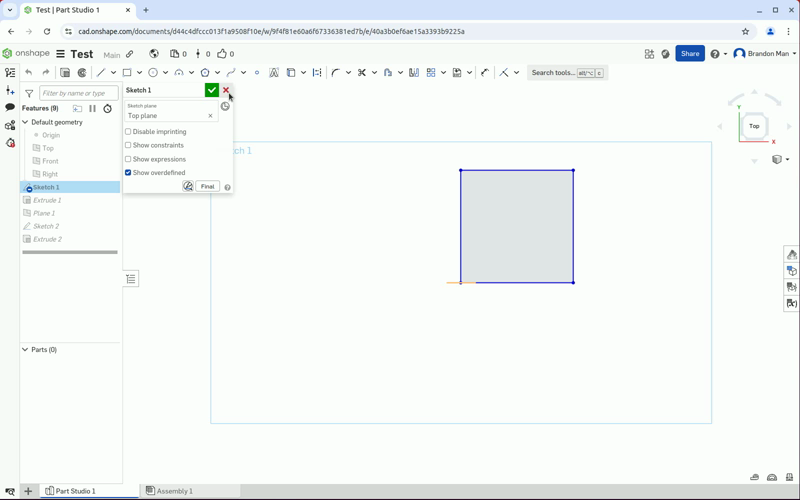
click(229, 92)
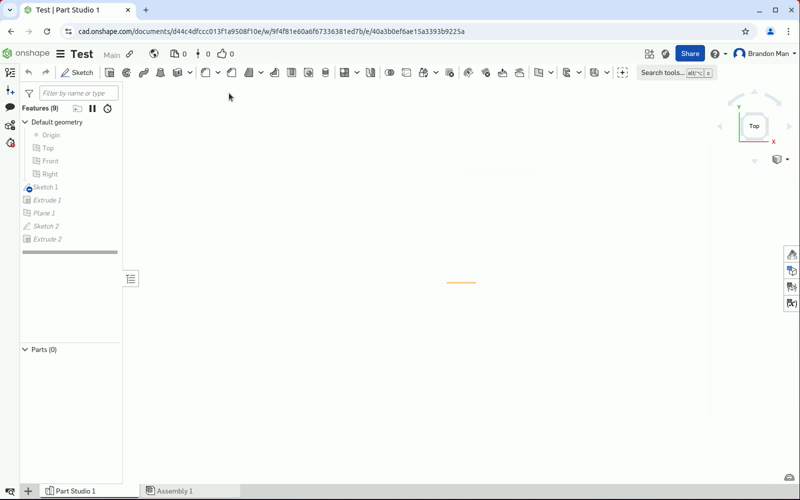
key(shift+s)
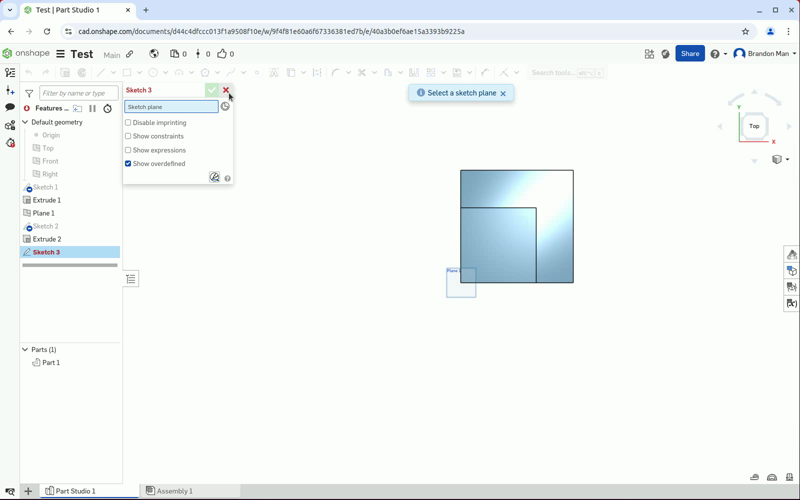
mouse_move(73, 215)
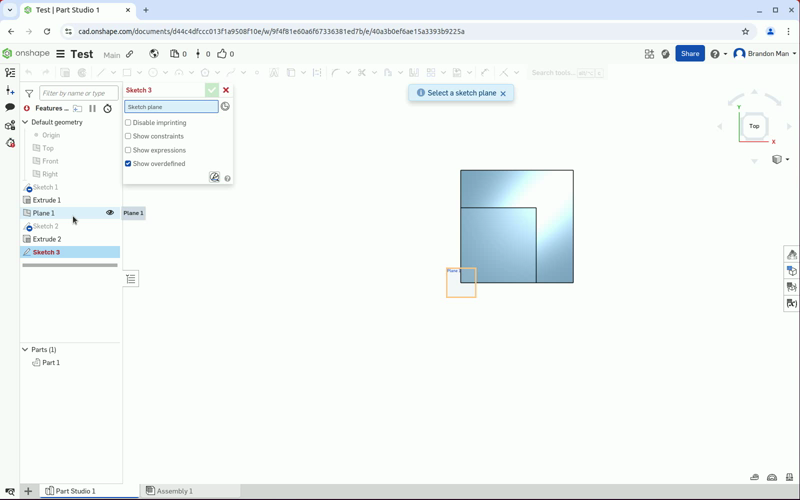
click(73, 215)
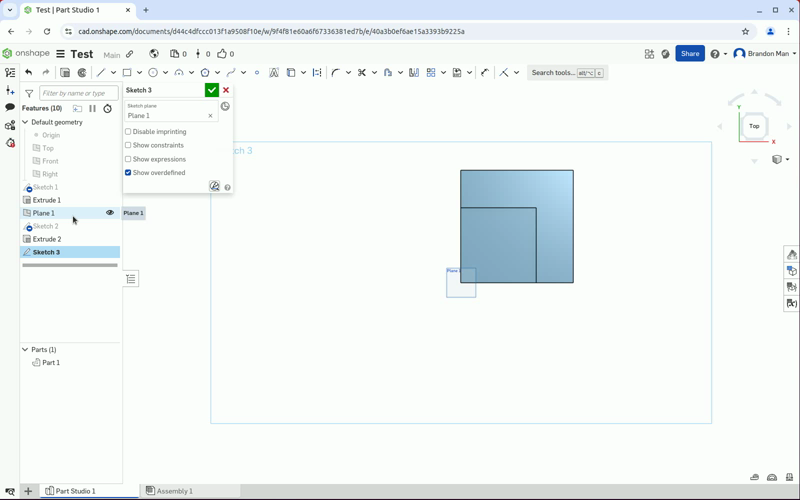
mouse_move(73, 352)
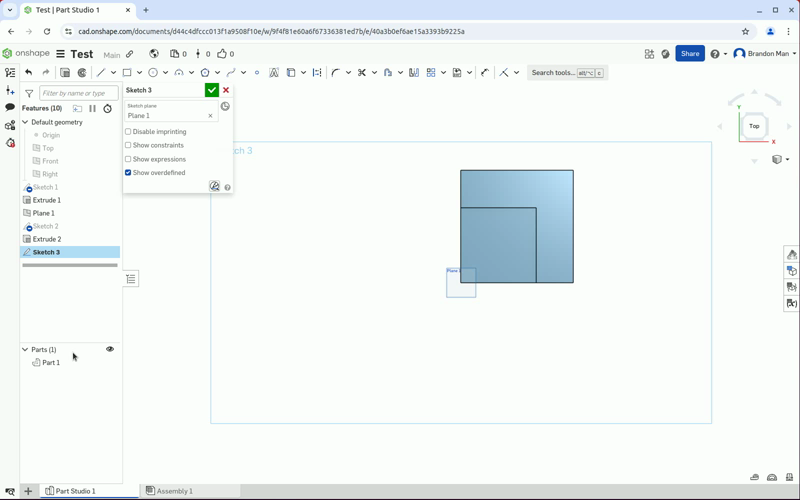
key(y)
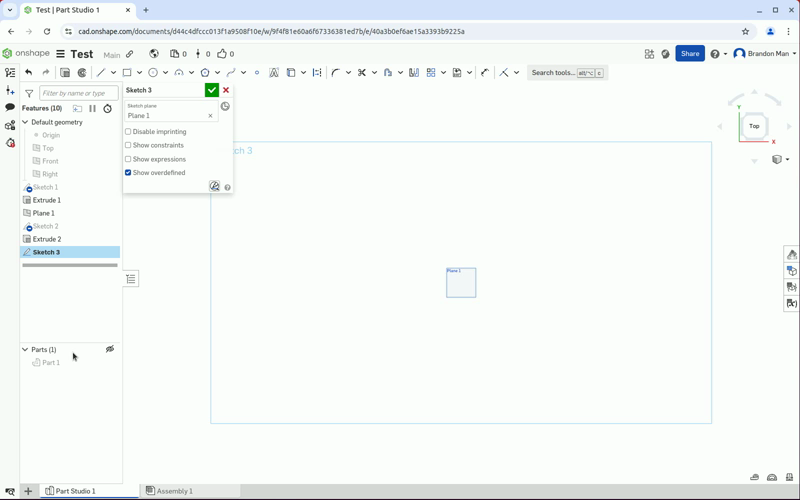
key(l)
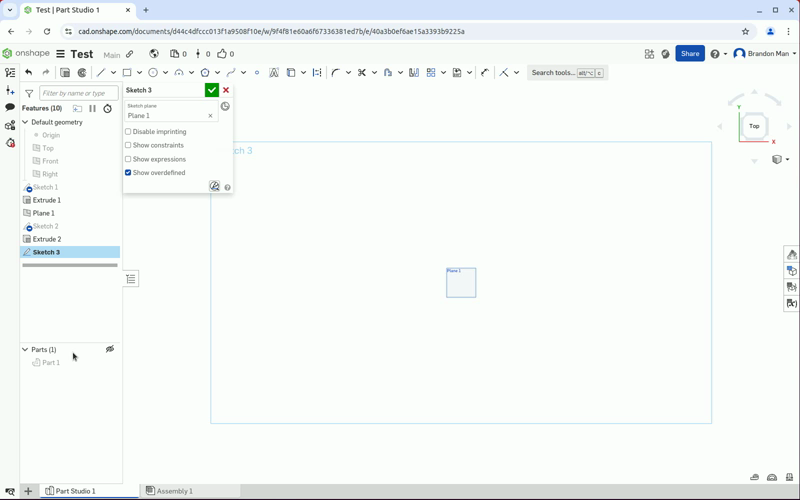
key_down(shift)
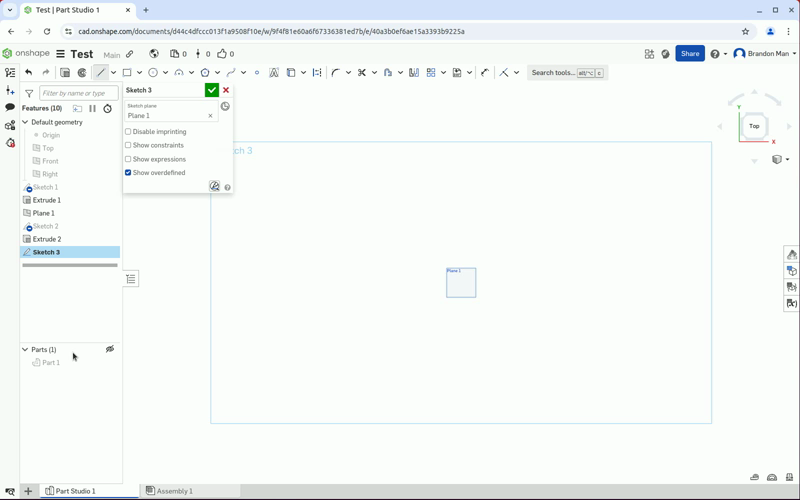
mouse_move(460, 200)
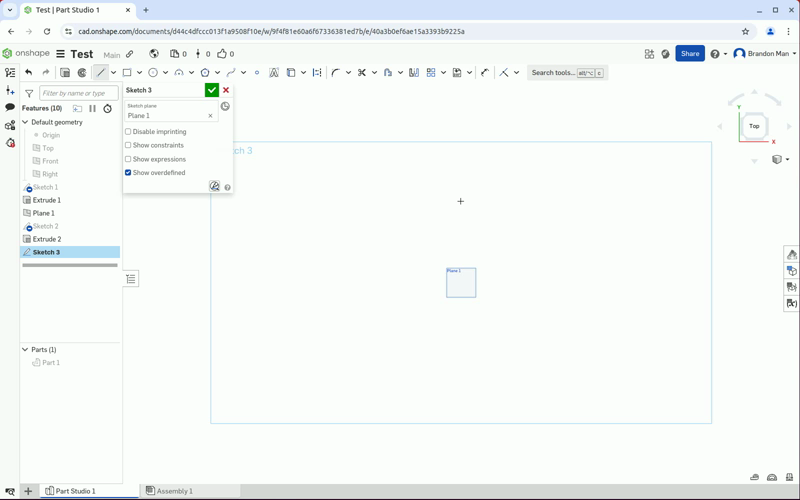
click(460, 200)
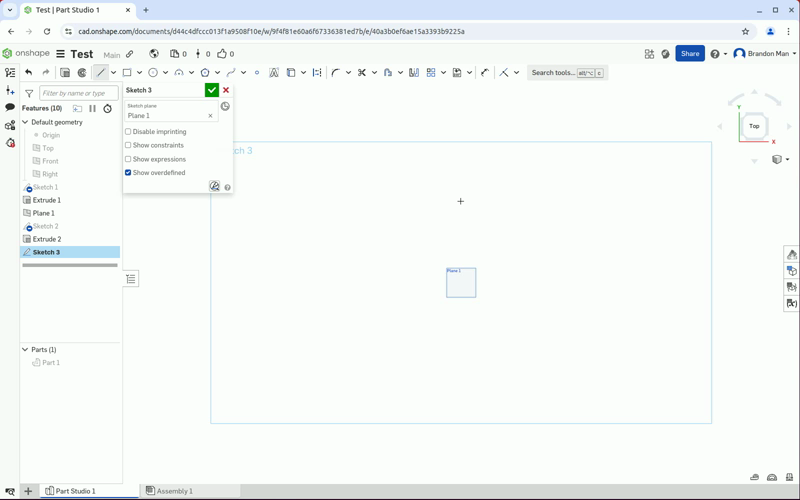
key_up(shift)
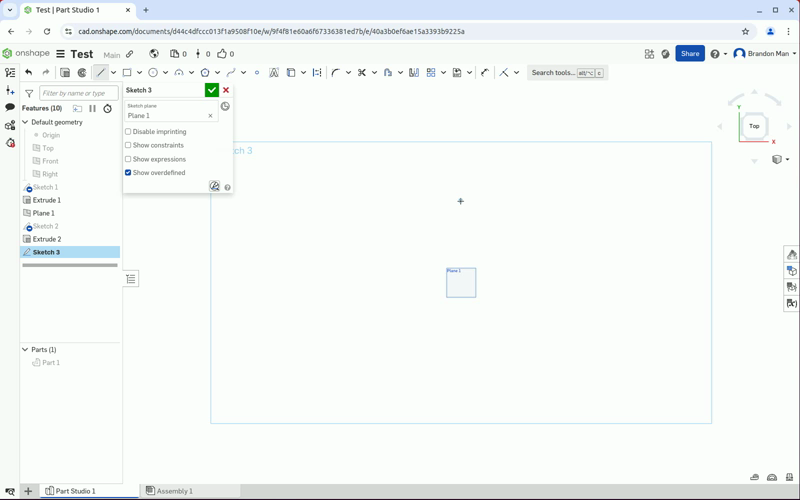
key_down(shift)
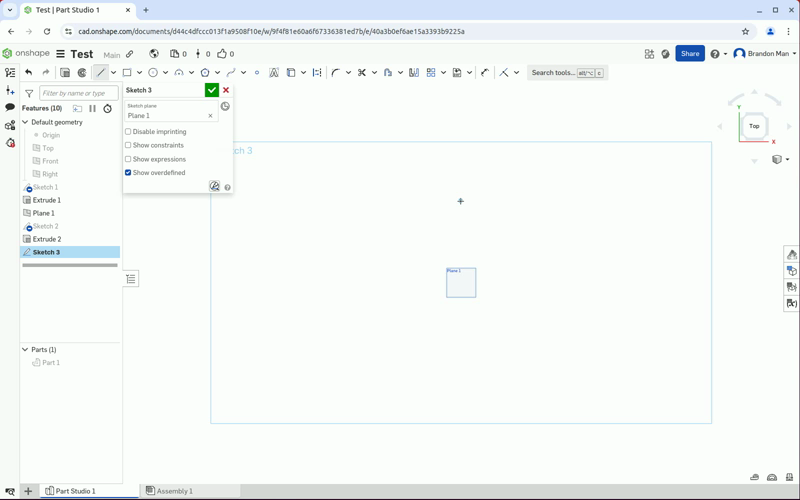
mouse_move(544, 200)
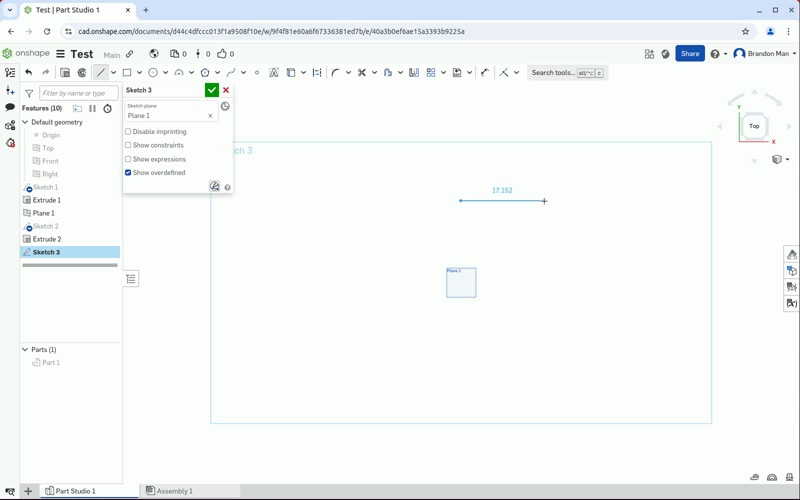
click(544, 200)
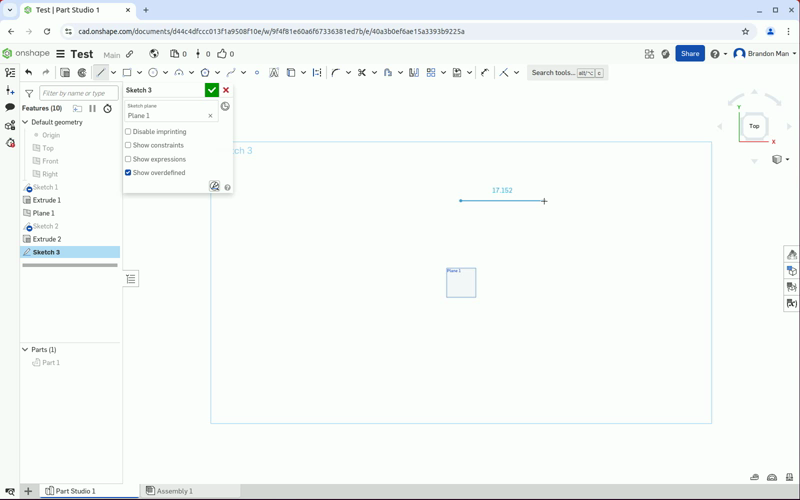
key_up(shift)
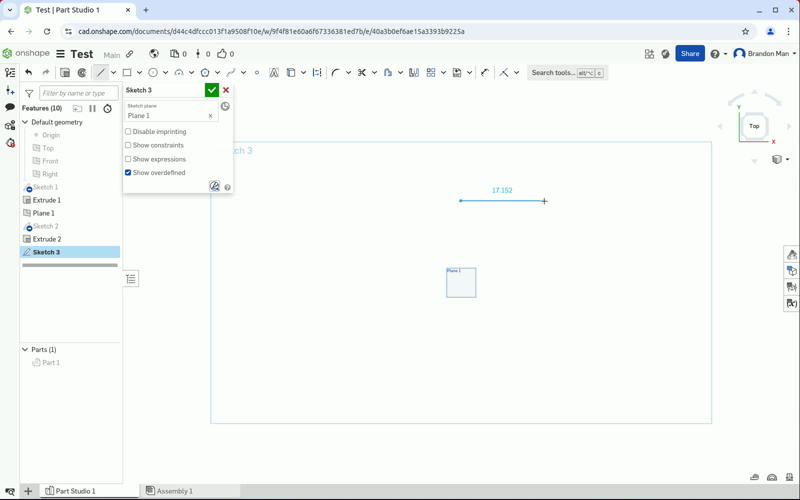
key_down(shift)
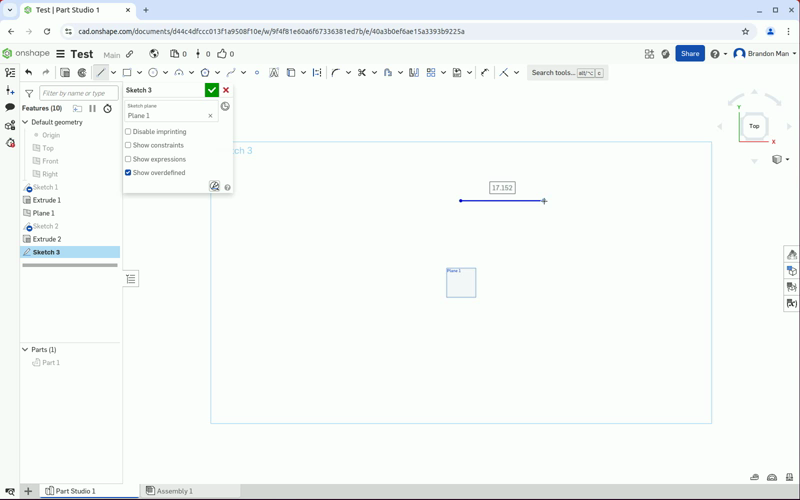
mouse_move(544, 284)
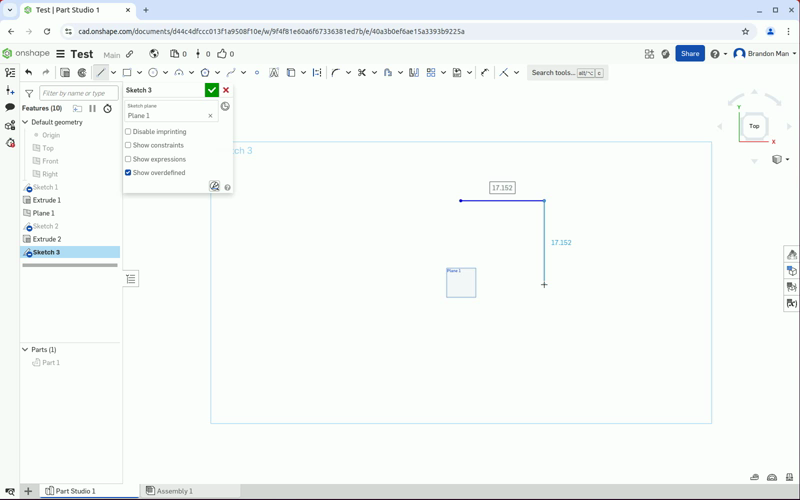
click(544, 284)
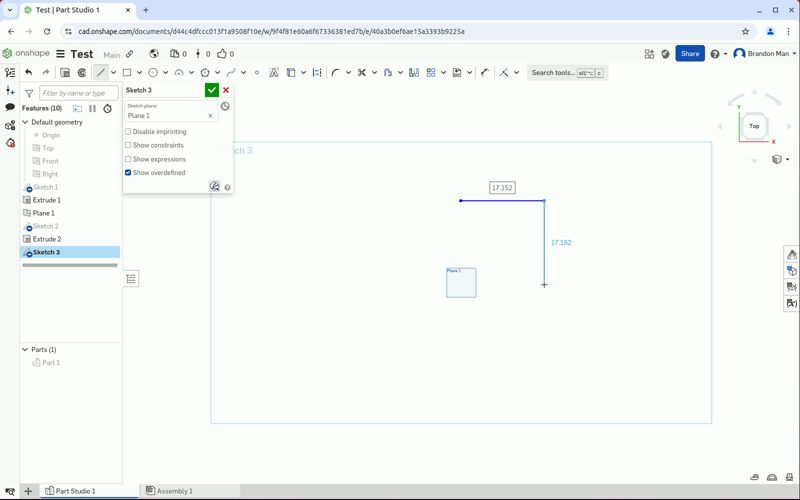
key_up(shift)
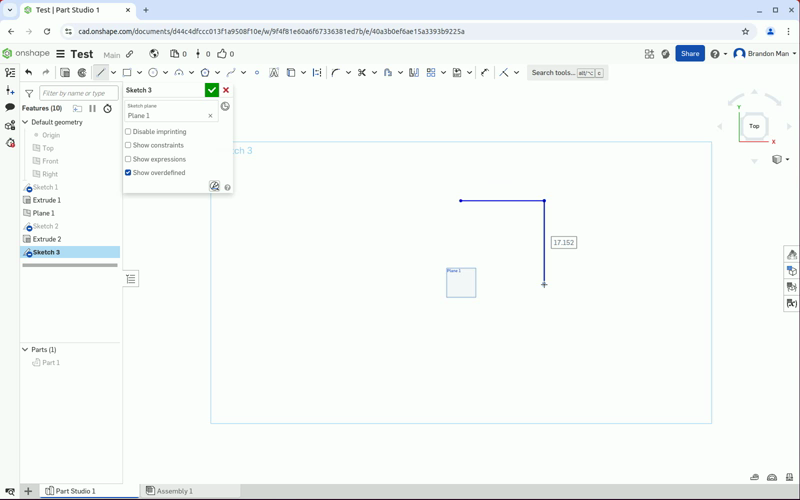
key_down(shift)
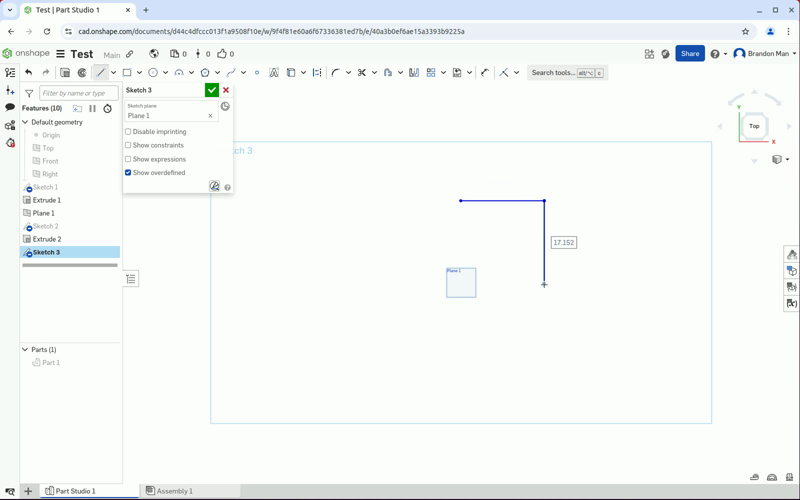
mouse_move(574, 284)
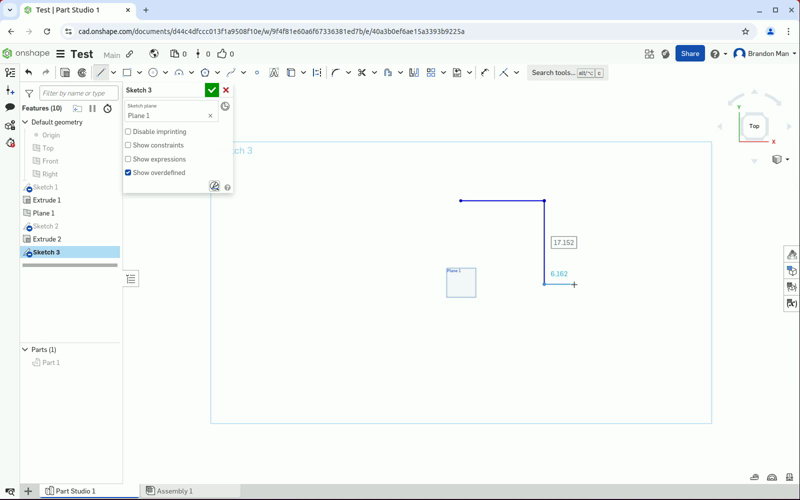
mouse_move(566, 284)
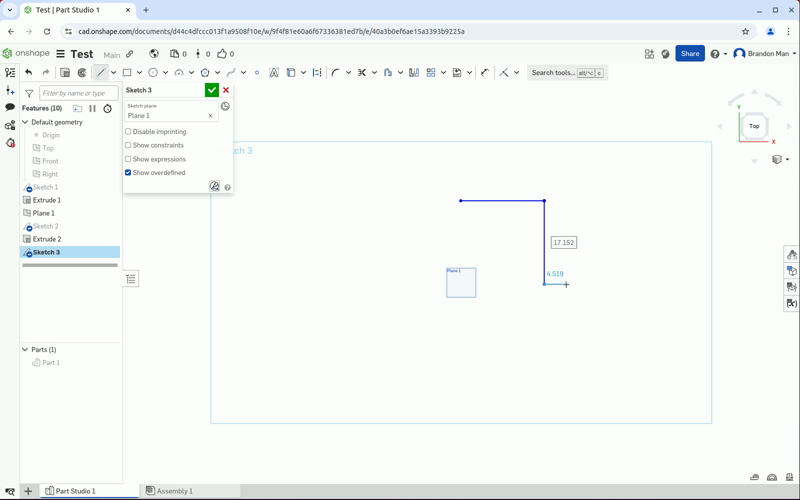
click(566, 284)
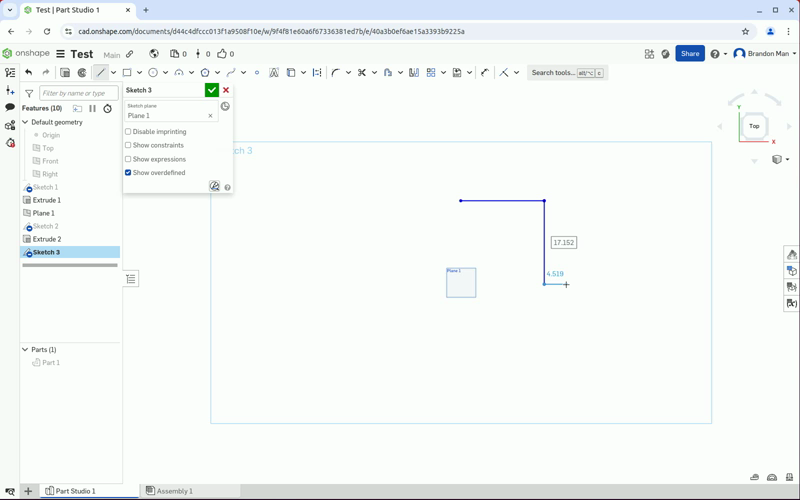
key_up(shift)
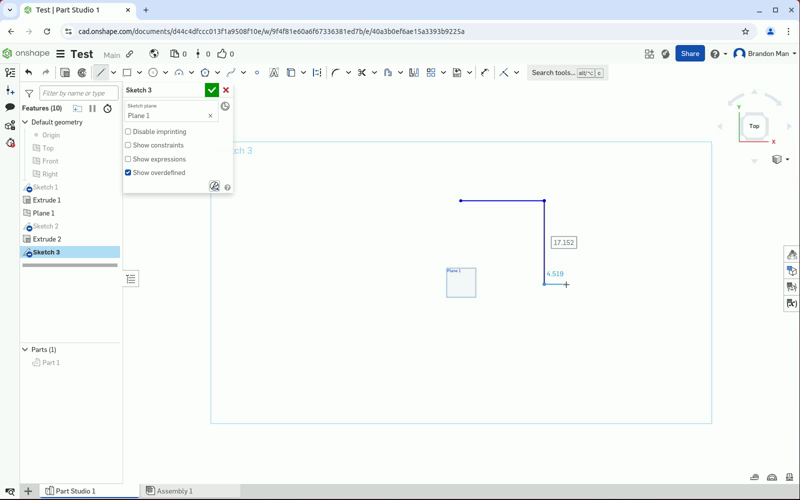
key_down(shift)
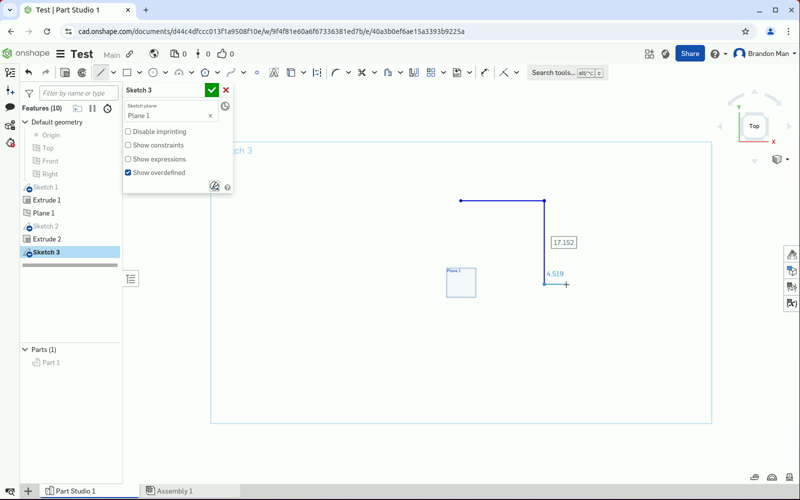
mouse_move(566, 200)
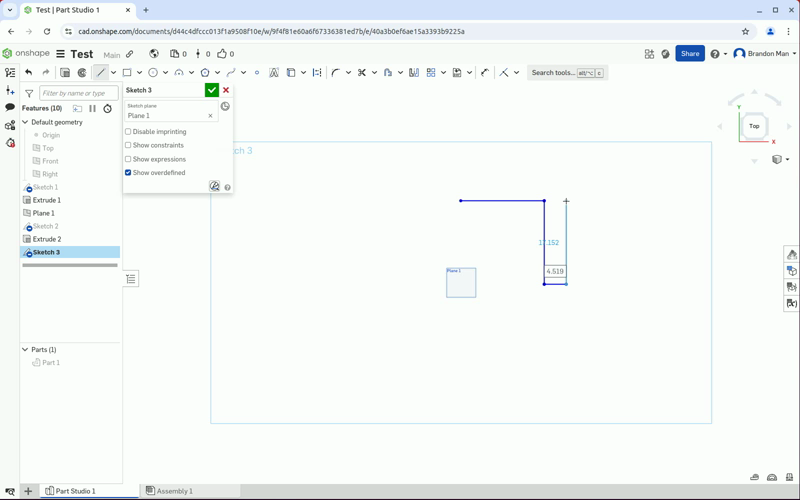
click(566, 200)
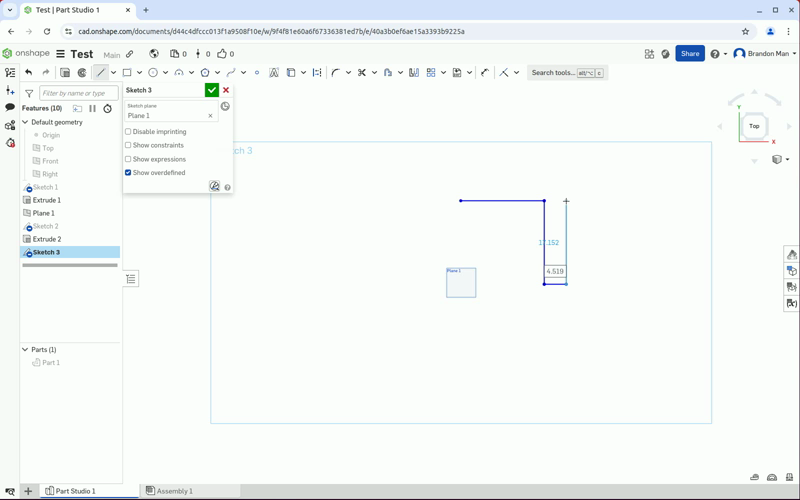
key_up(shift)
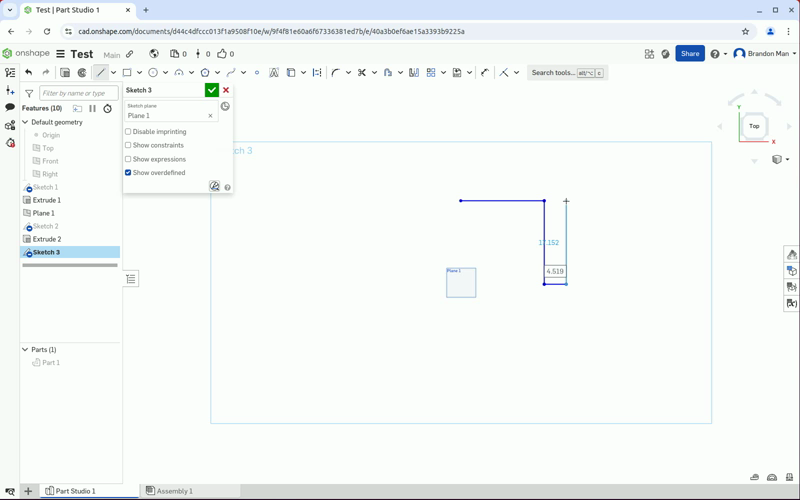
key_down(shift)
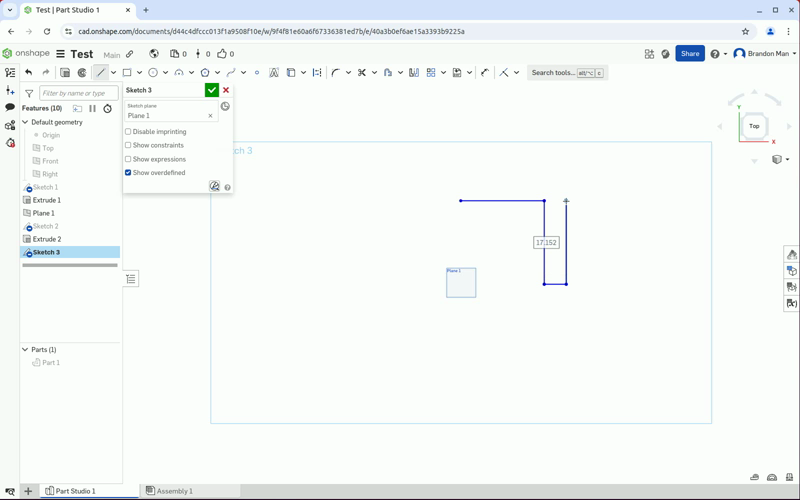
mouse_move(589, 200)
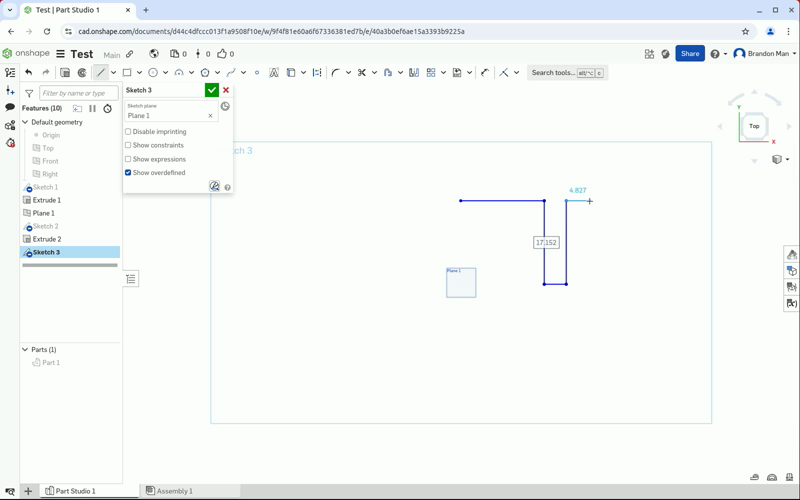
mouse_move(566, 178)
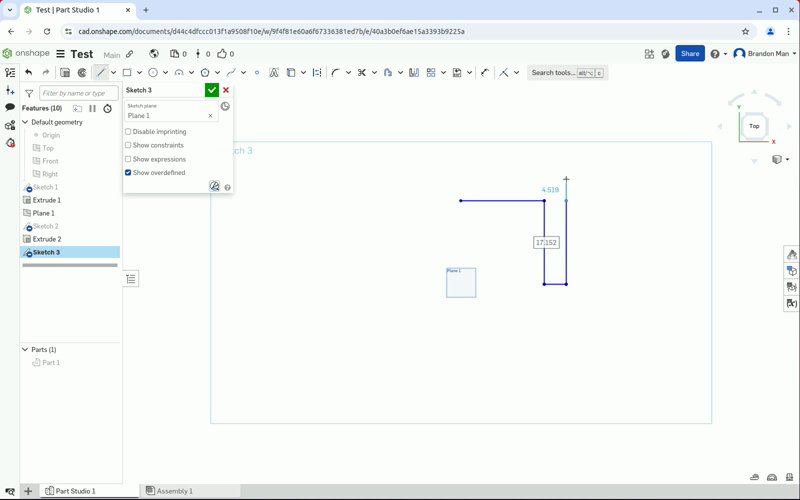
click(566, 178)
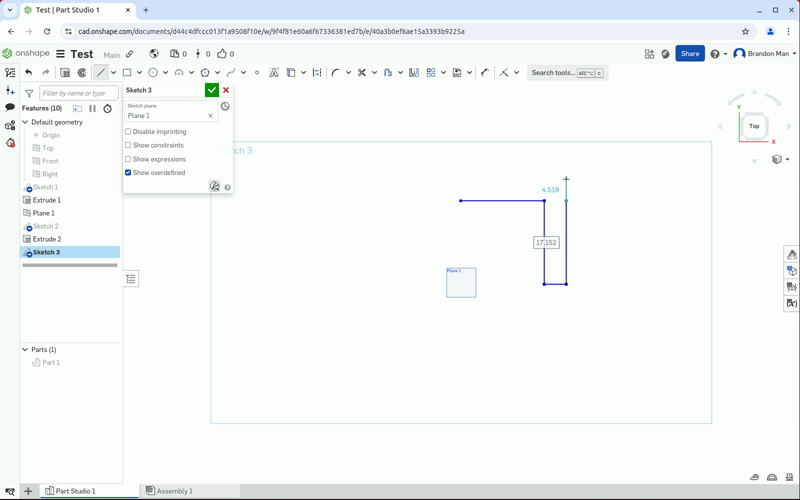
key_up(shift)
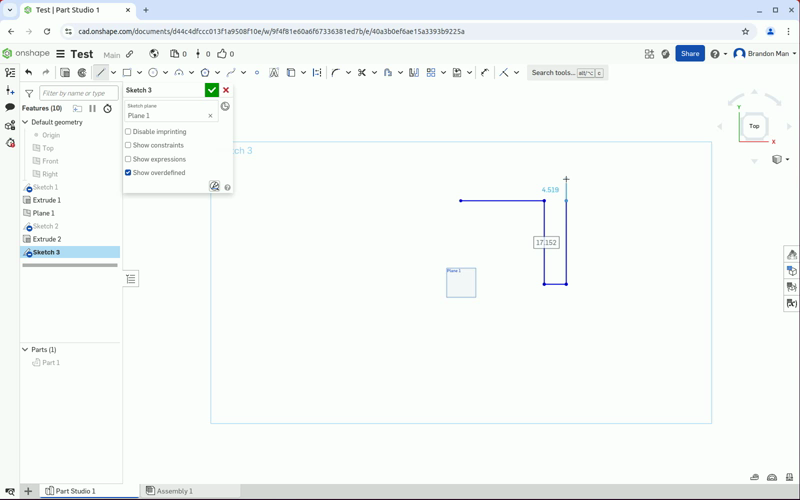
key_down(shift)
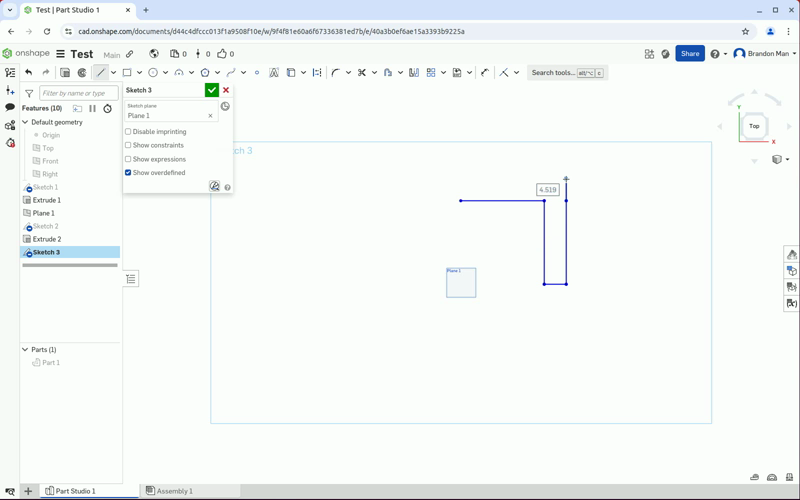
mouse_move(460, 178)
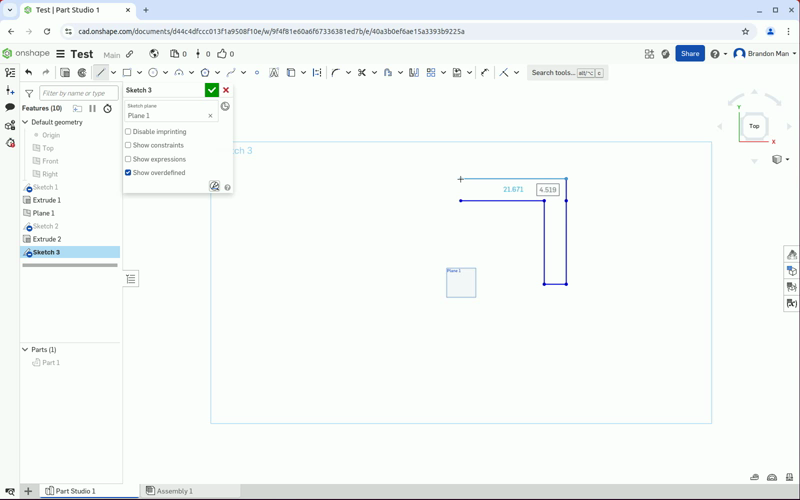
click(460, 178)
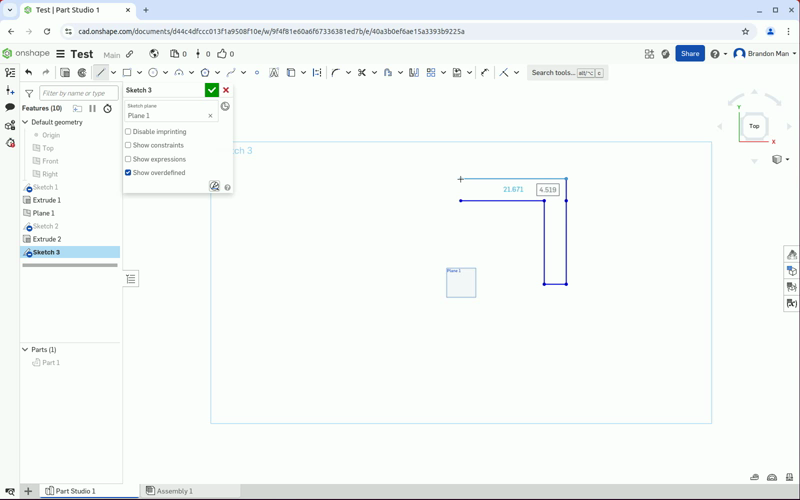
key_up(shift)
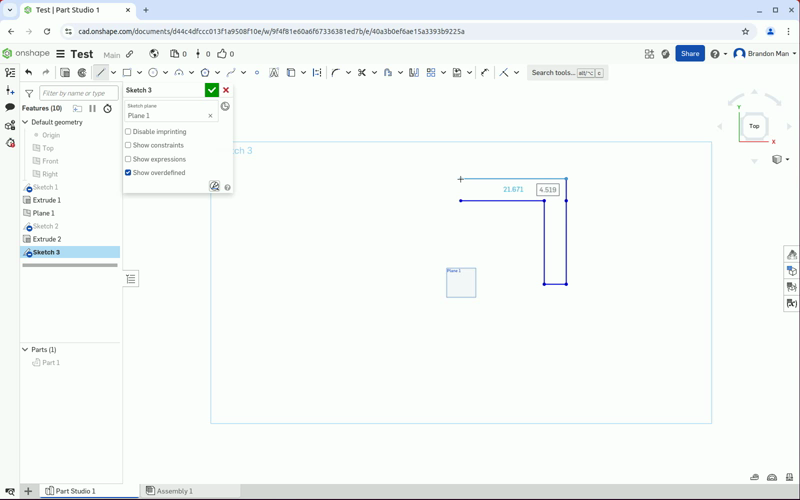
mouse_move(490, 178)
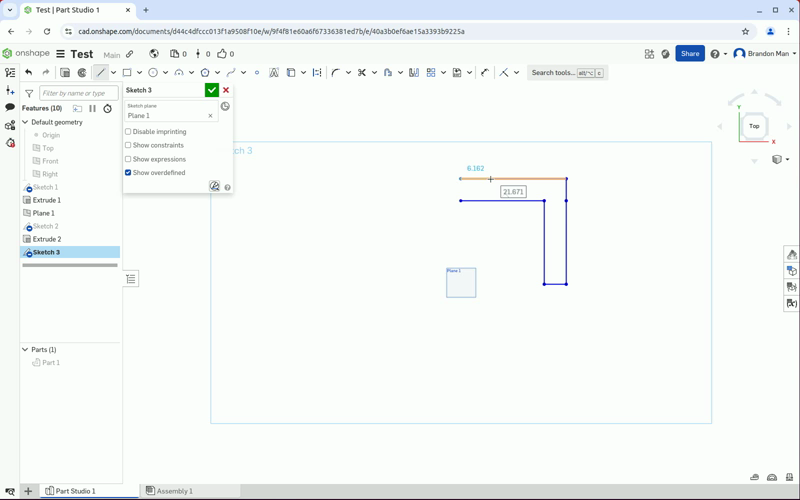
key_down(shift)
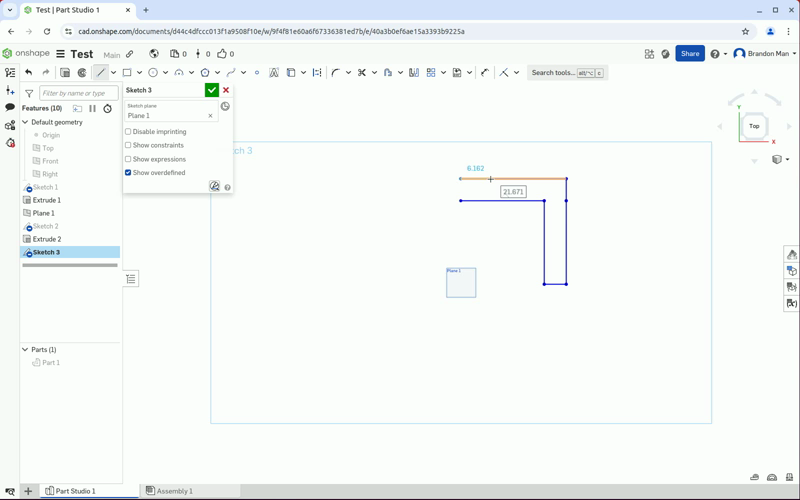
mouse_move(460, 200)
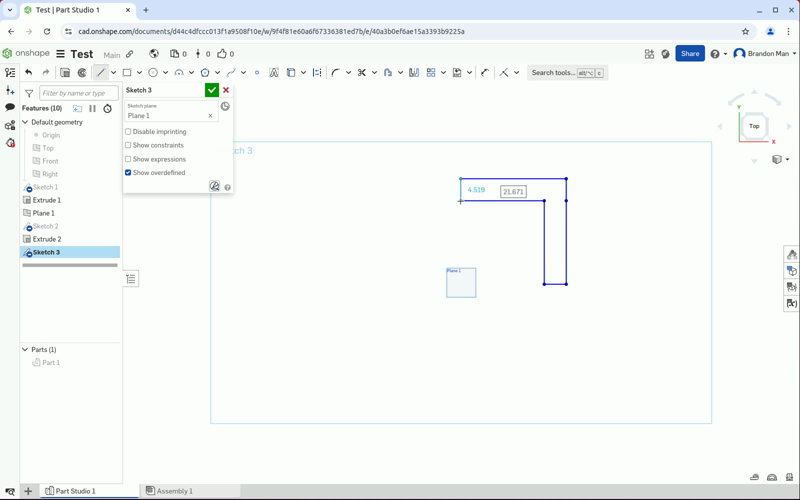
key_up(shift)
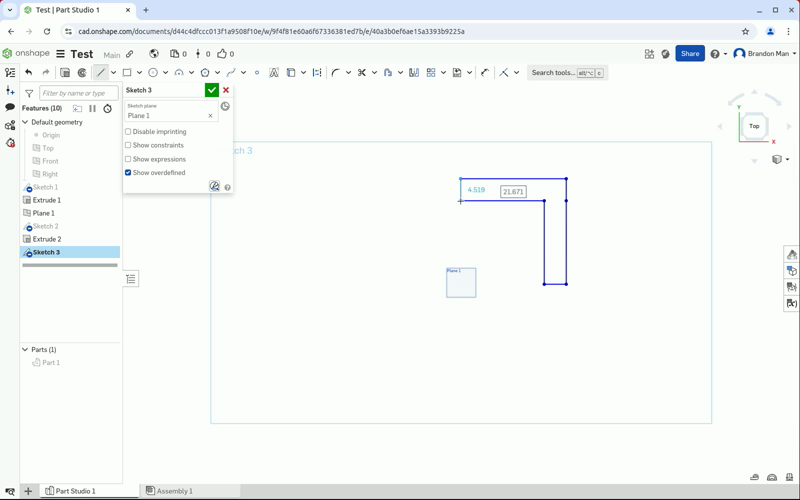
click(460, 200)
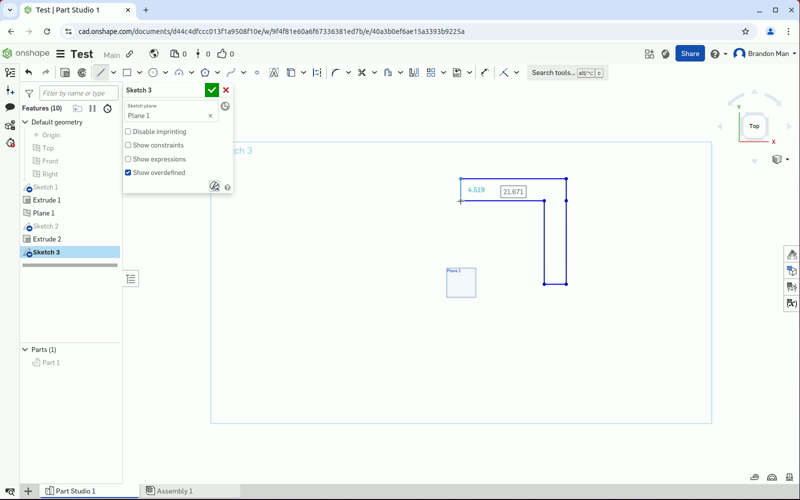
key(esc)
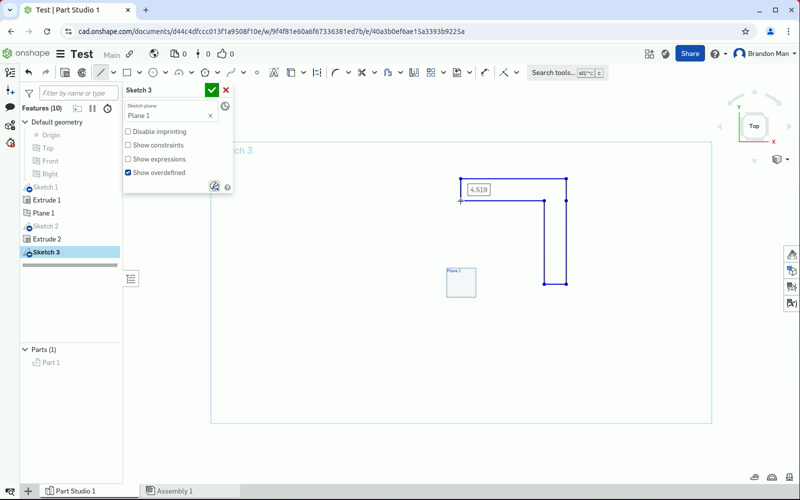
mouse_move(544, 186)
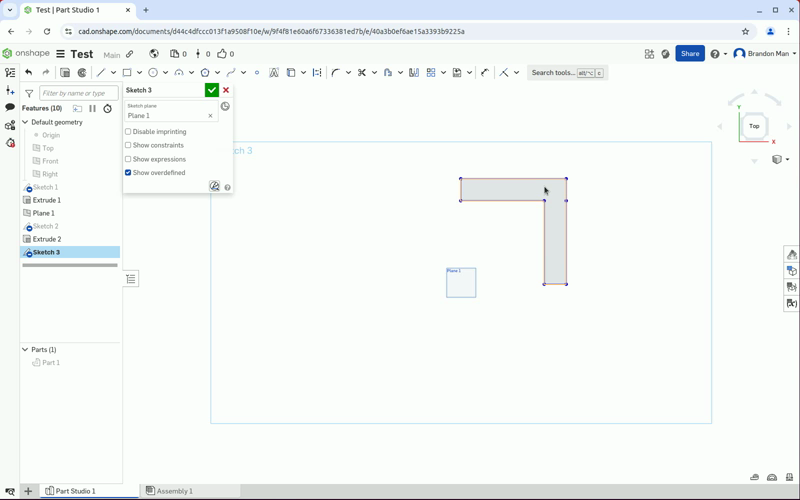
click(544, 186)
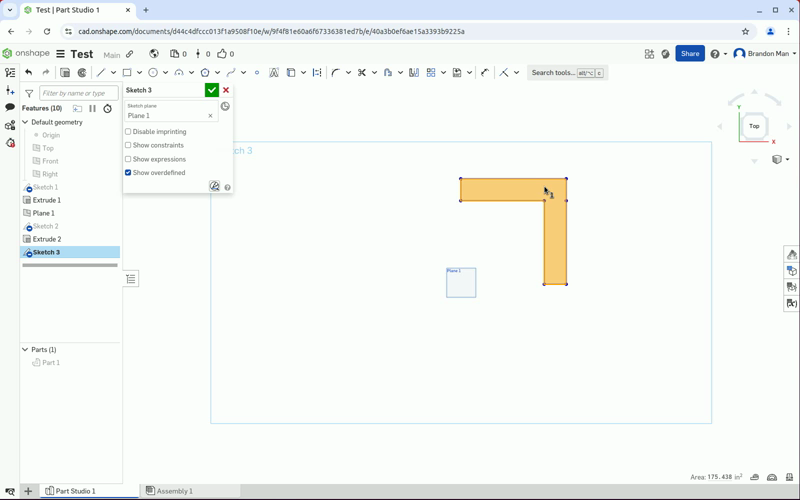
mouse_move(73, 352)
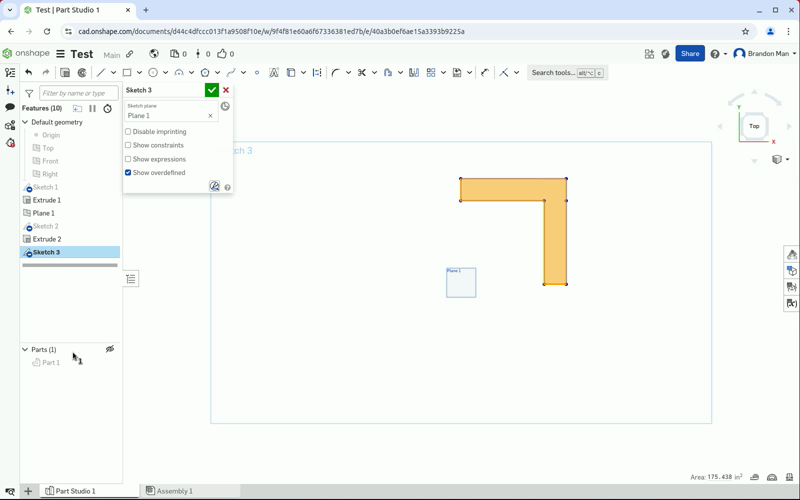
key(shift+y)
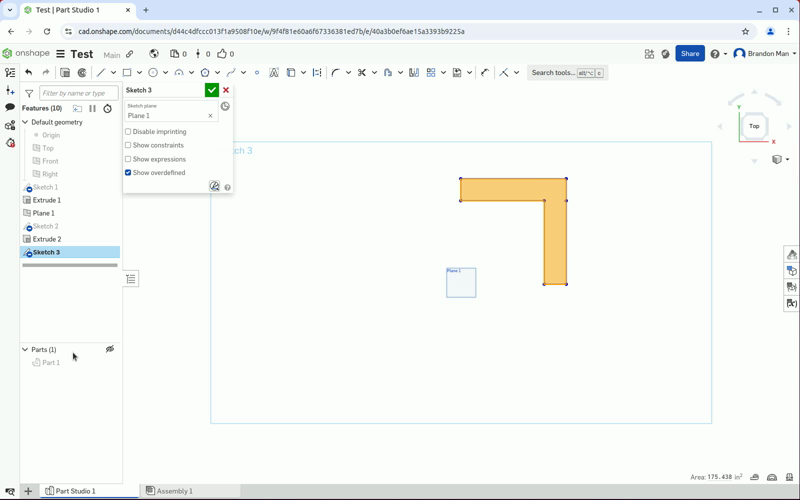
key(shift+e)
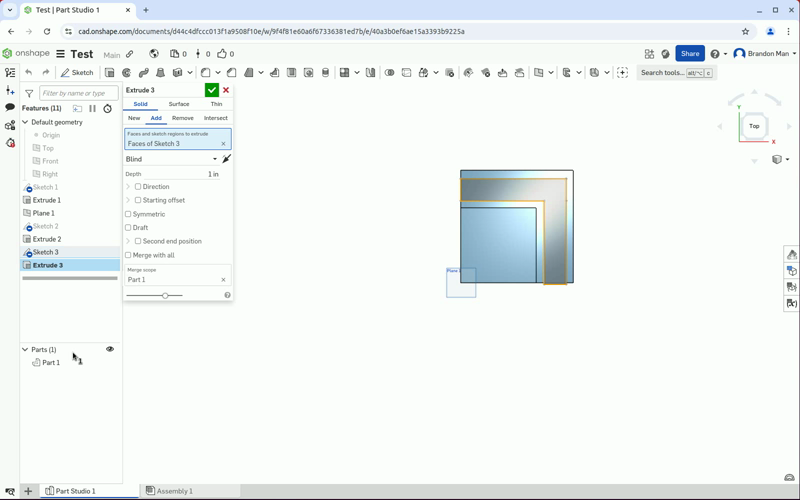
mouse_move(143, 106)
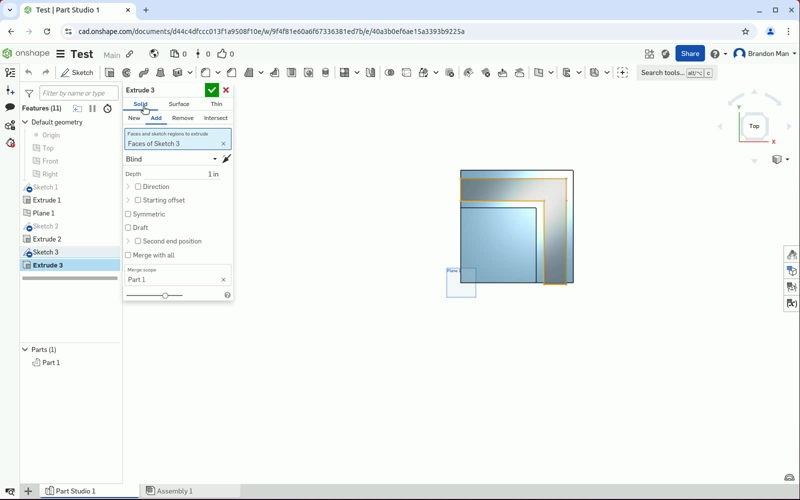
click(143, 106)
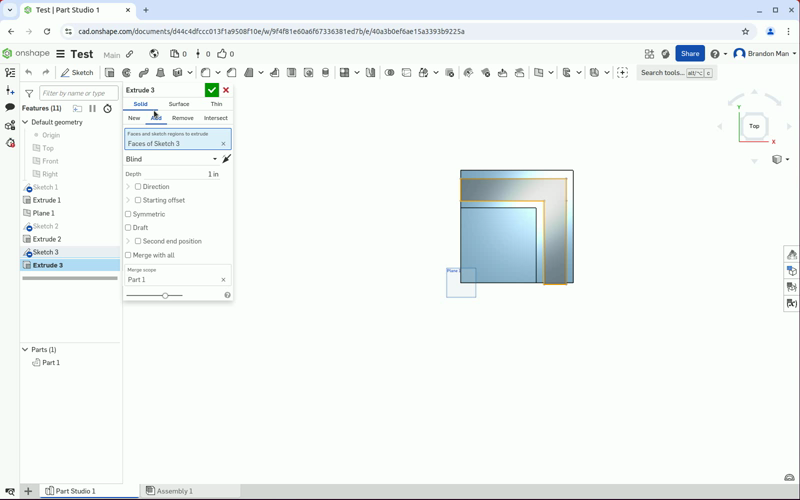
mouse_move(186, 120)
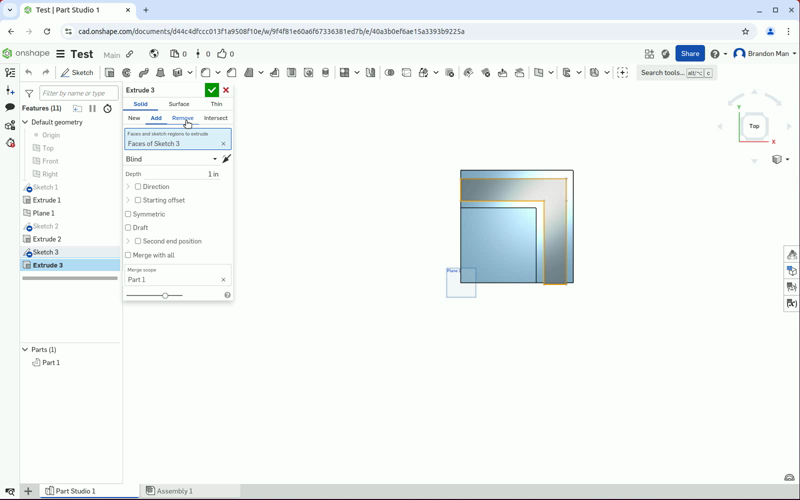
click(186, 120)
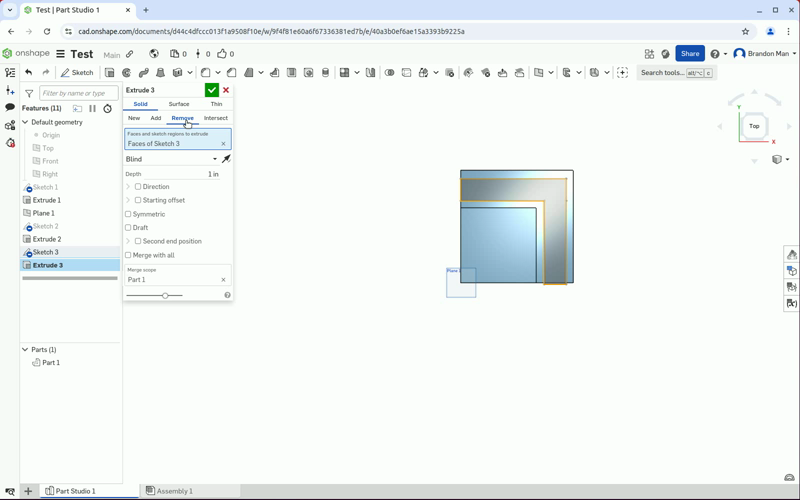
key(tab, 4)
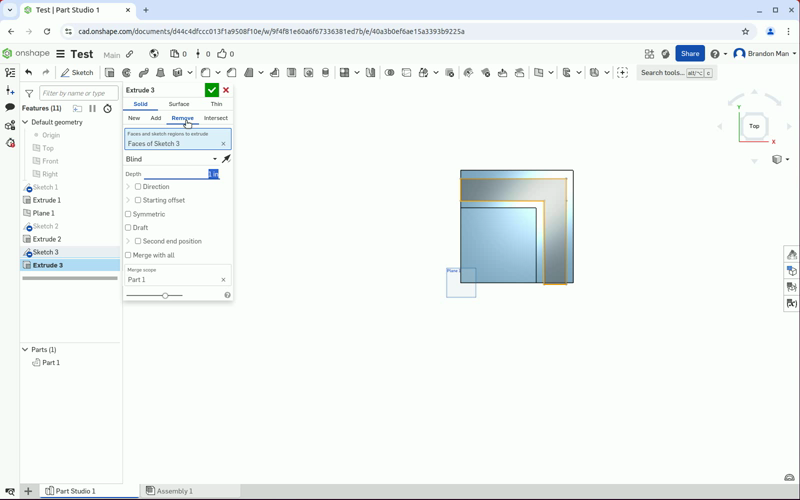
text(15.405)
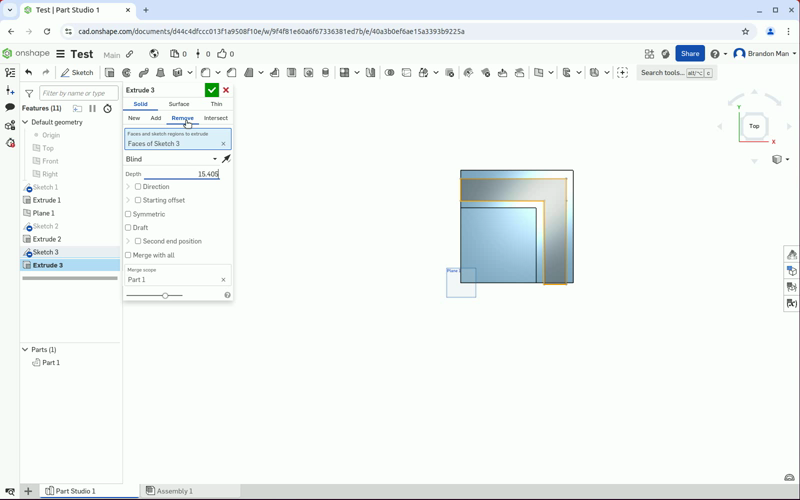
key(tab, 6)
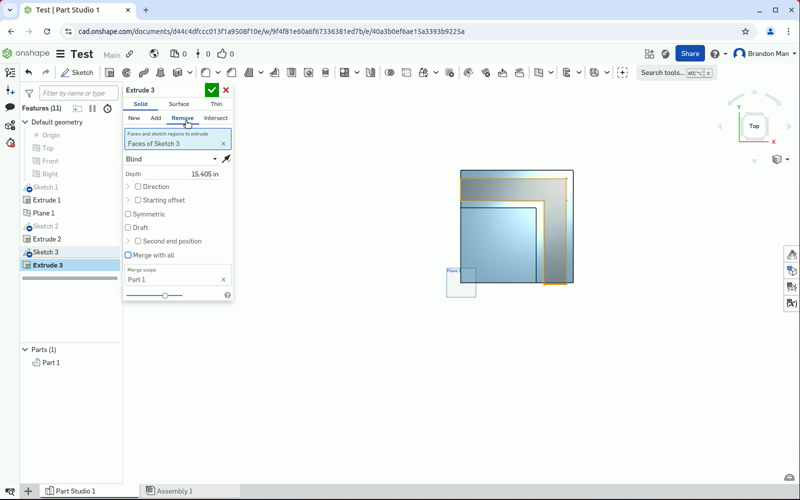
key(space)
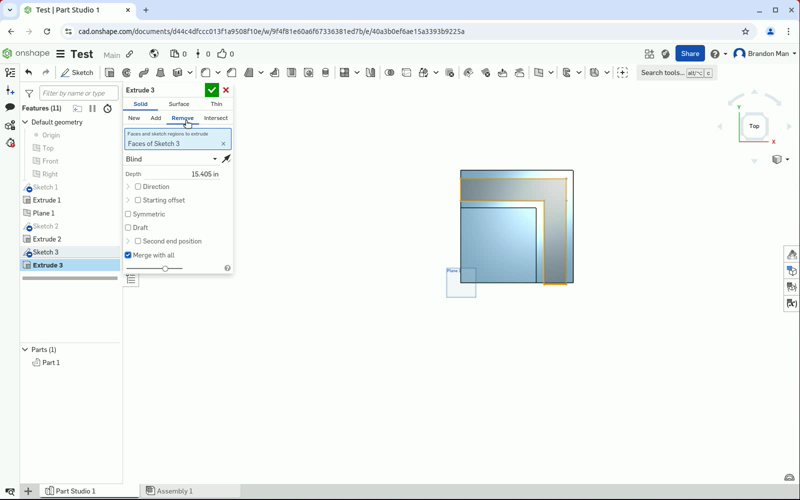
key(enter)
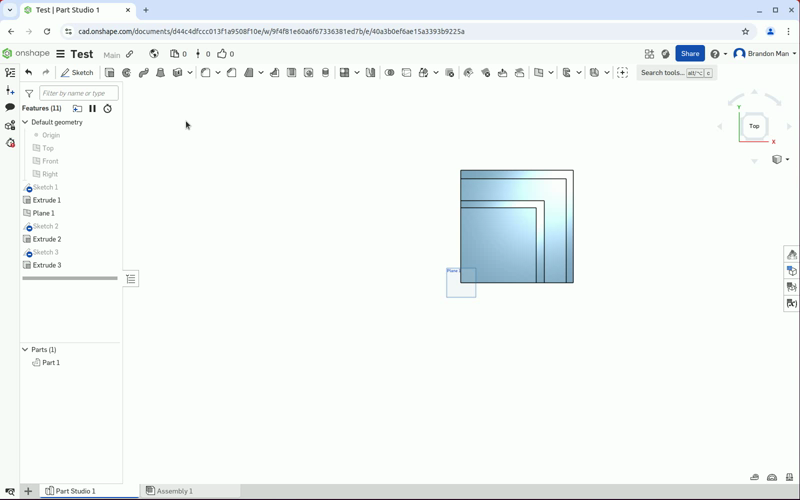
key(shift+h)
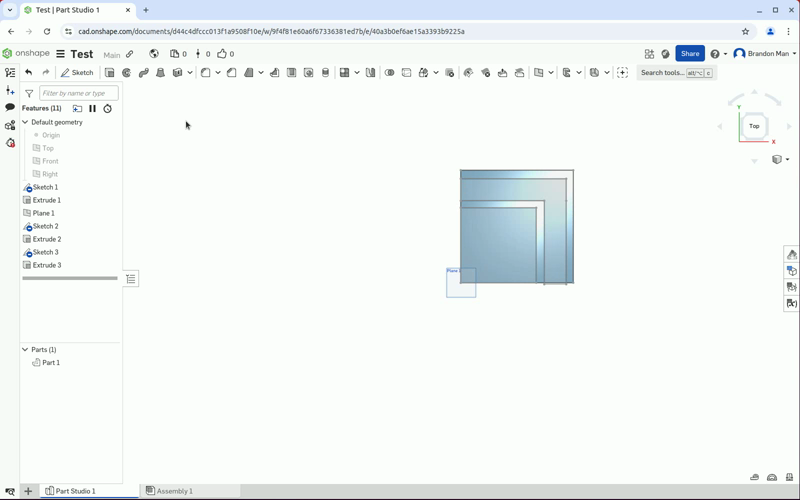
key(shift+h)
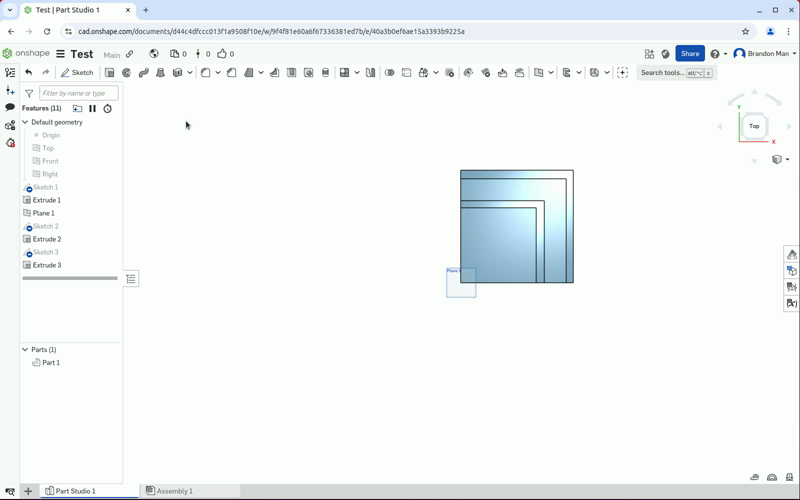
mouse_move(73, 189)
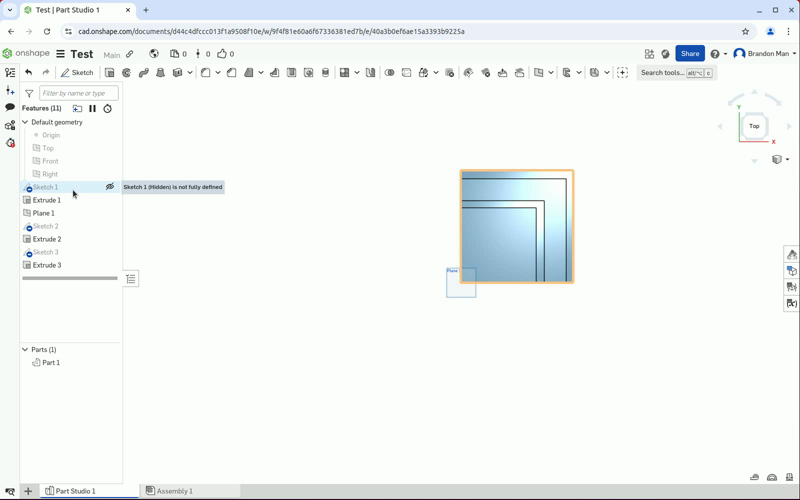
click(73, 189)
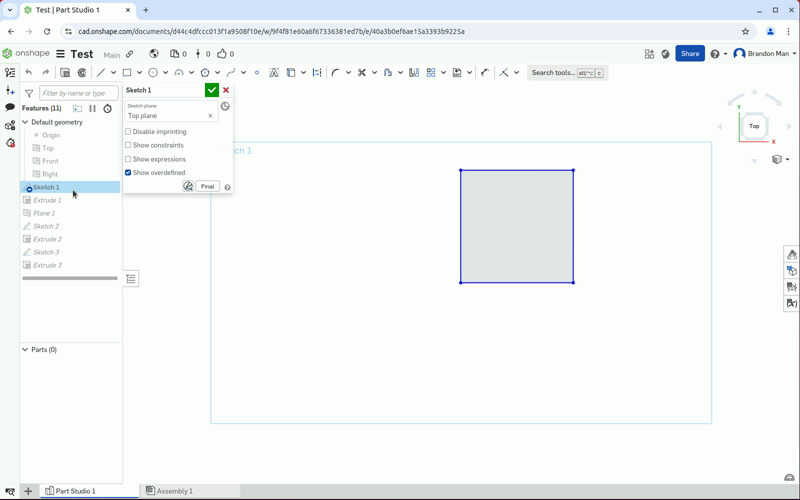
mouse_move(229, 92)
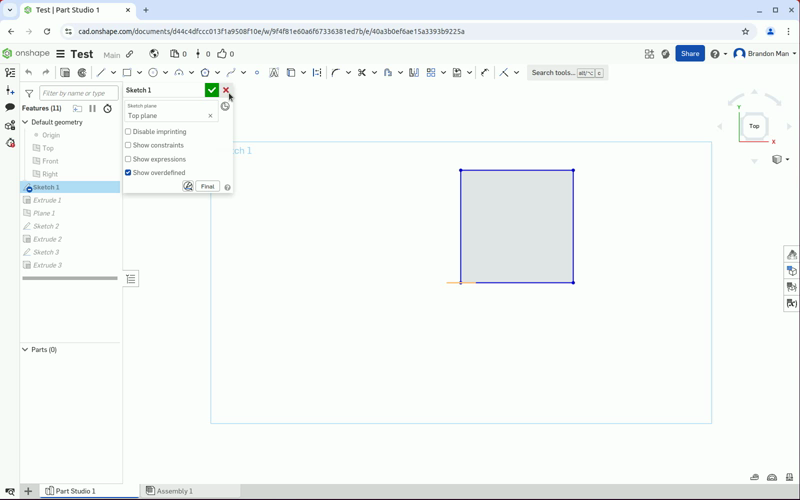
click(229, 92)
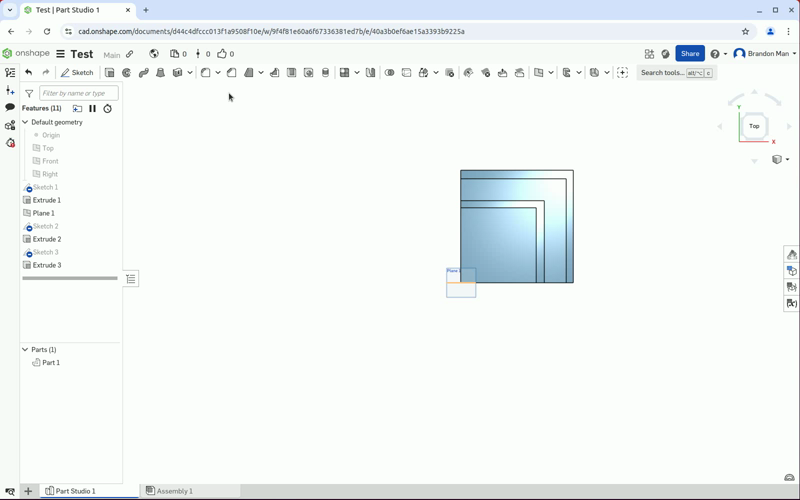
mouse_move(73, 352)
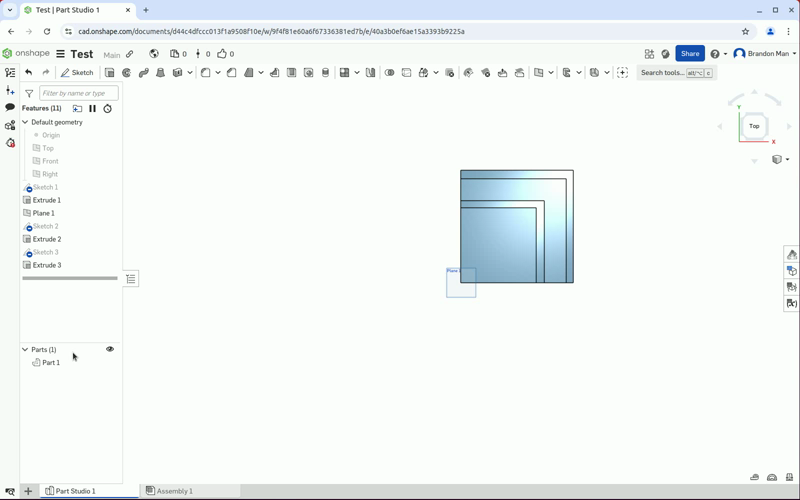
key(y)
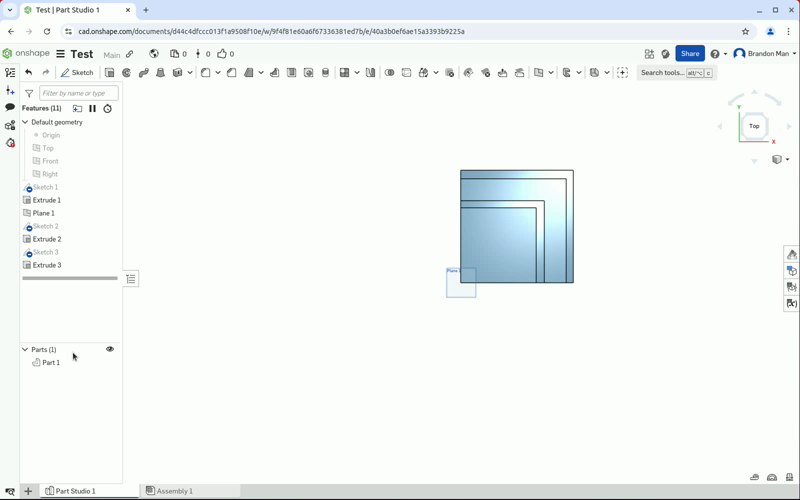
key(shift+p)
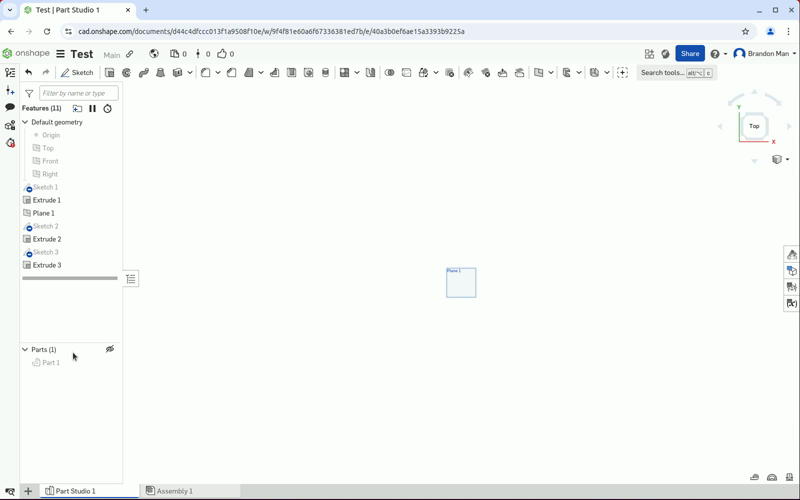
key(space)
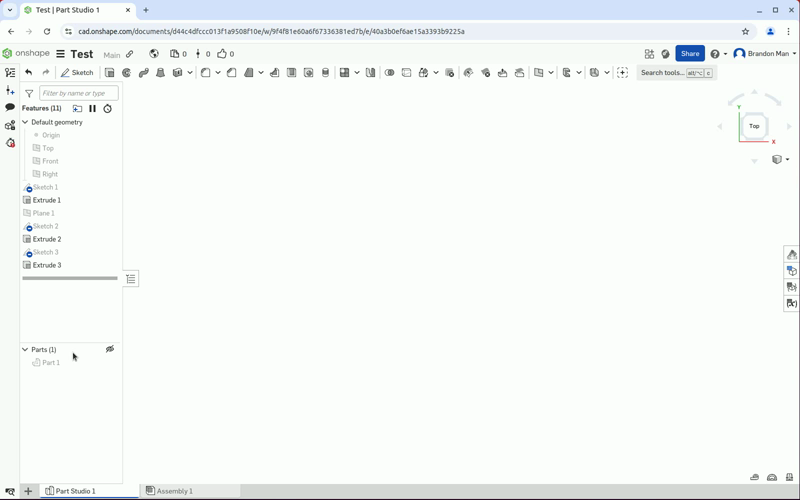
key_down(shift)
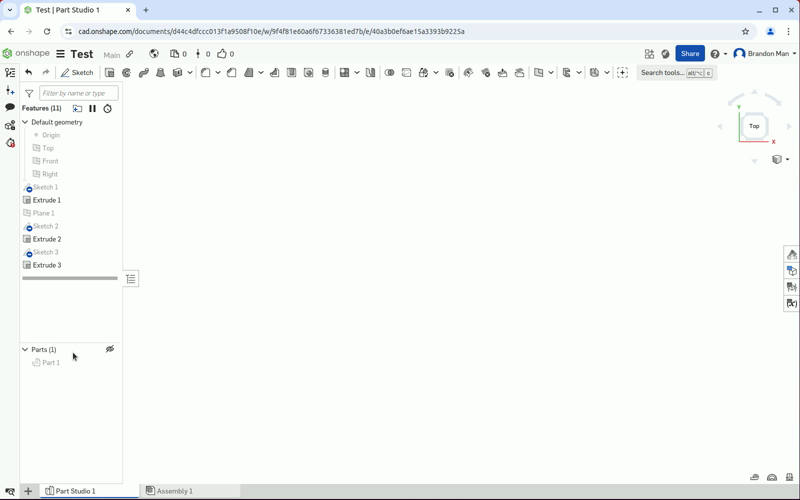
key(up)
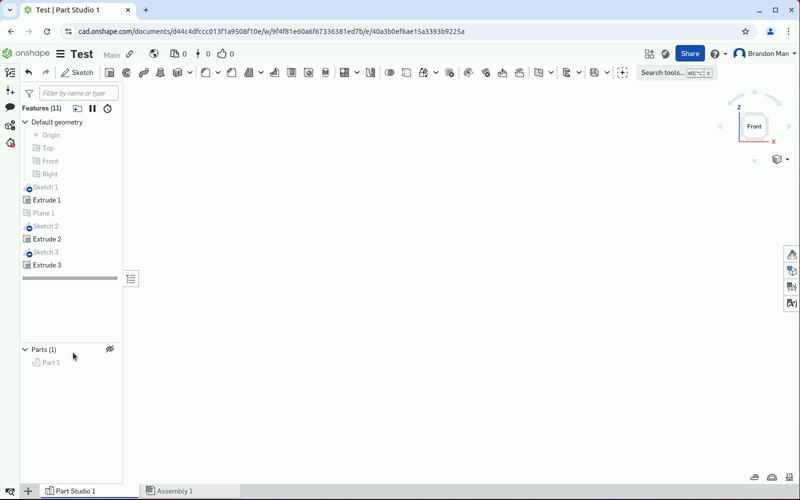
key_up(shift)
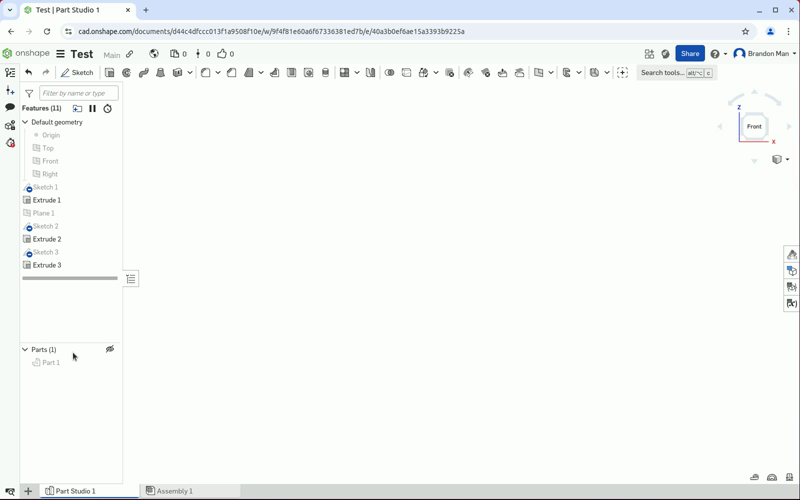
key(space)
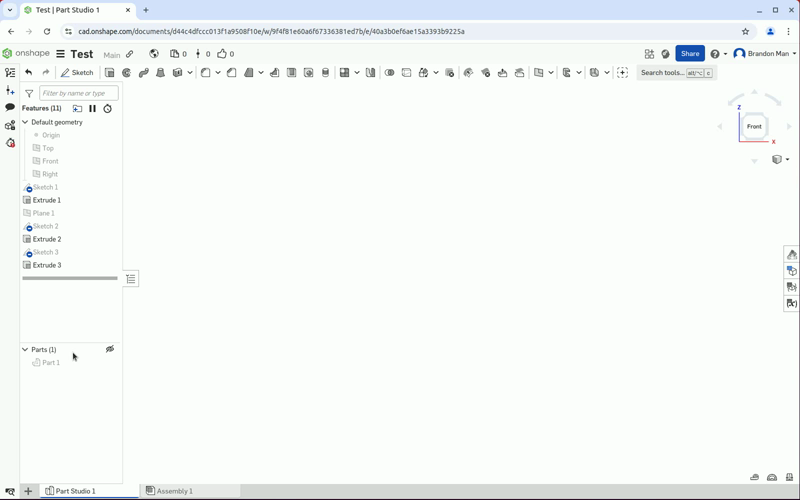
key_down(shift)
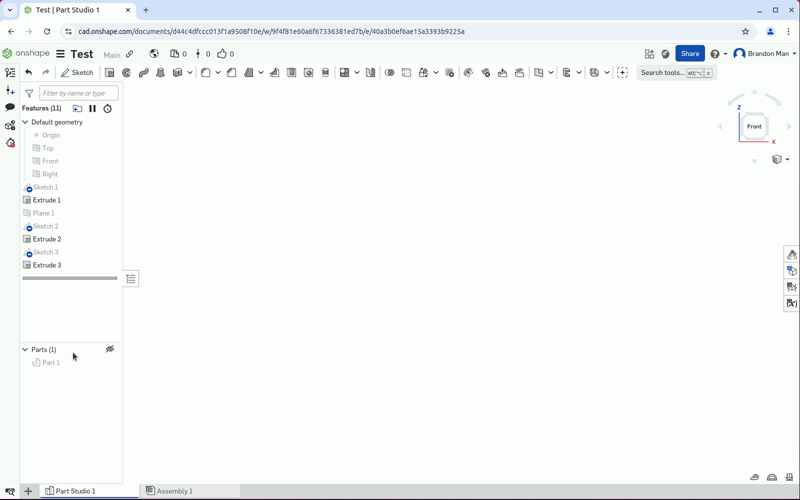
key(left)
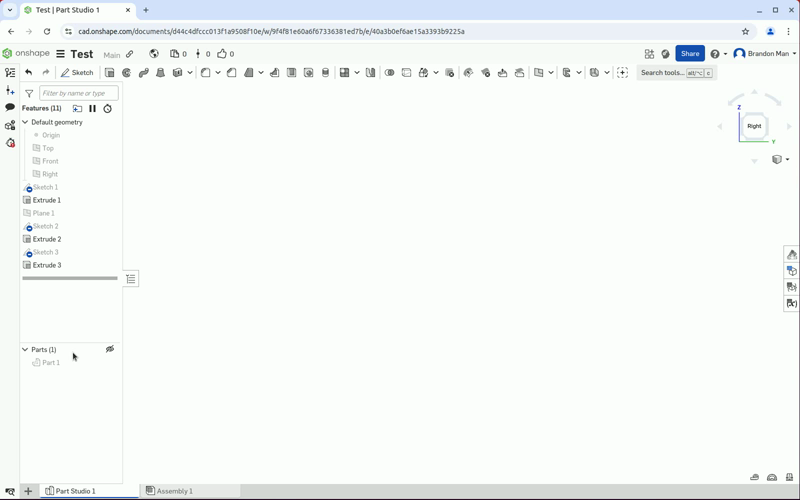
key_up(shift)
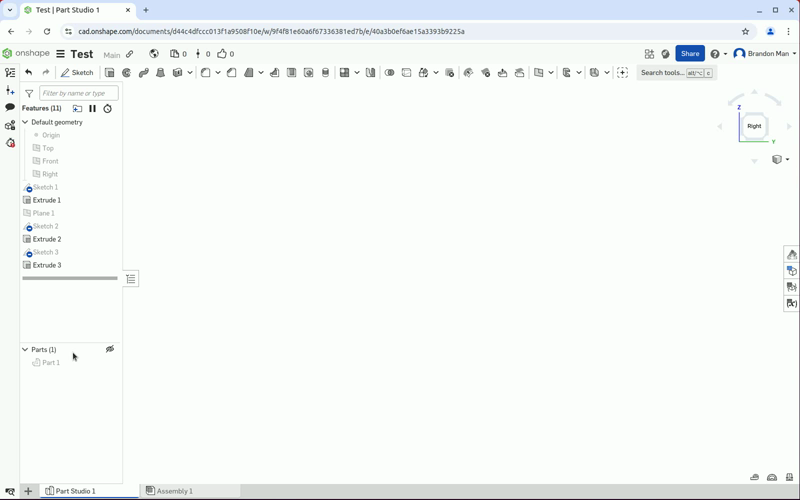
mouse_move(73, 352)
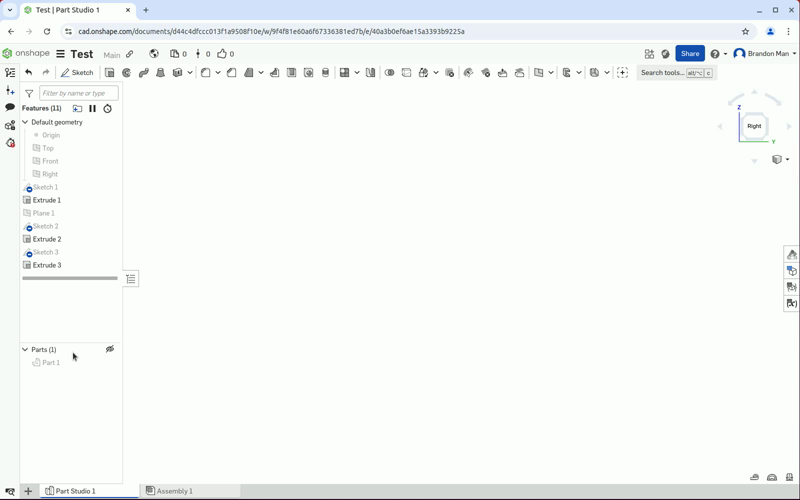
key(shift+y)
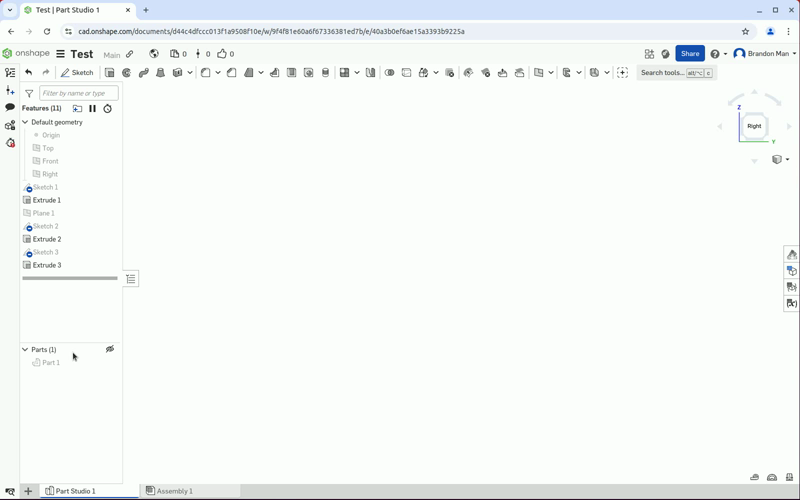
key(shift+s)
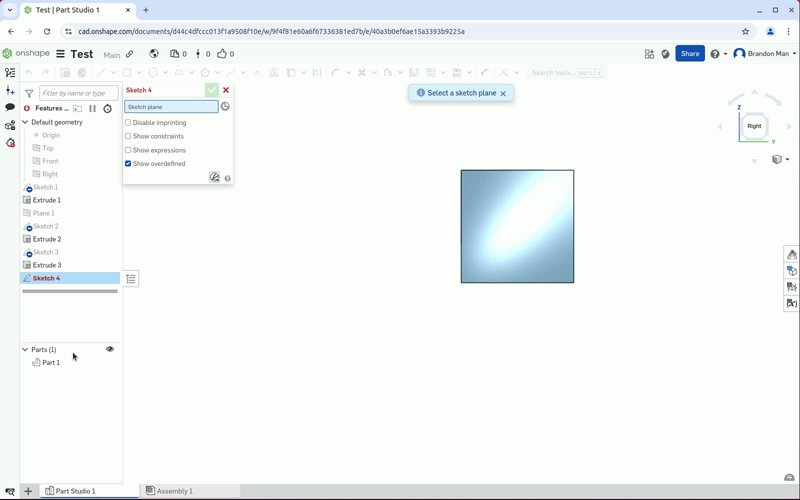
mouse_move(73, 176)
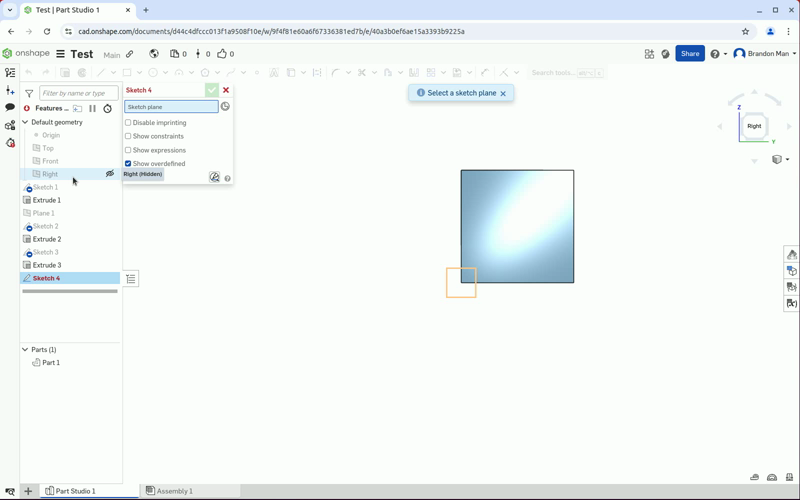
click(73, 176)
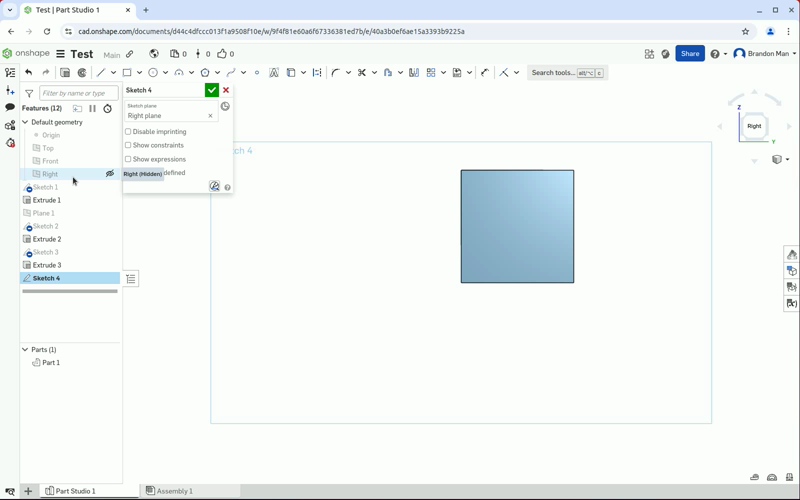
mouse_move(73, 352)
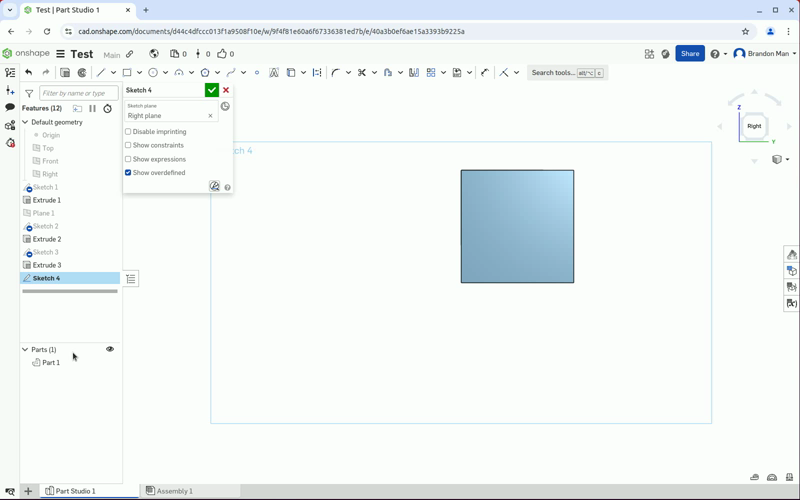
key(y)
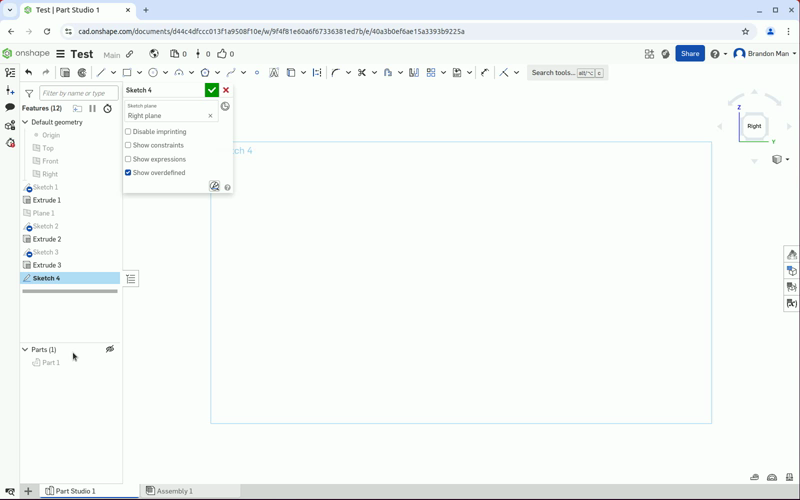
key(l)
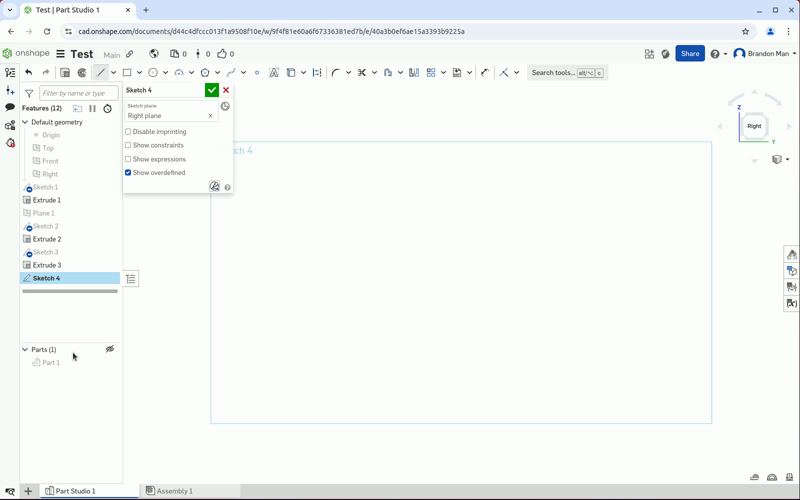
key_down(shift)
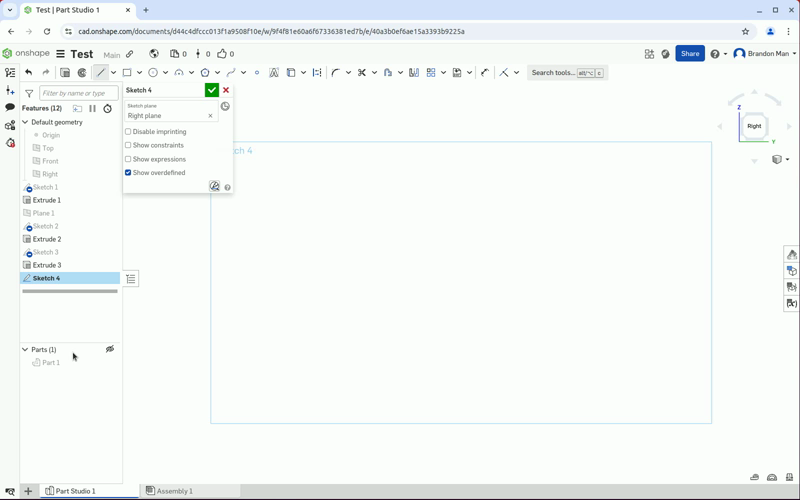
mouse_move(498, 275)
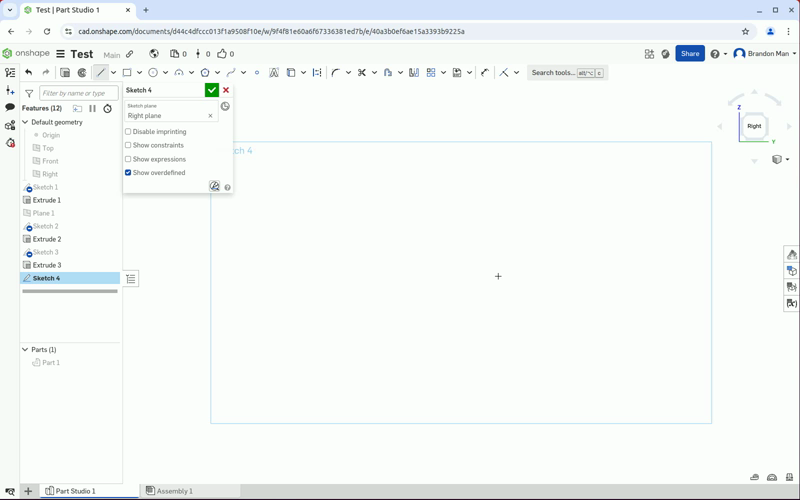
click(498, 275)
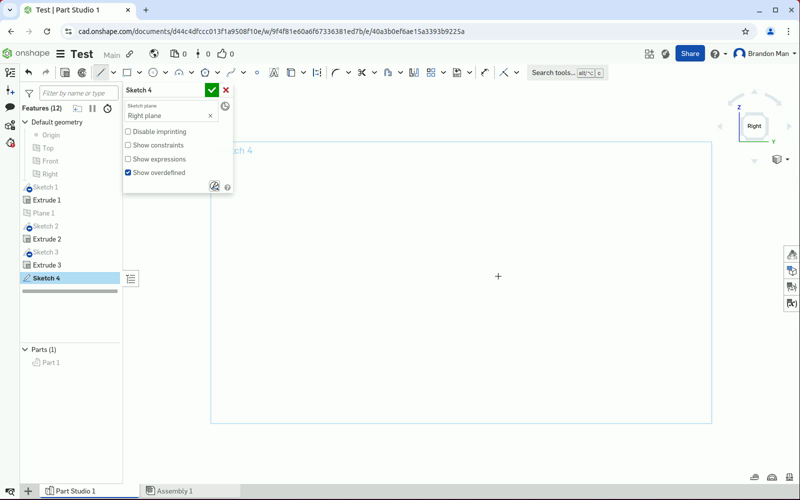
key_up(shift)
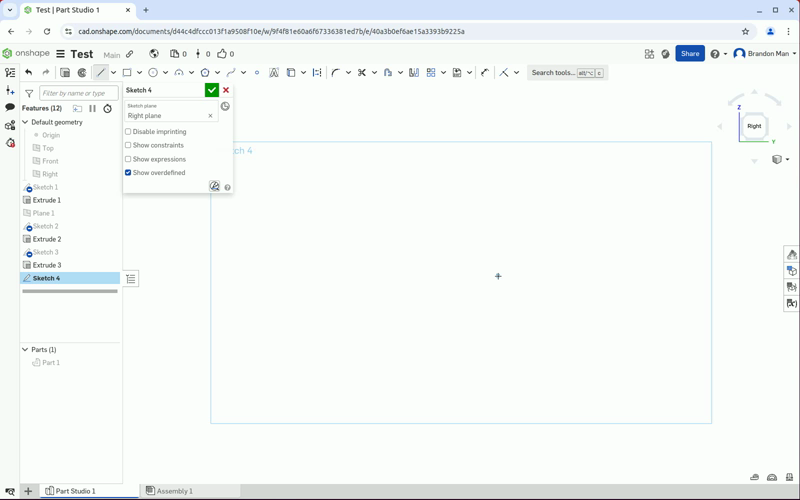
key_down(shift)
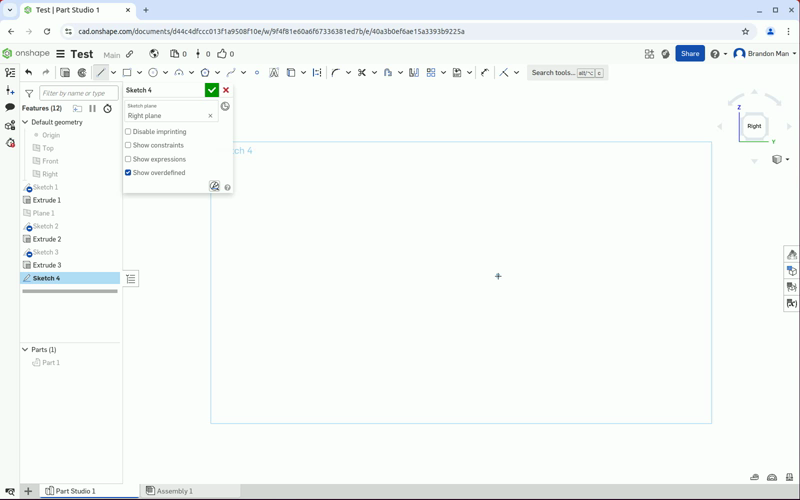
mouse_move(573, 276)
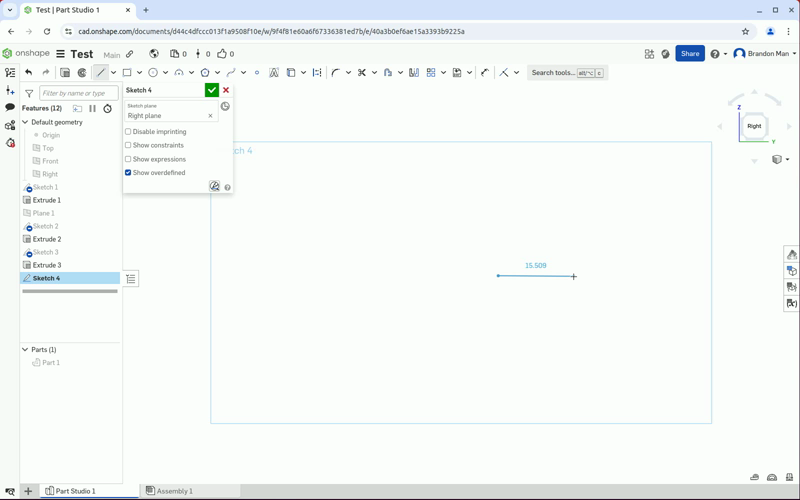
click(573, 276)
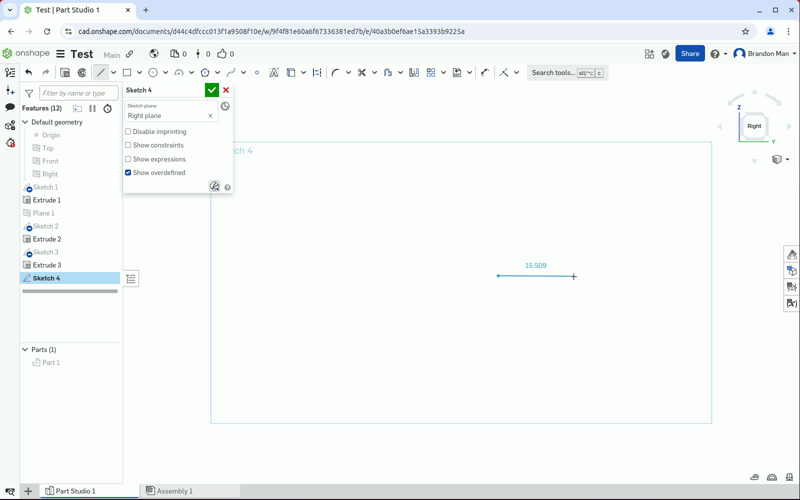
key_up(shift)
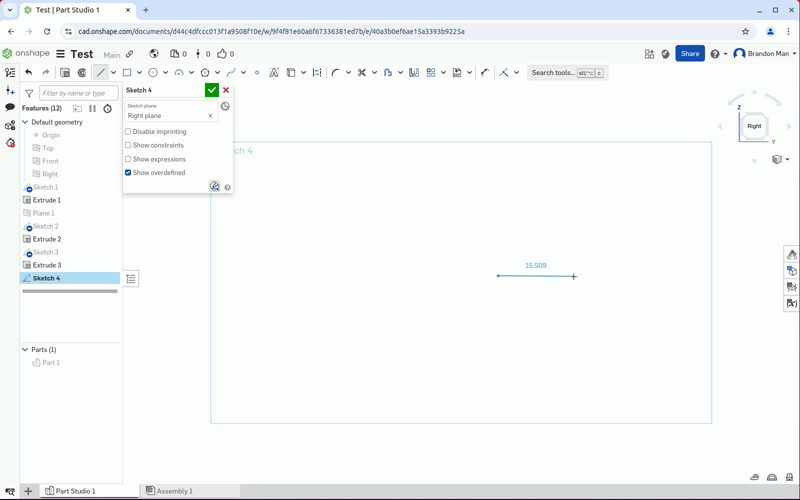
key_down(shift)
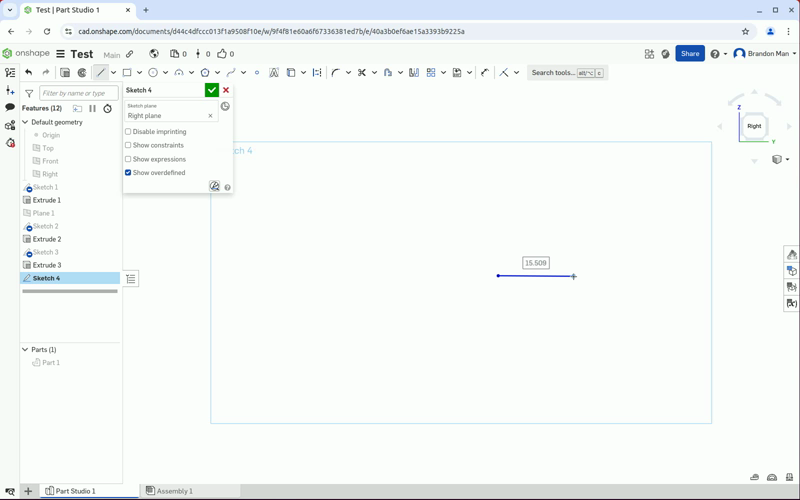
mouse_move(589, 276)
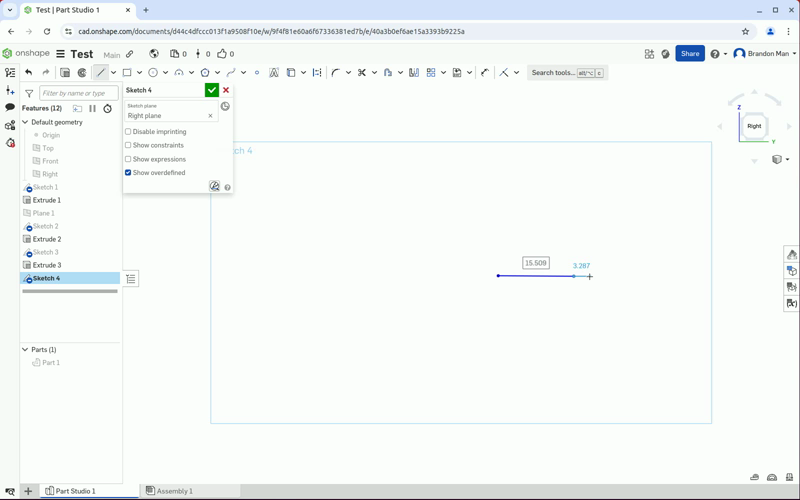
mouse_move(573, 253)
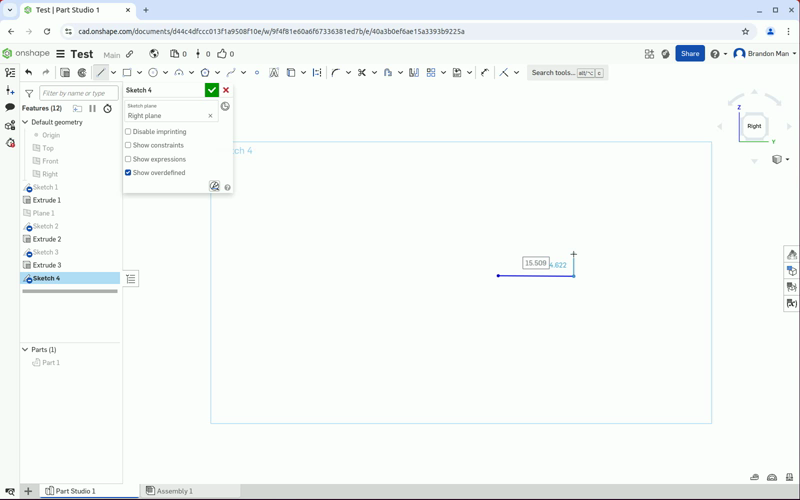
click(573, 253)
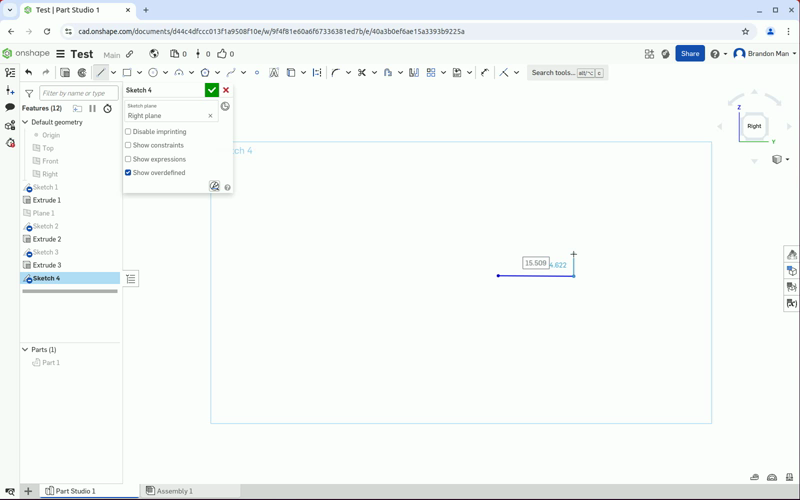
key_up(shift)
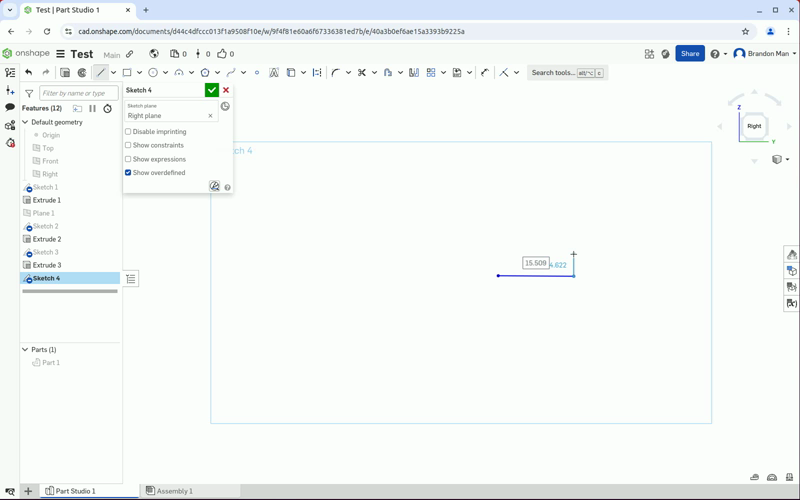
key_down(shift)
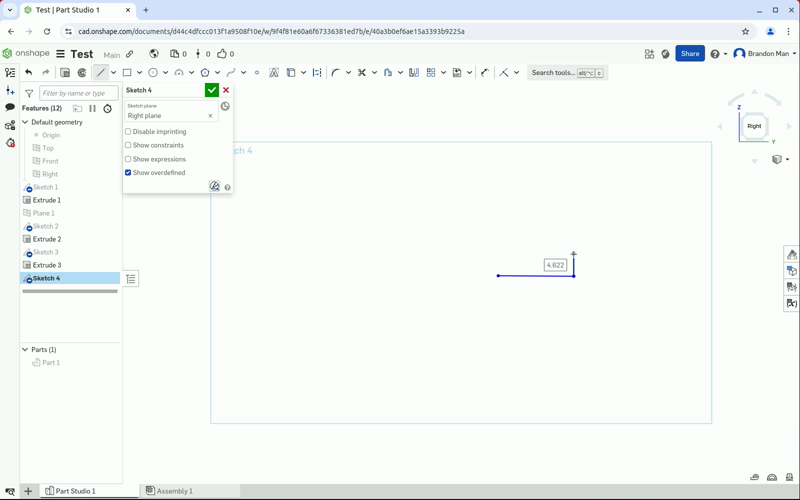
mouse_move(498, 253)
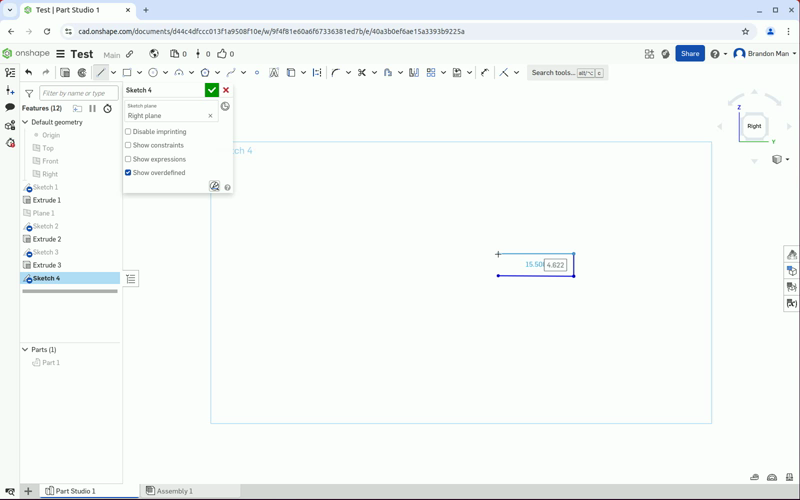
click(498, 253)
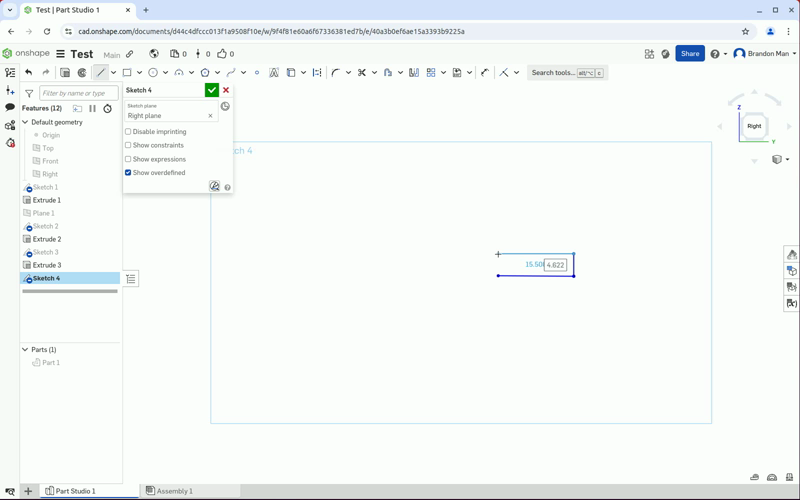
key_up(shift)
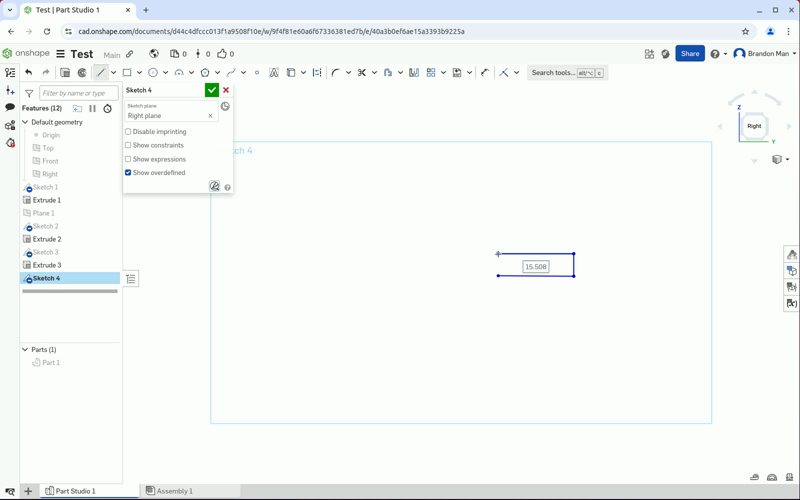
mouse_move(528, 253)
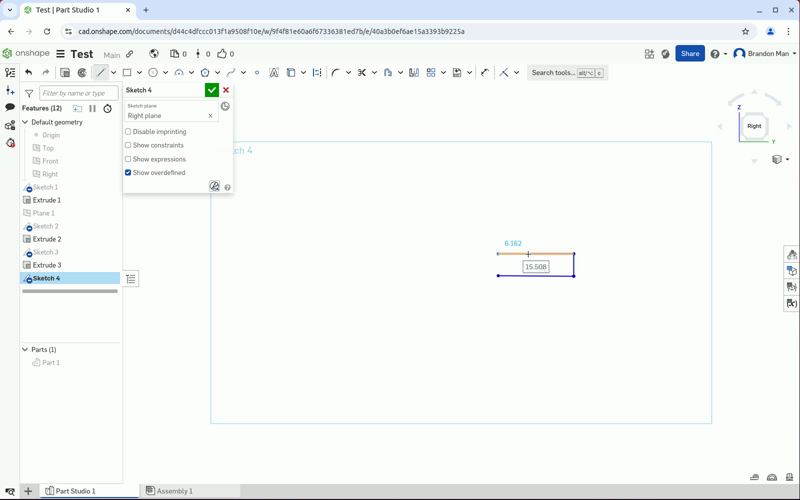
key_down(shift)
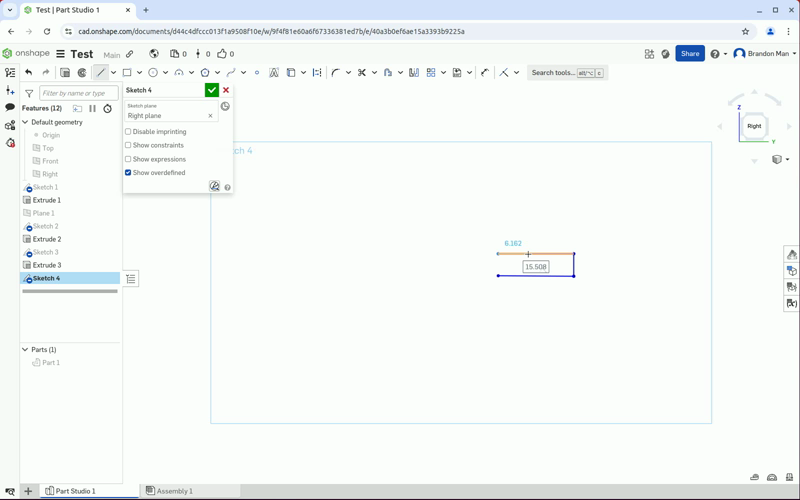
mouse_move(498, 275)
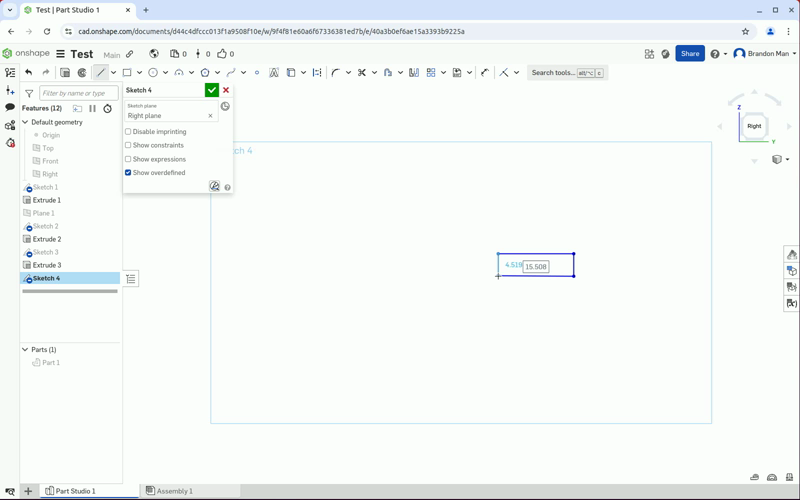
key_up(shift)
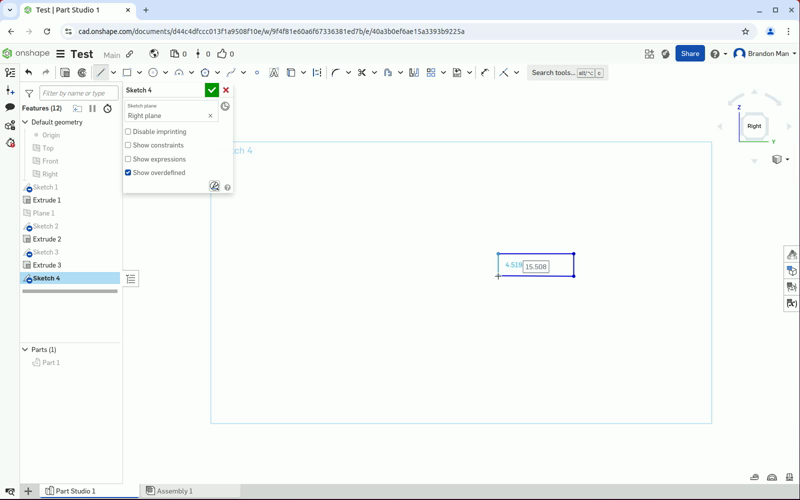
click(498, 275)
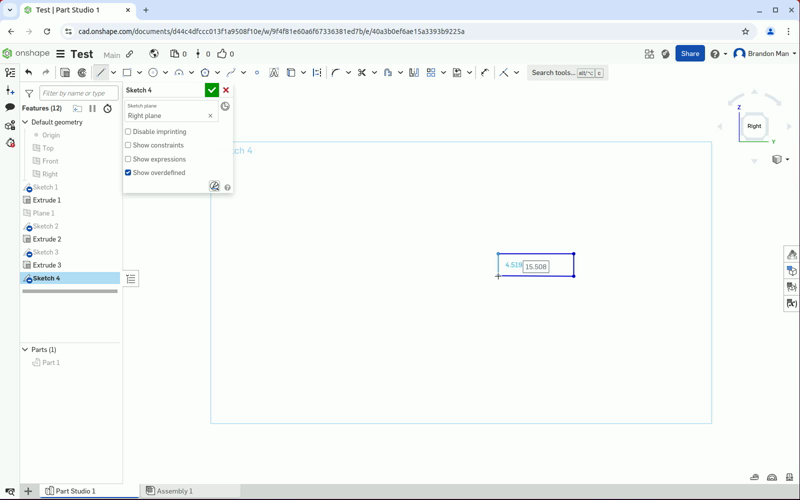
key(esc)
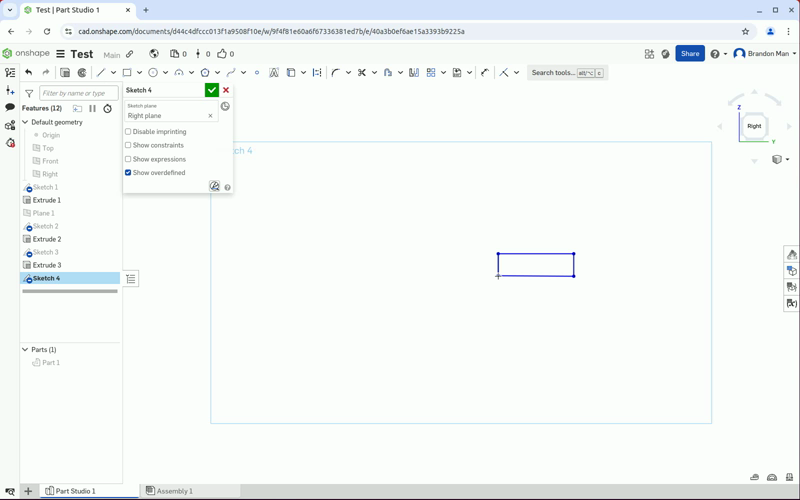
mouse_move(547, 270)
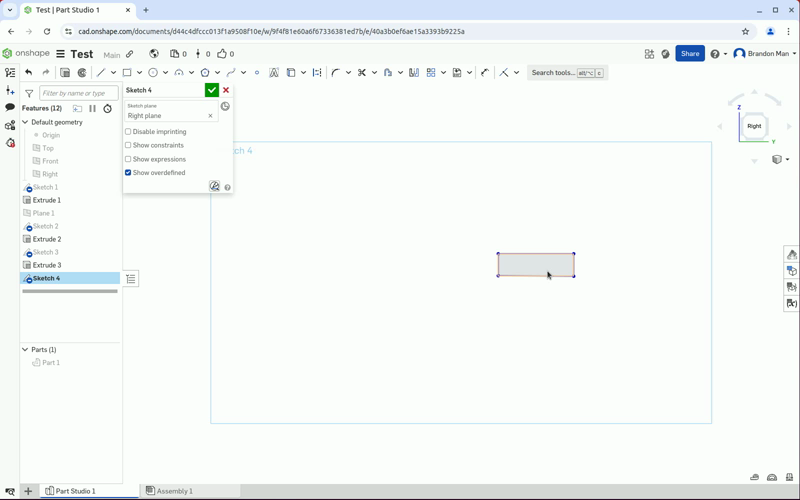
scroll(6)
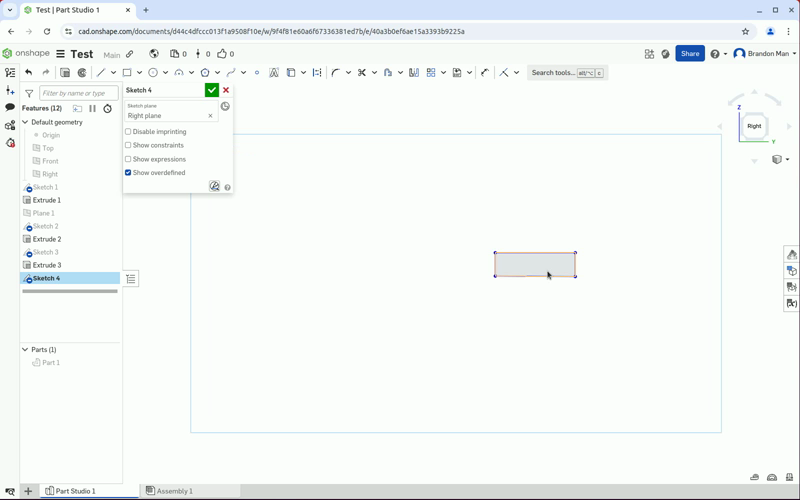
scroll(6)
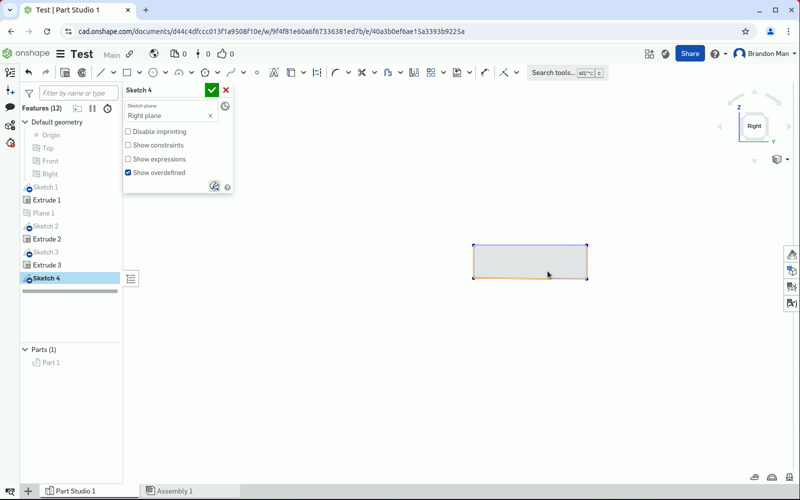
scroll(6)
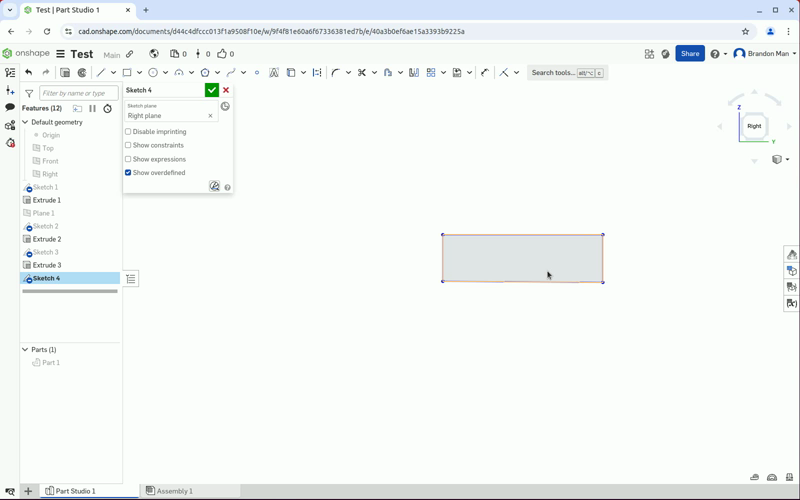
scroll(6)
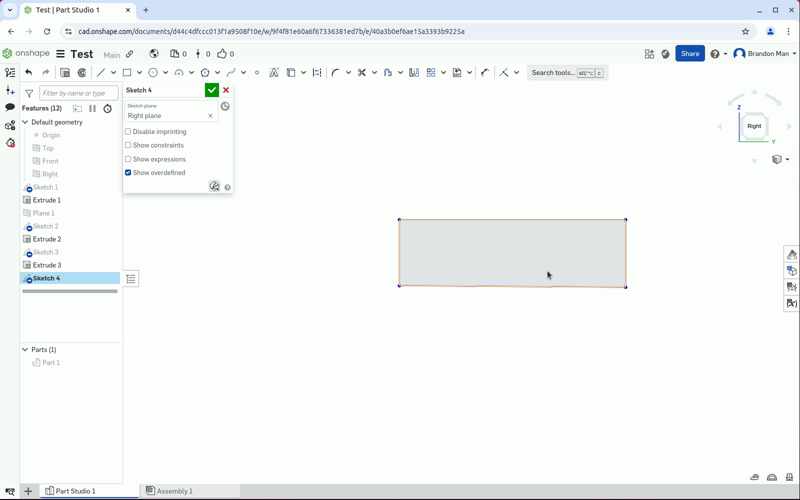
scroll(6)
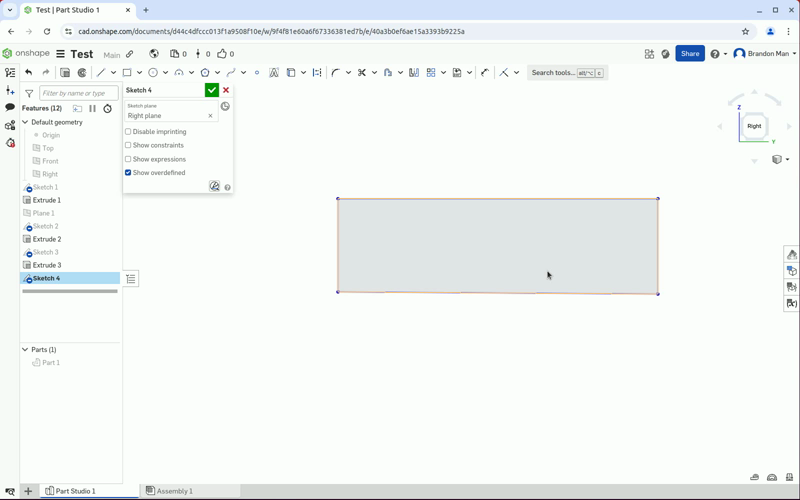
scroll(6)
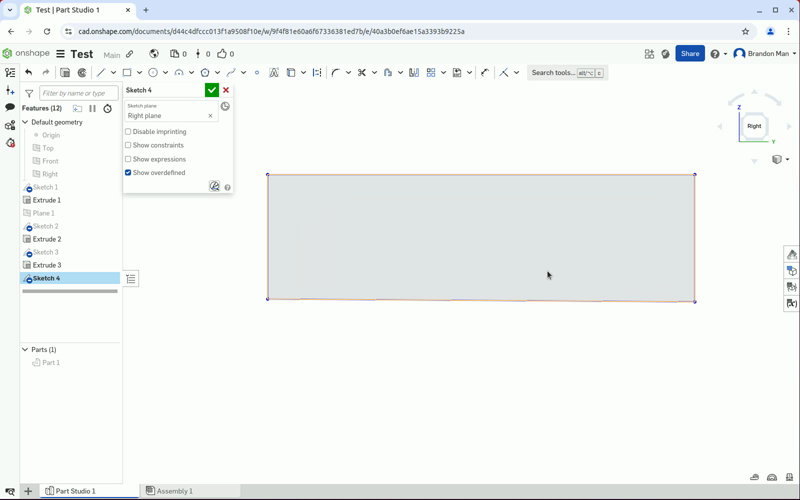
scroll(6)
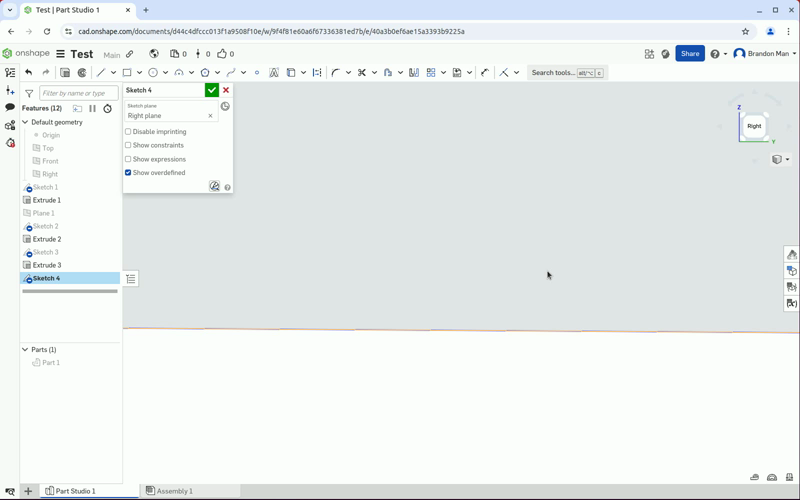
click(547, 270)
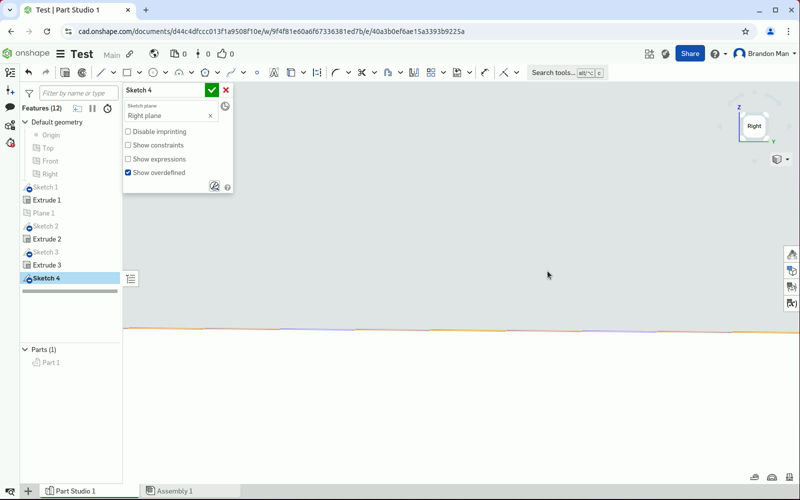
scroll(-6)
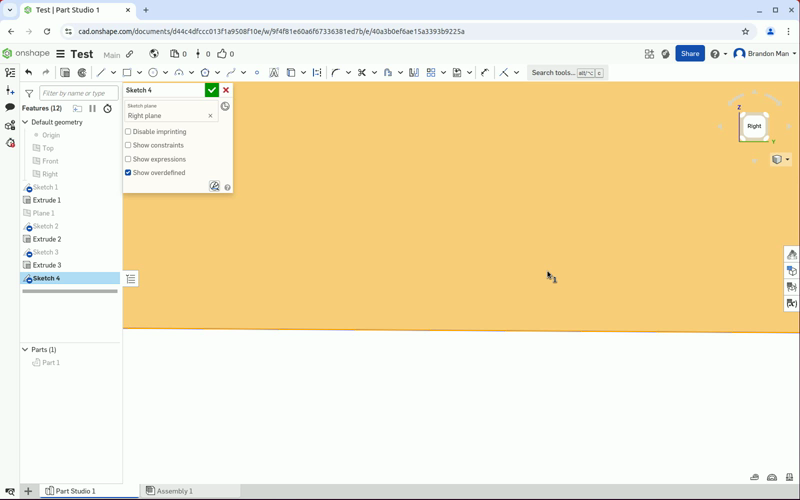
scroll(-6)
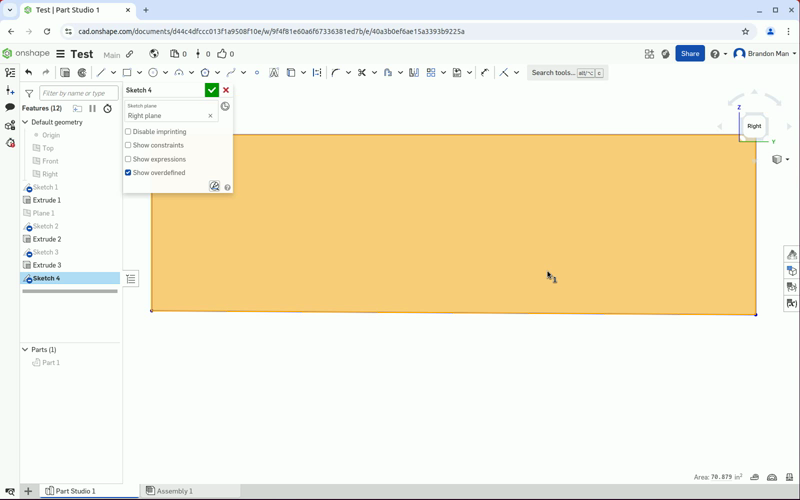
scroll(-6)
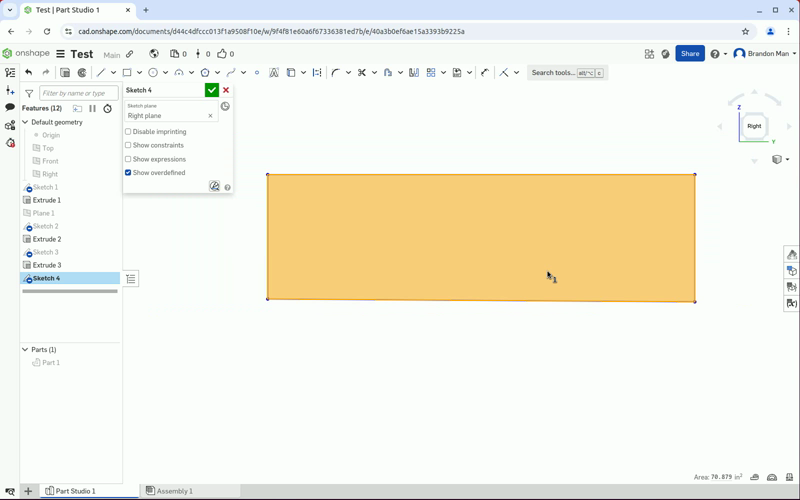
scroll(-6)
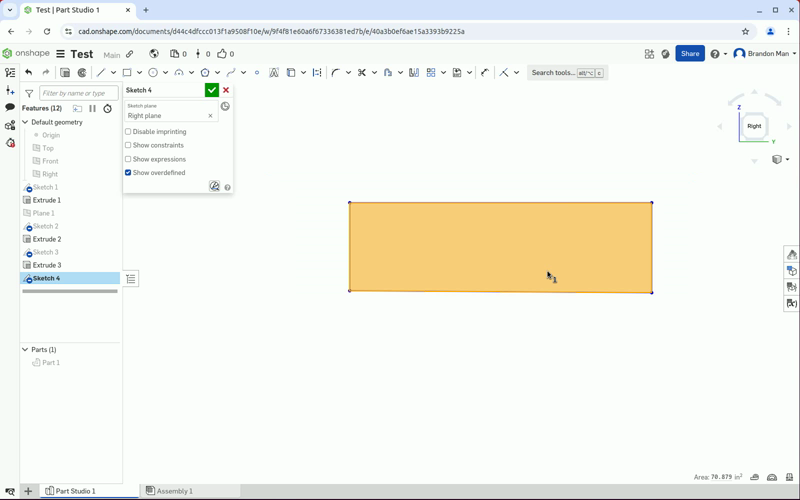
scroll(-6)
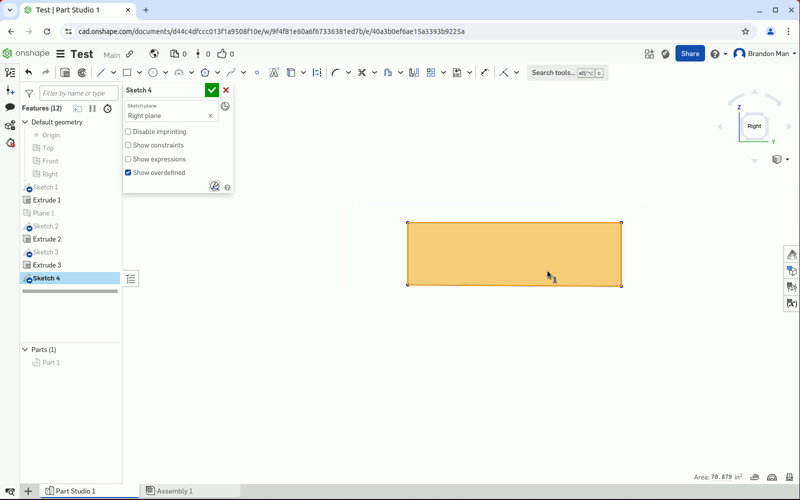
scroll(-6)
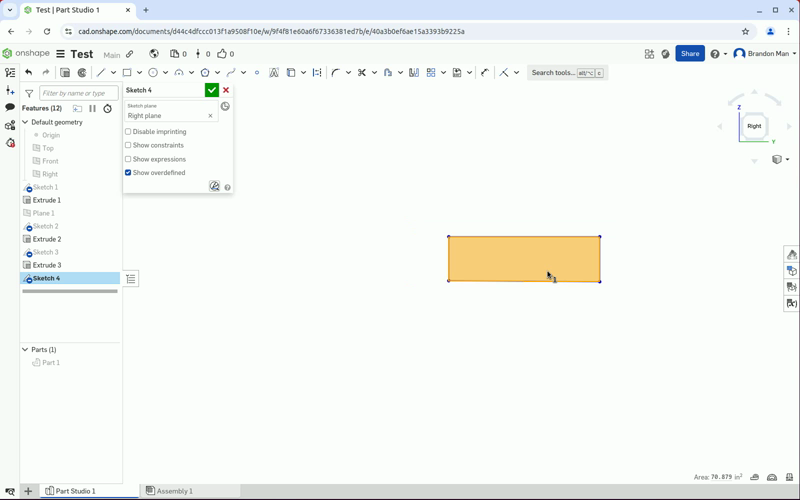
scroll(-6)
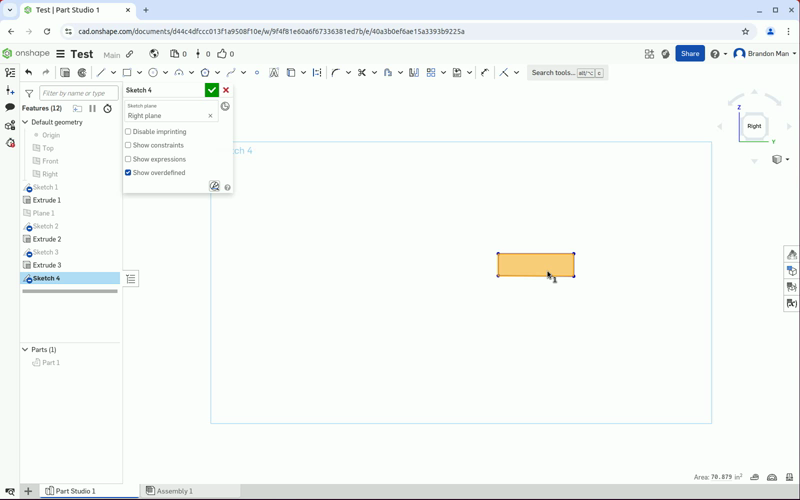
mouse_move(73, 352)
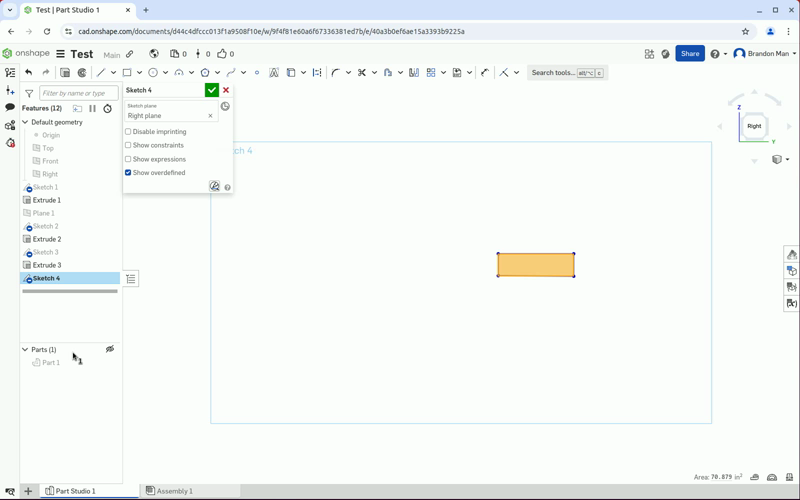
key(shift+y)
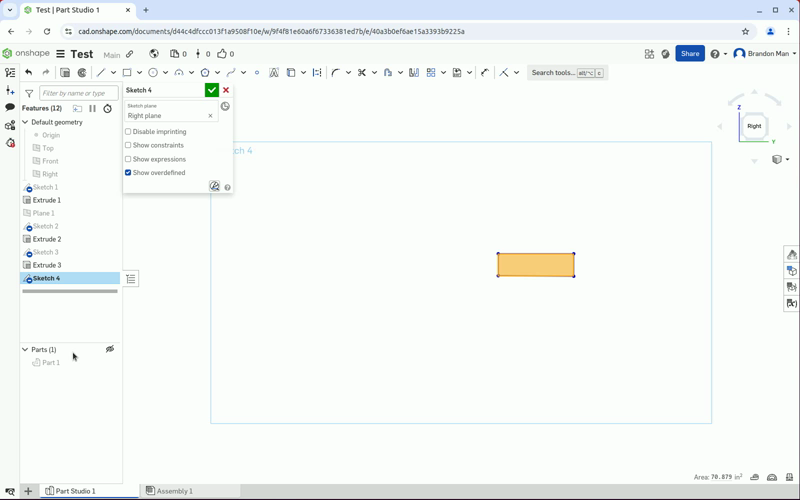
key(shift+e)
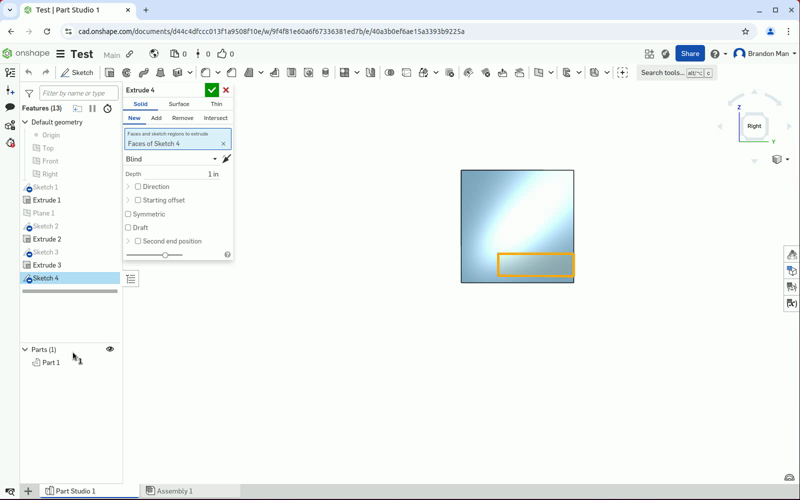
mouse_move(143, 106)
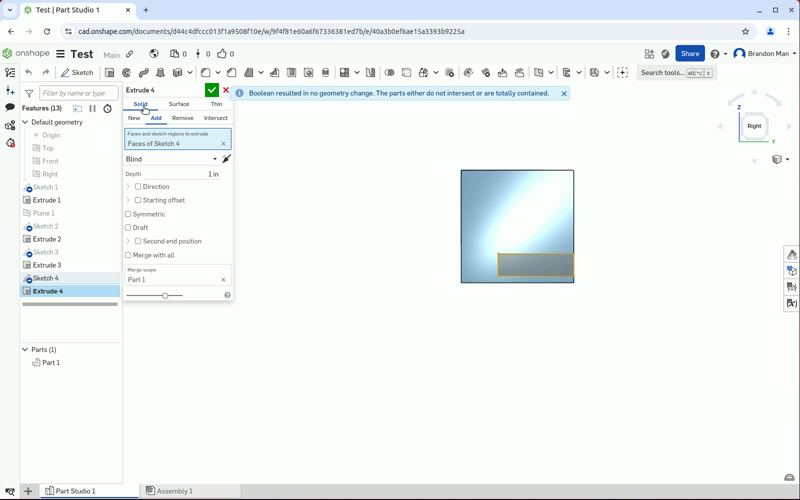
click(143, 106)
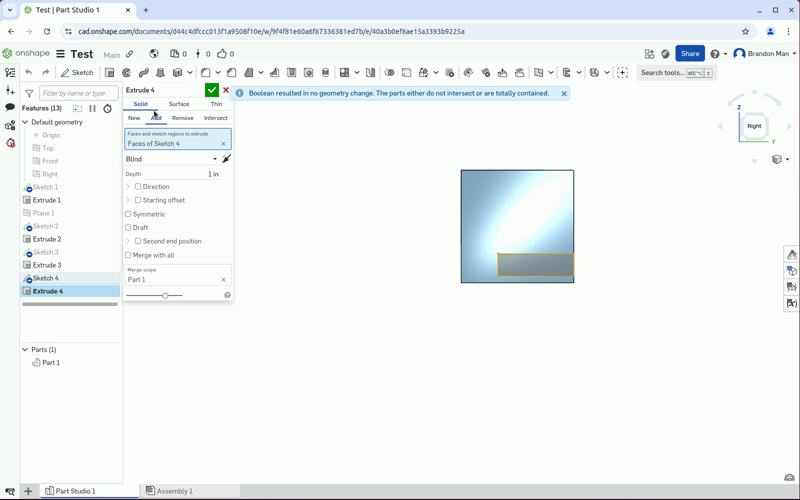
mouse_move(186, 120)
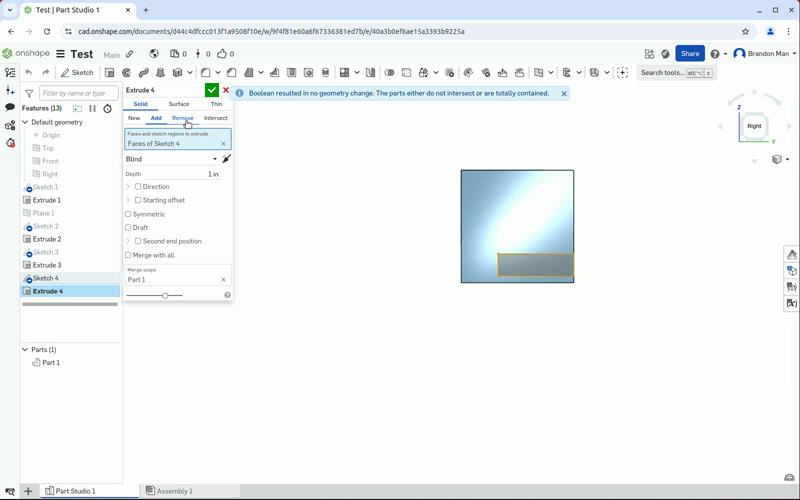
click(186, 120)
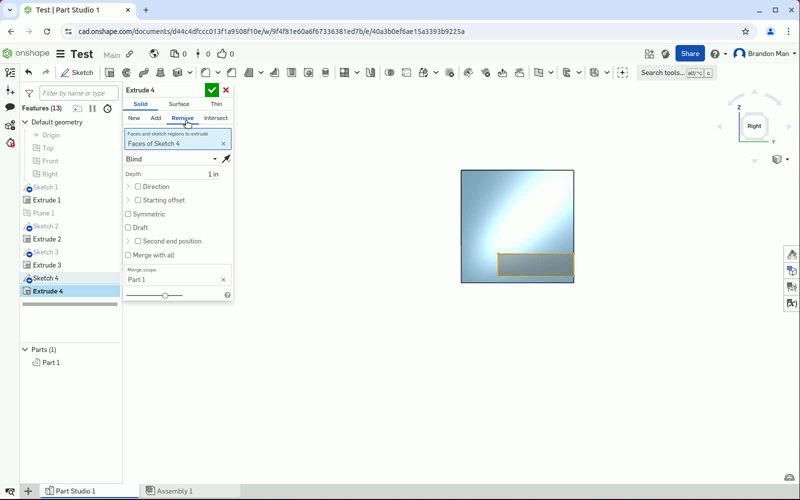
key(tab, 4)
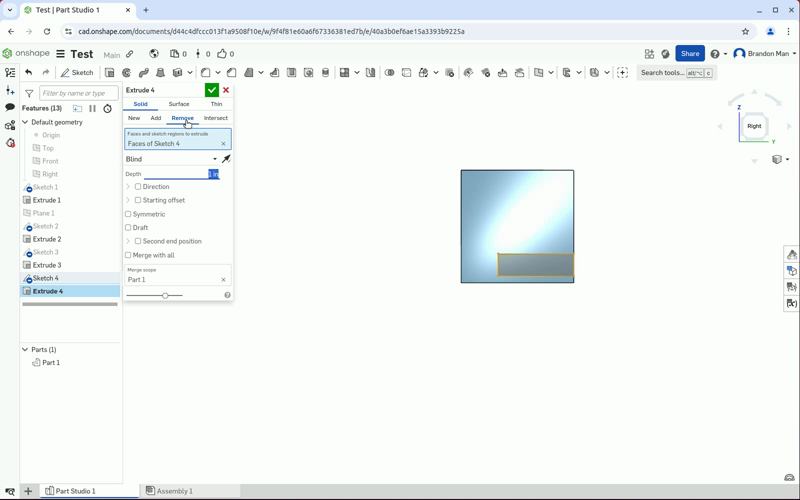
text(15.405)
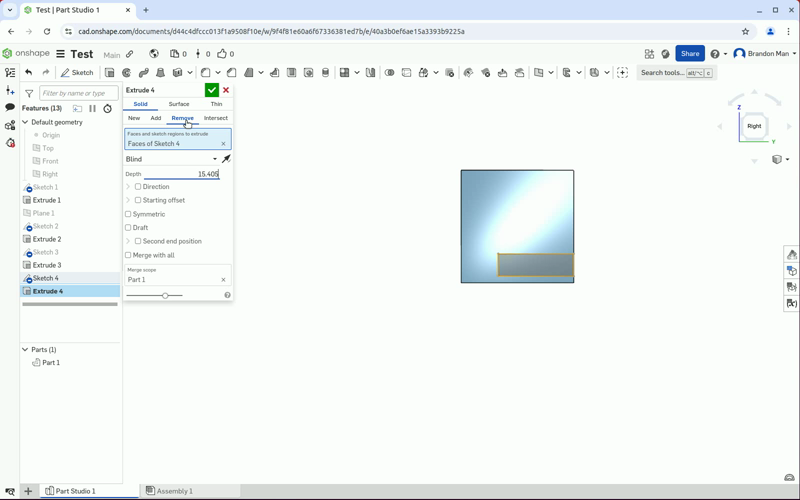
key(tab, 6)
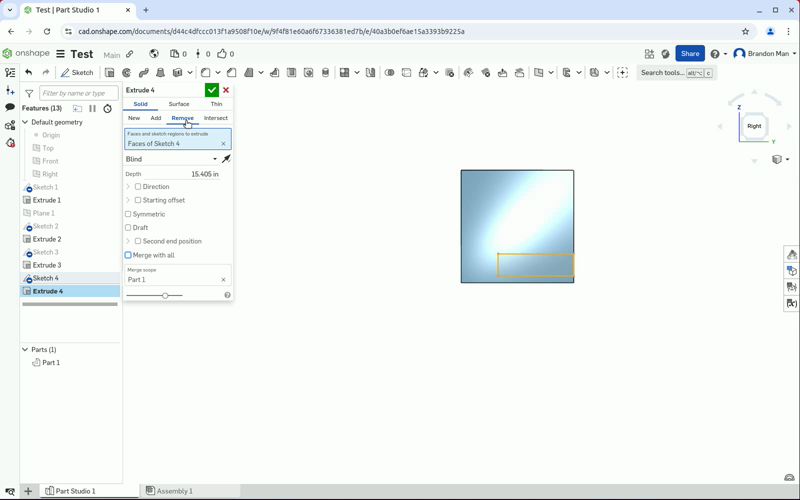
key(space)
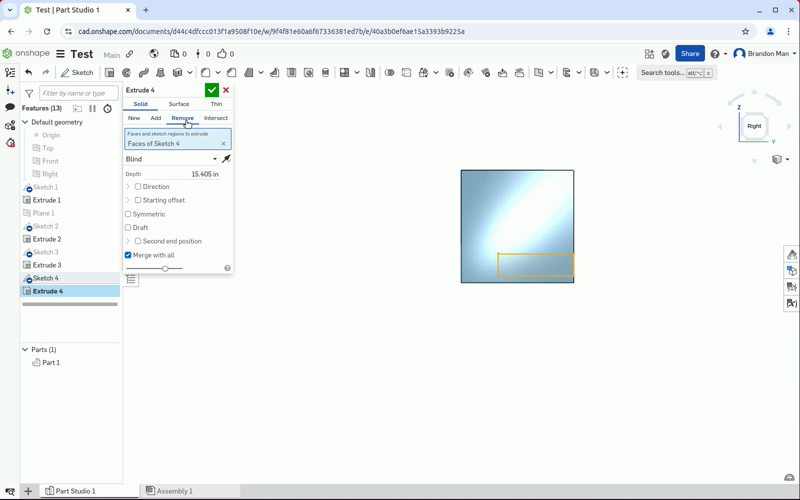
key(enter)
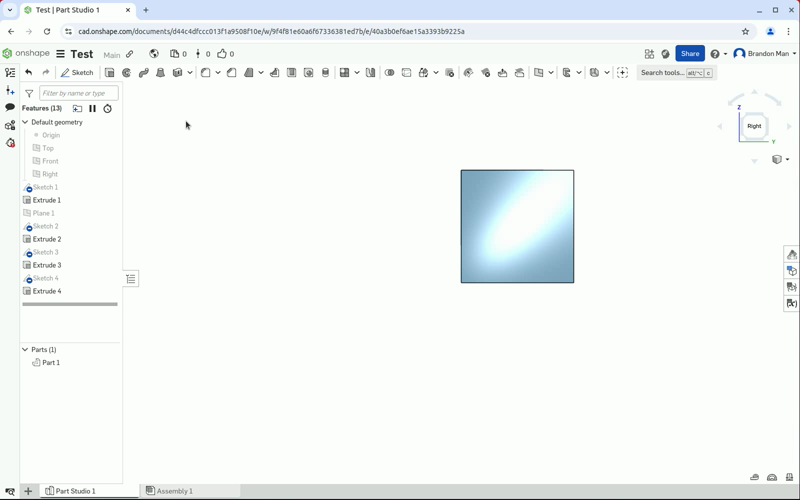
key(shift+h)
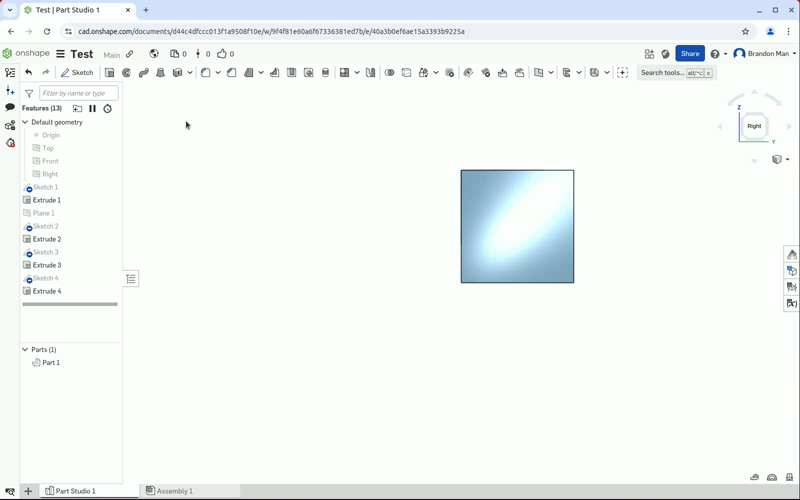
key(shift+h)
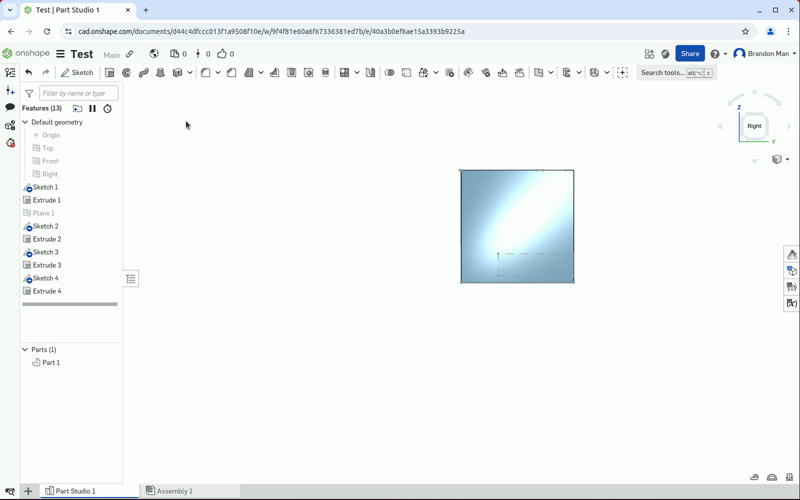
key(shift+7)
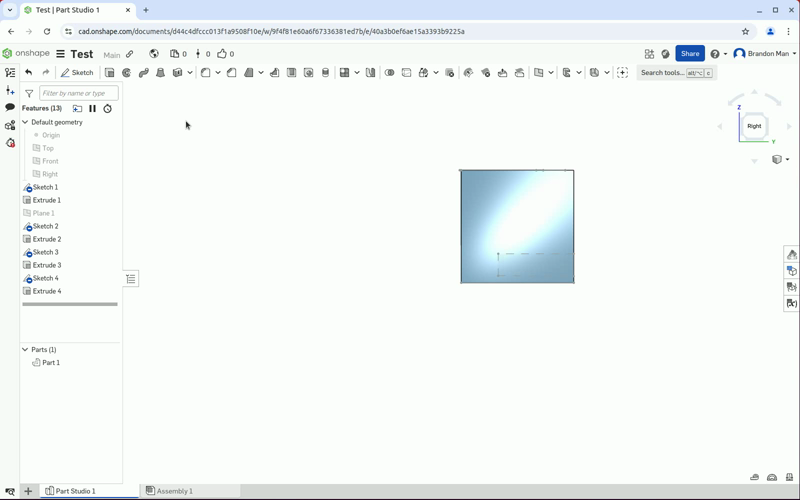
key(right, 2)
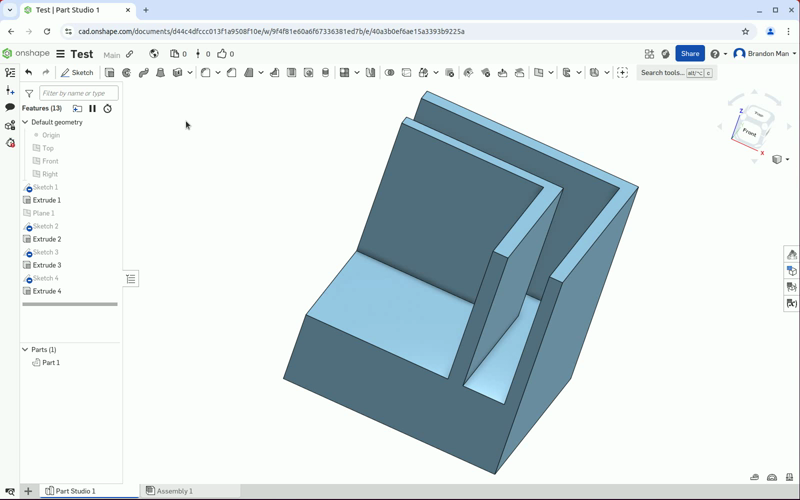
key(down, 2)
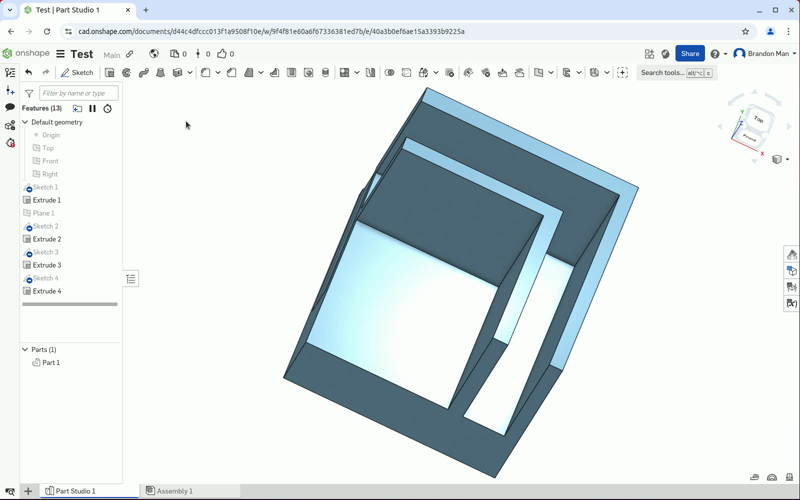
key(up, 2)
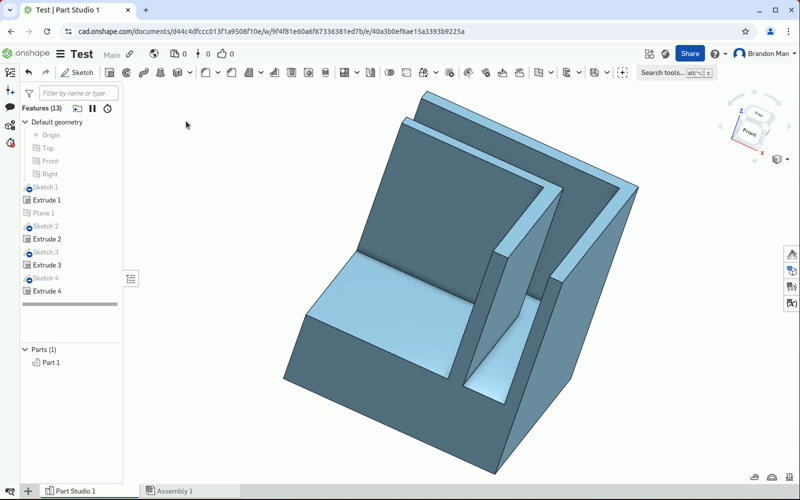
key(left, 2)
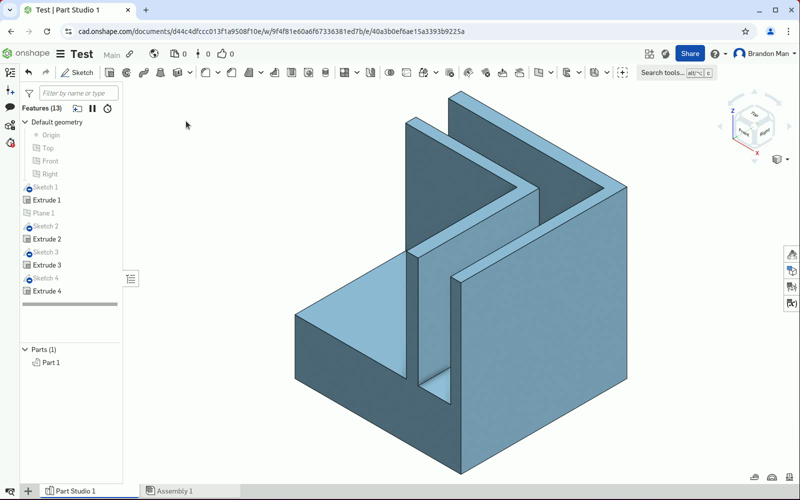
mouse_move(73, 189)
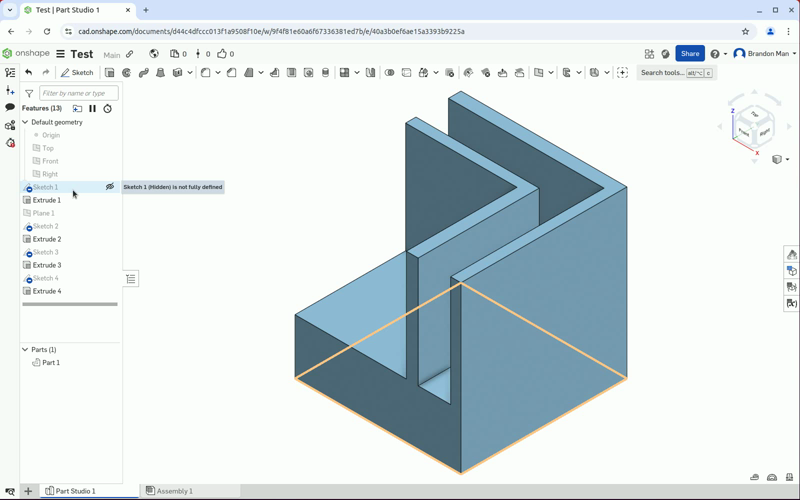
click(73, 189)